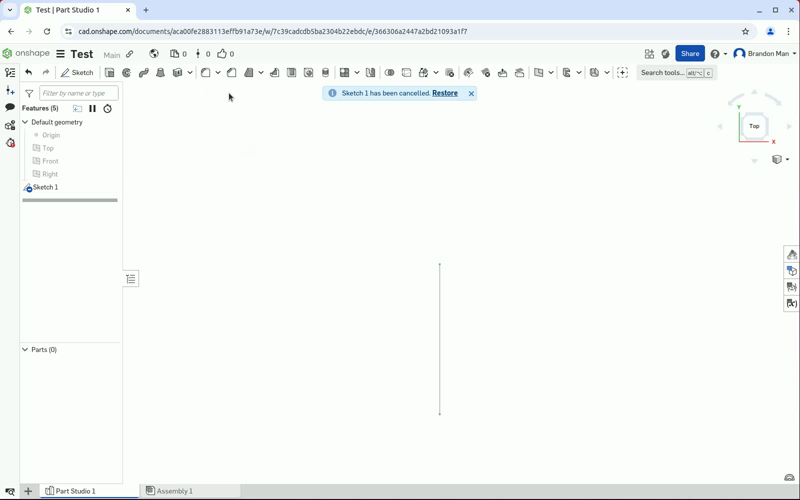
key(shift+h)
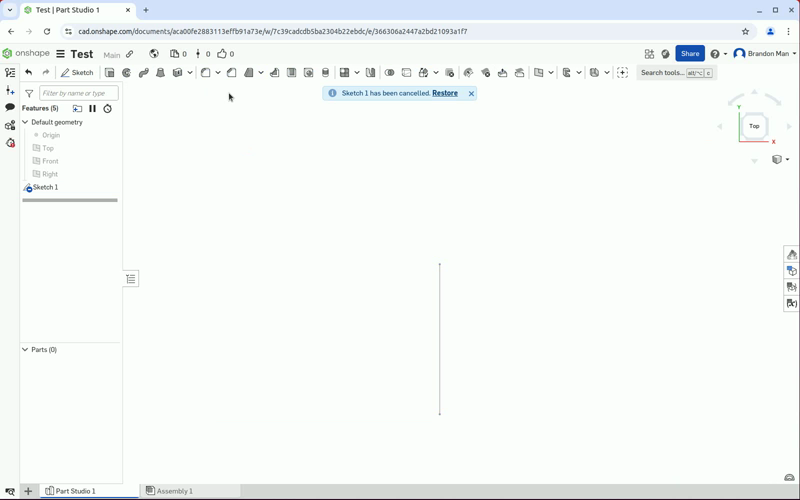
key(shift+s)
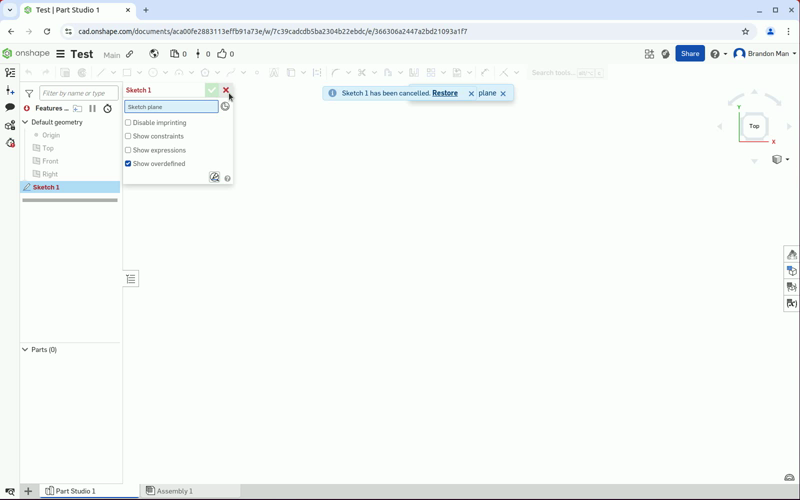
mouse_move(73, 150)
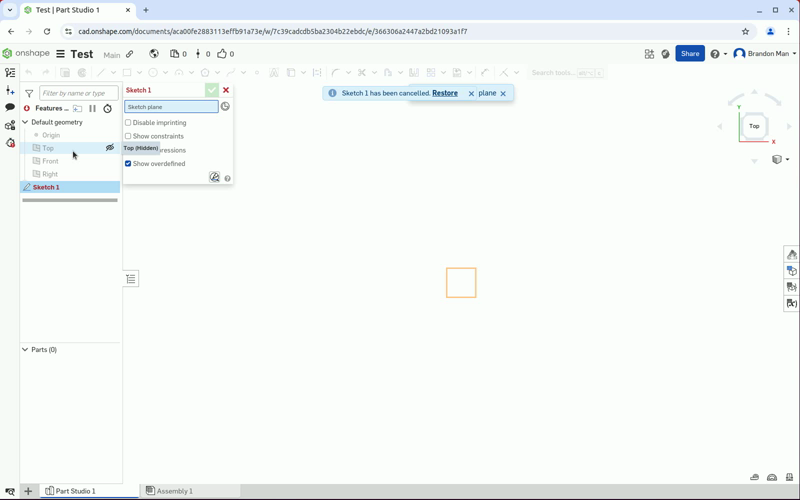
click(73, 150)
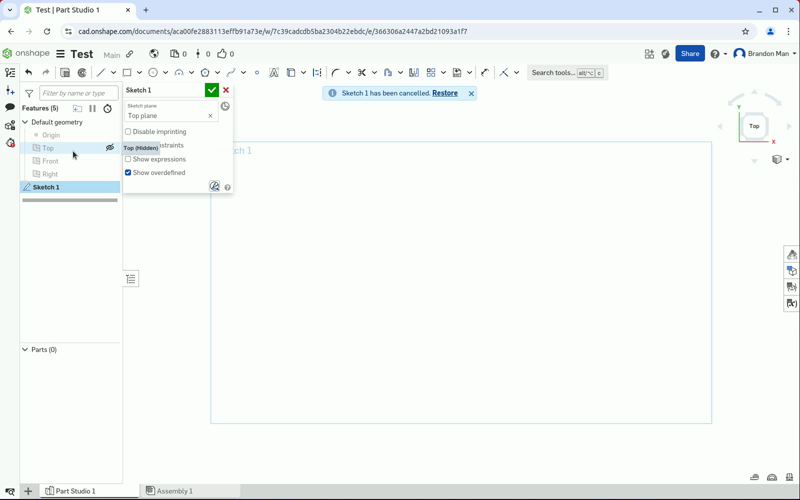
mouse_move(73, 352)
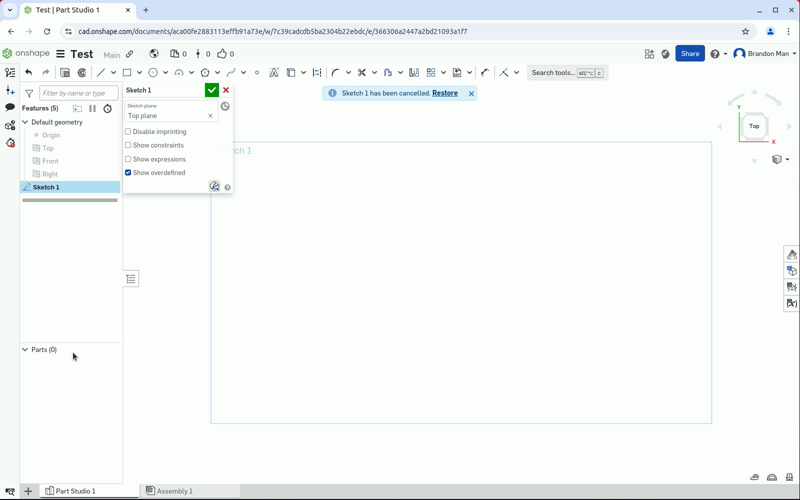
key(y)
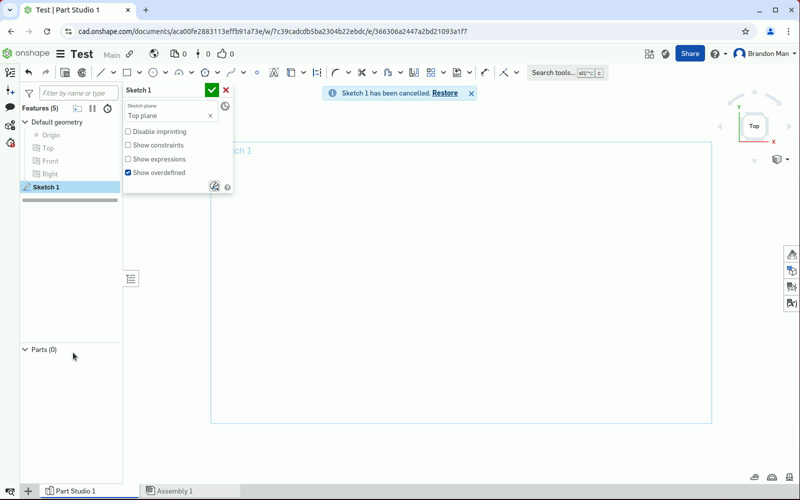
key(l)
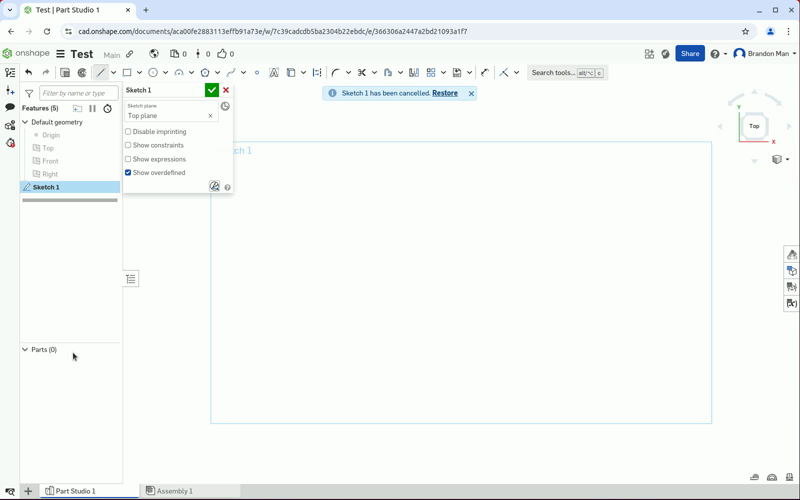
key_down(shift)
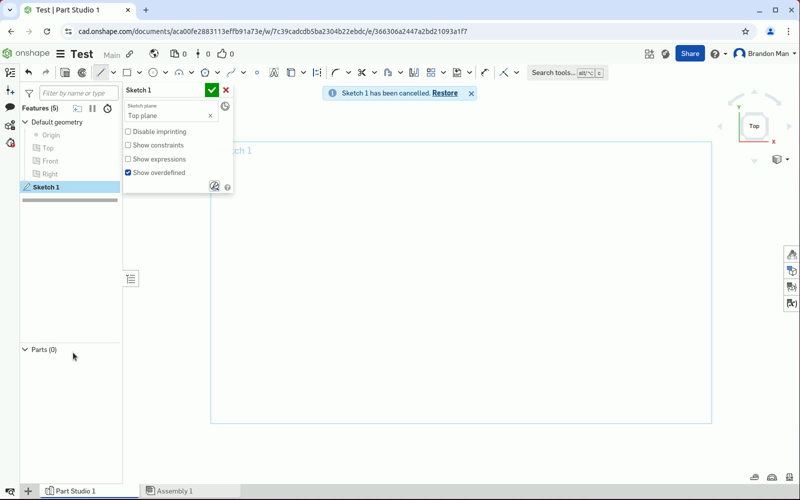
mouse_move(348, 297)
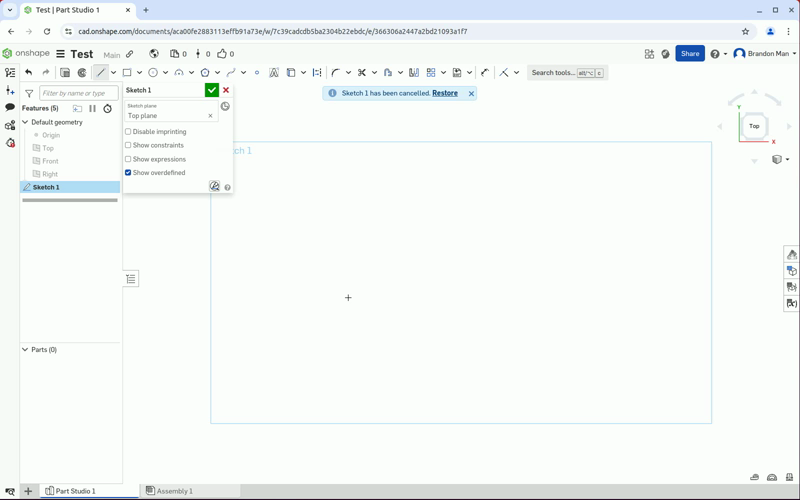
click(348, 297)
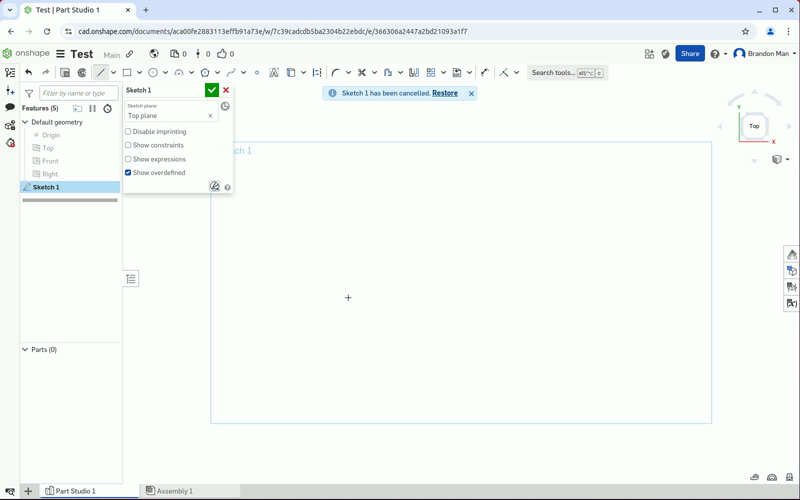
key_up(shift)
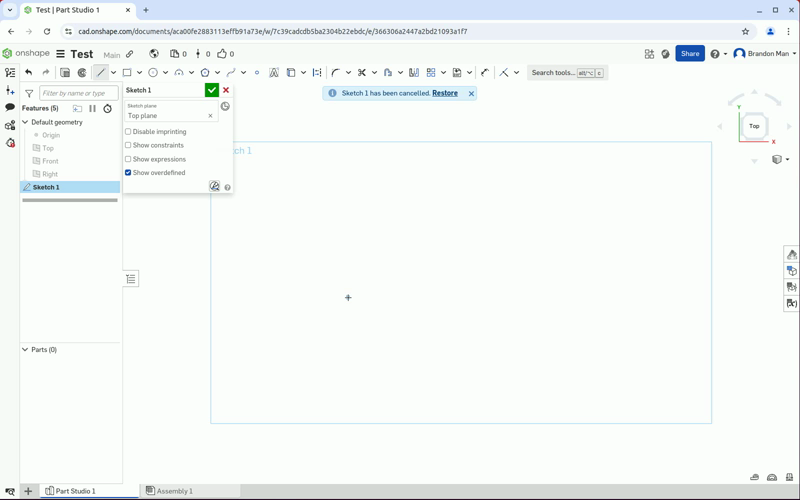
key_down(shift)
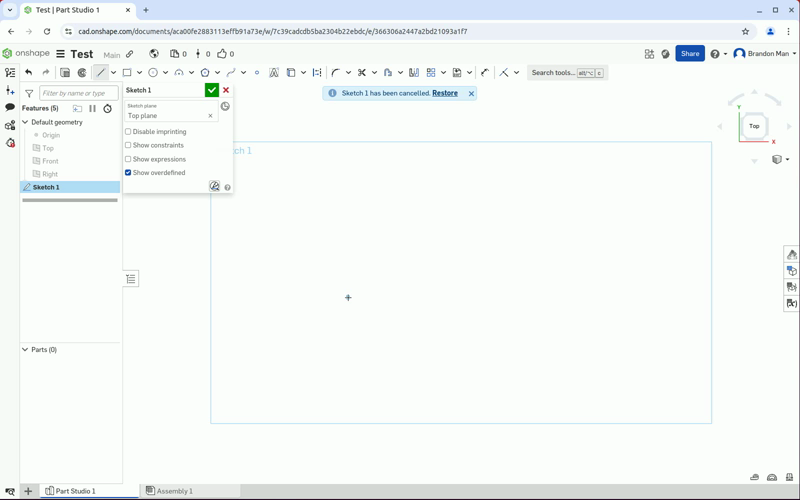
mouse_move(536, 297)
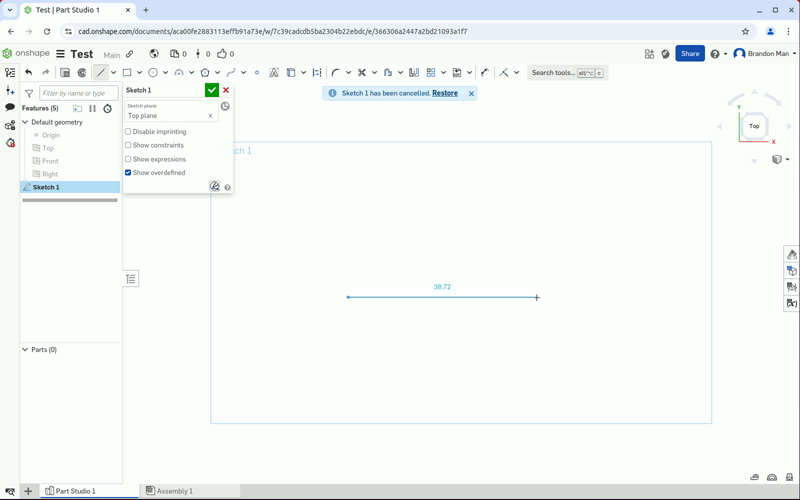
click(536, 297)
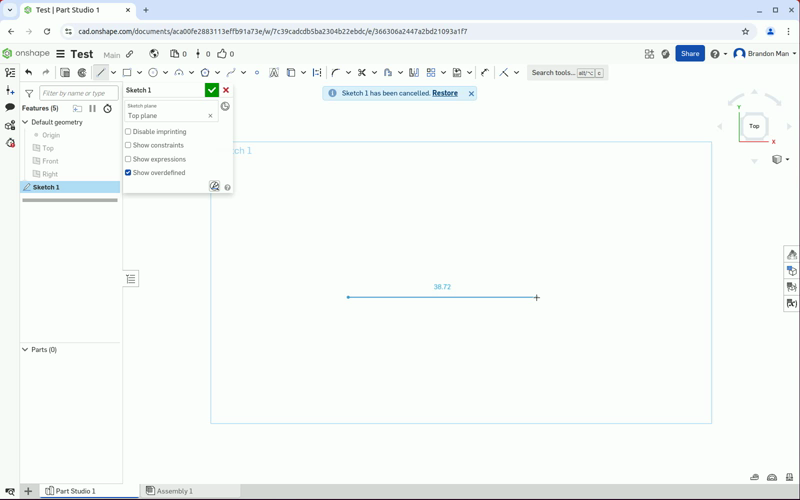
key_up(shift)
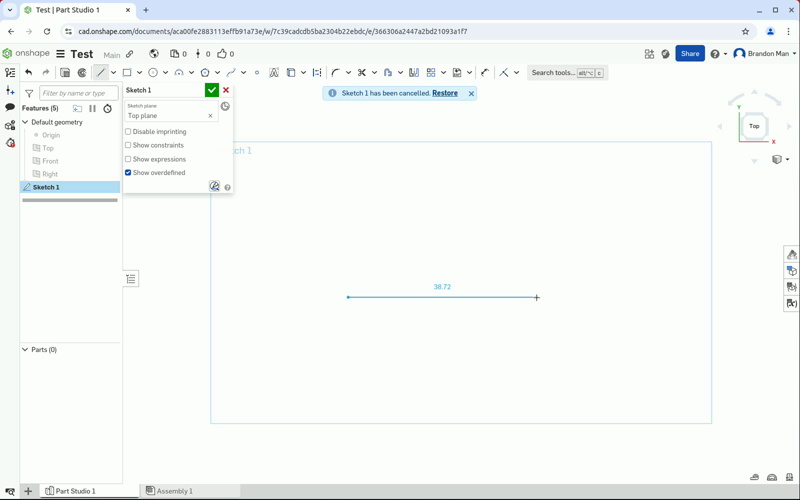
key_down(shift)
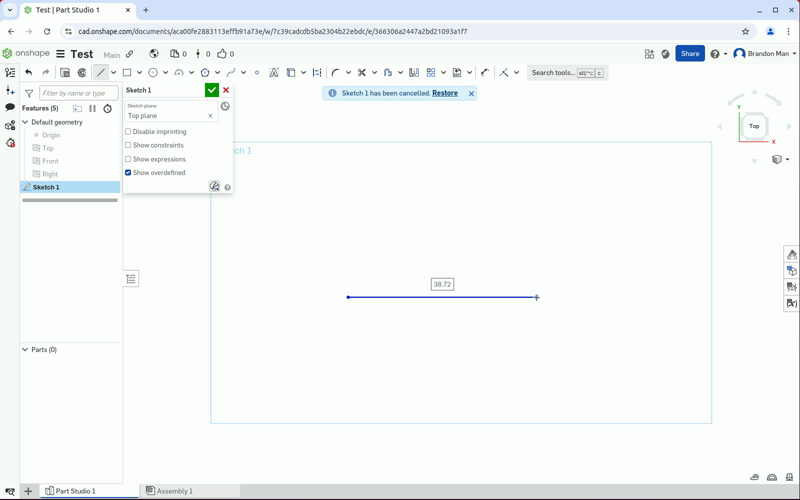
mouse_move(566, 297)
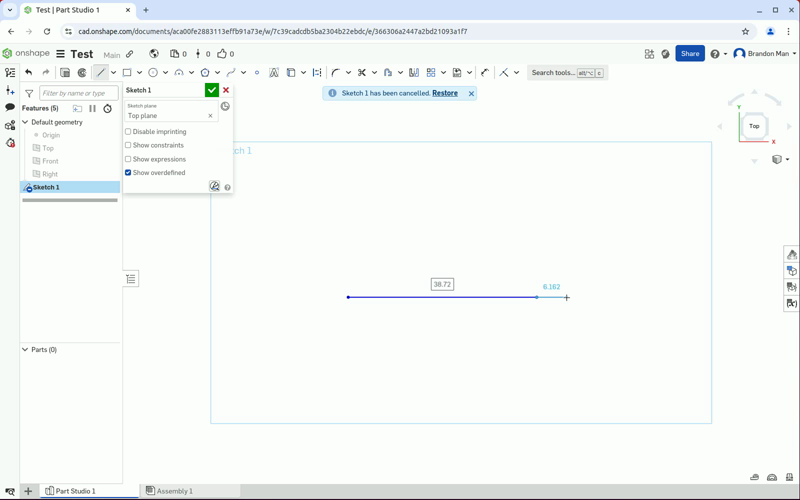
mouse_move(536, 289)
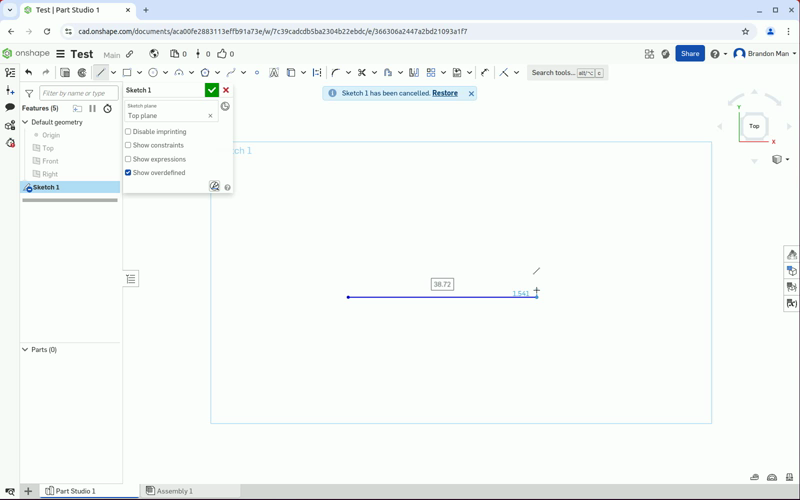
scroll(6)
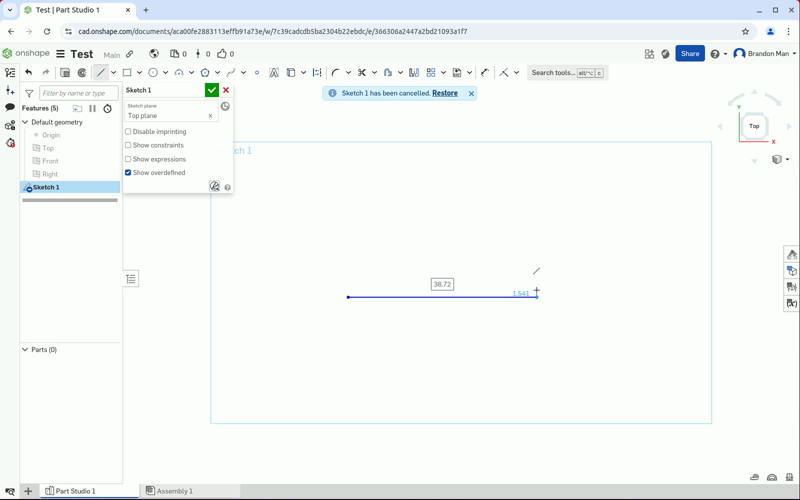
scroll(6)
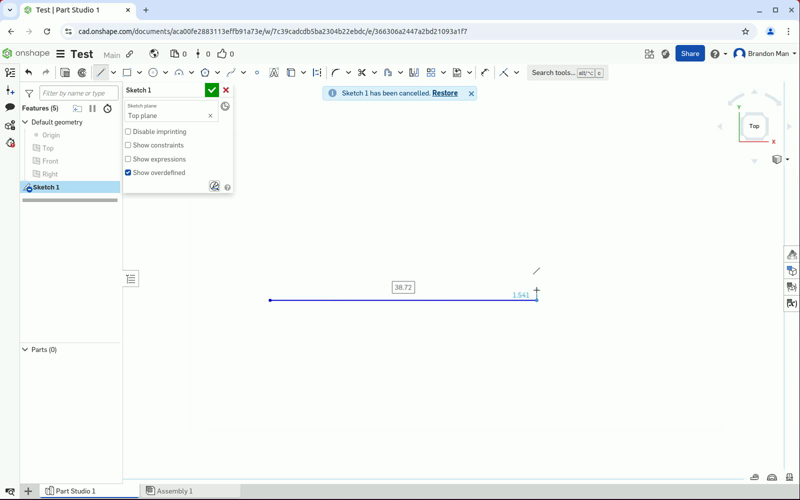
scroll(6)
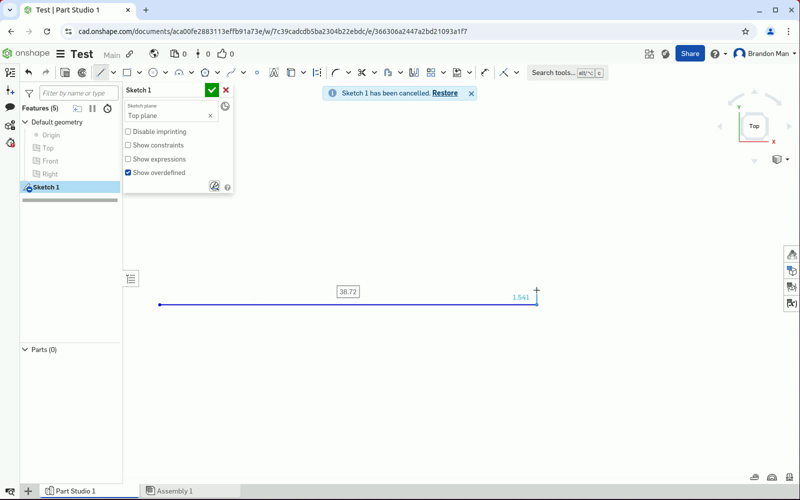
scroll(6)
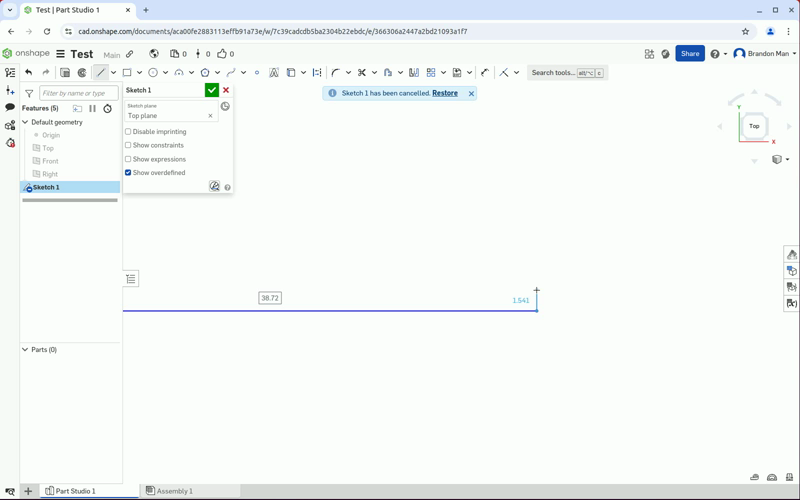
scroll(6)
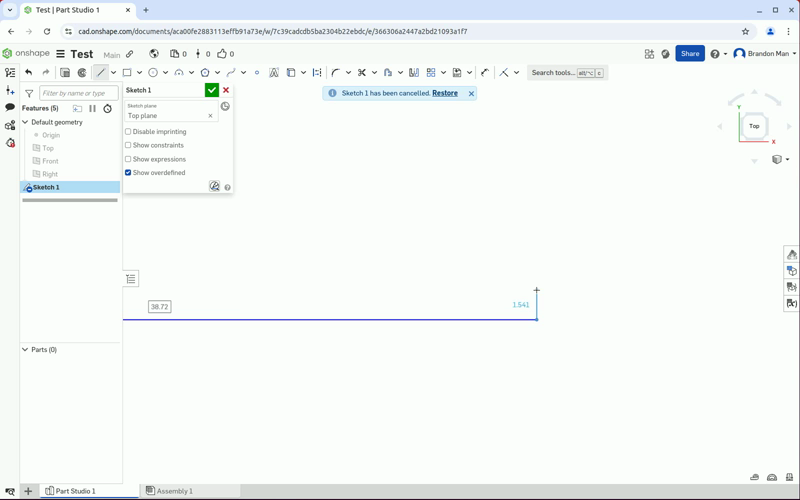
scroll(6)
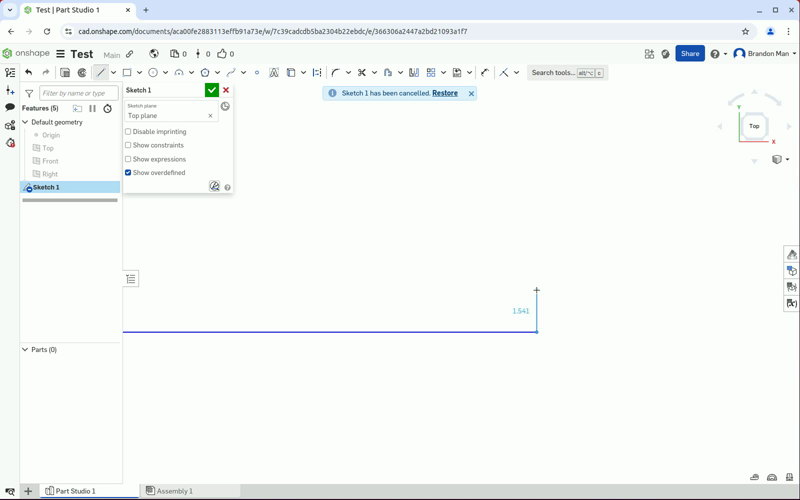
scroll(6)
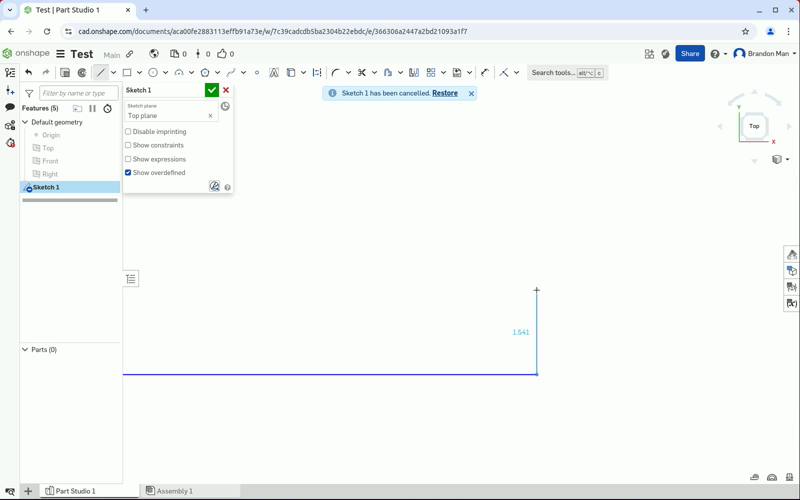
click(536, 289)
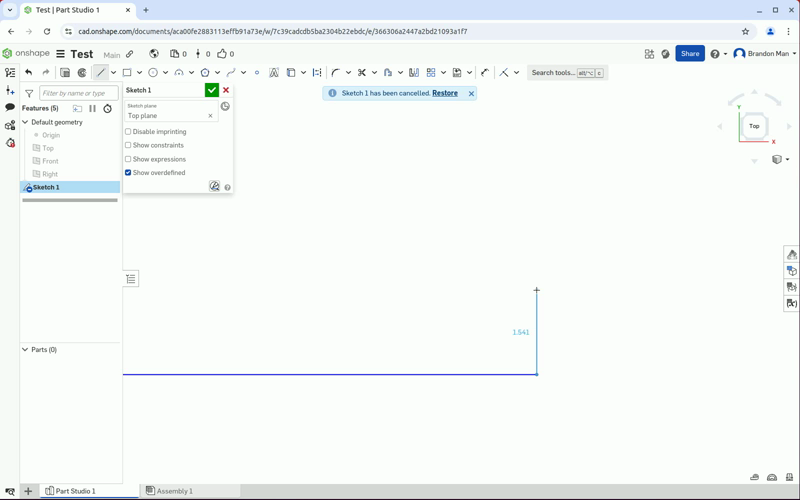
scroll(-6)
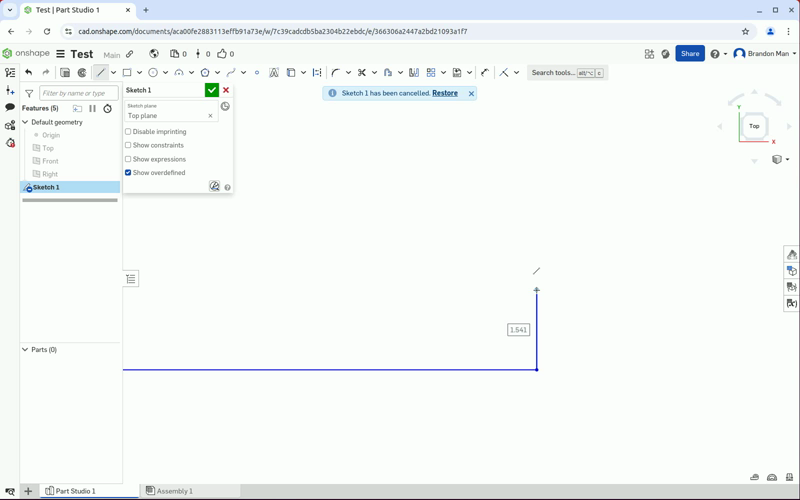
scroll(-6)
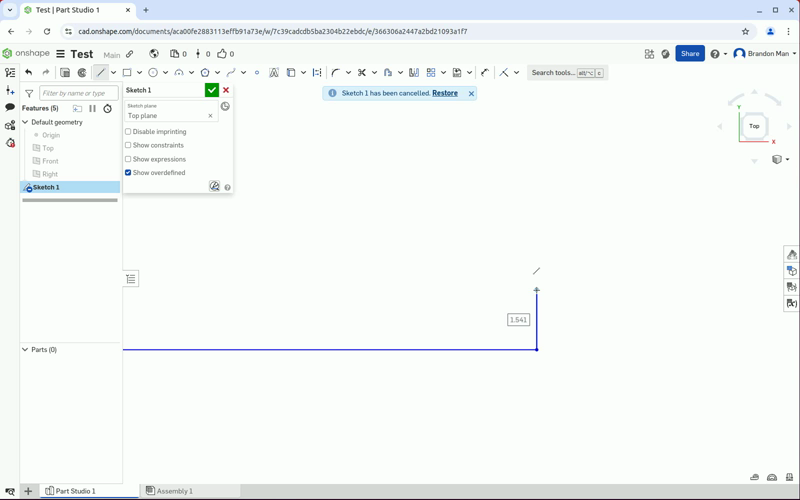
scroll(-6)
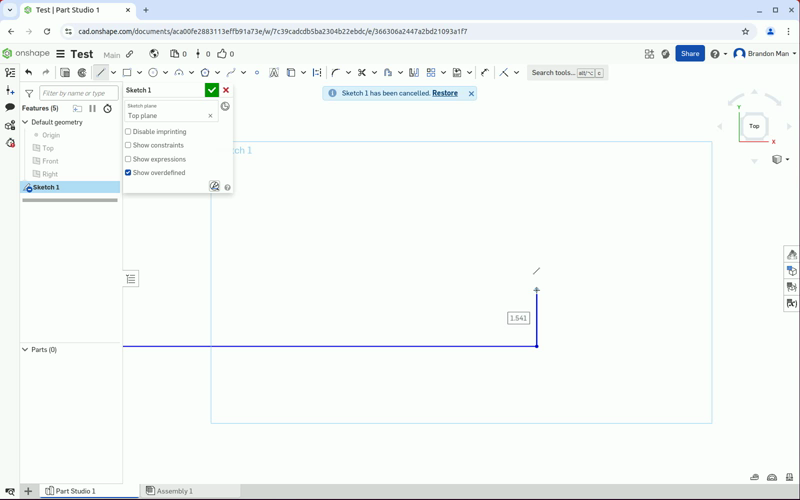
scroll(-6)
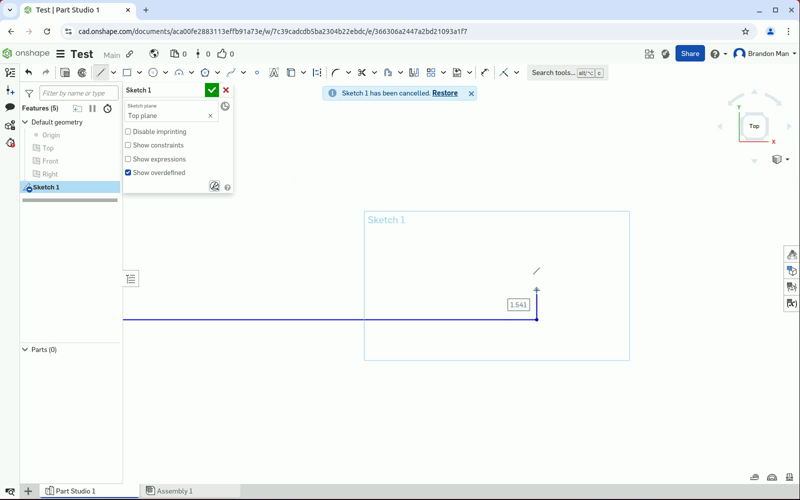
scroll(-6)
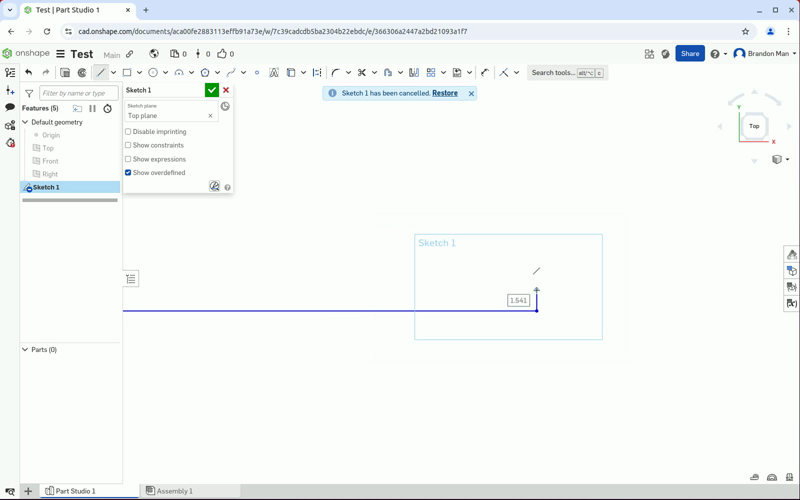
scroll(-6)
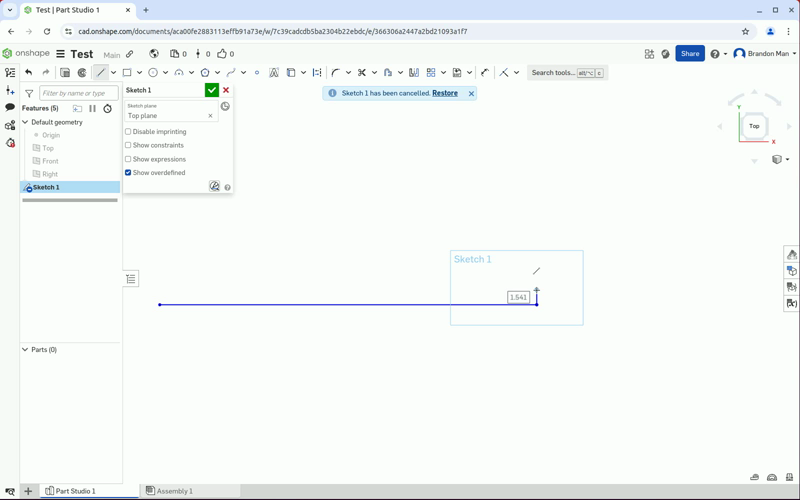
scroll(-6)
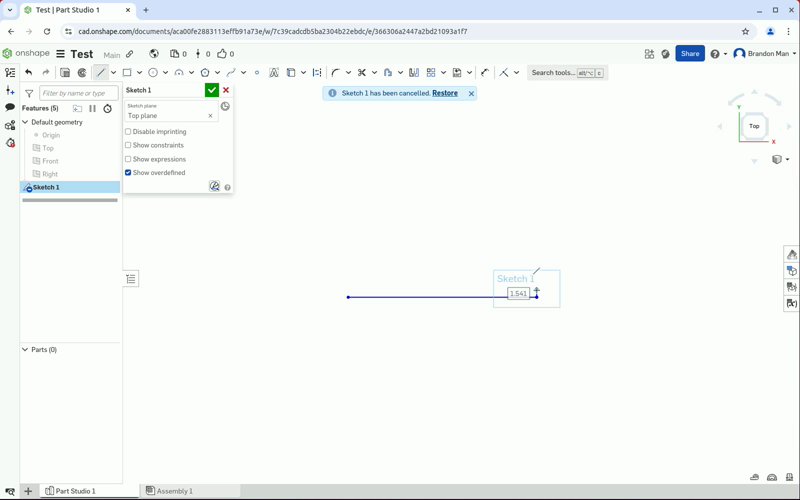
key_up(shift)
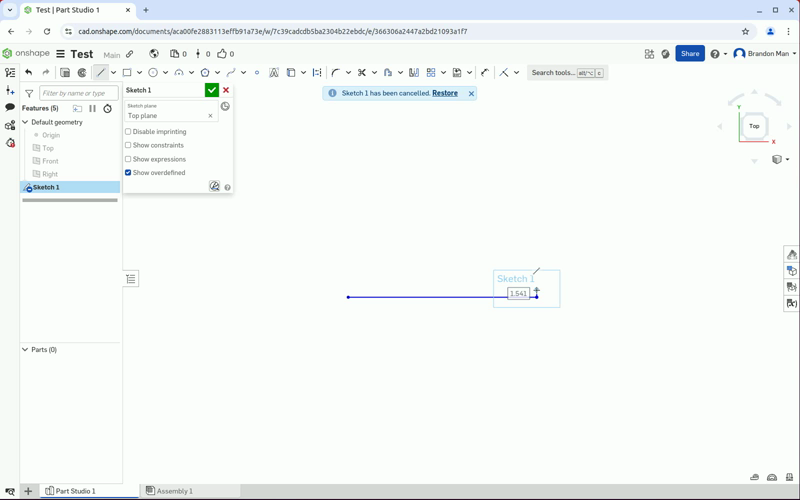
key_down(shift)
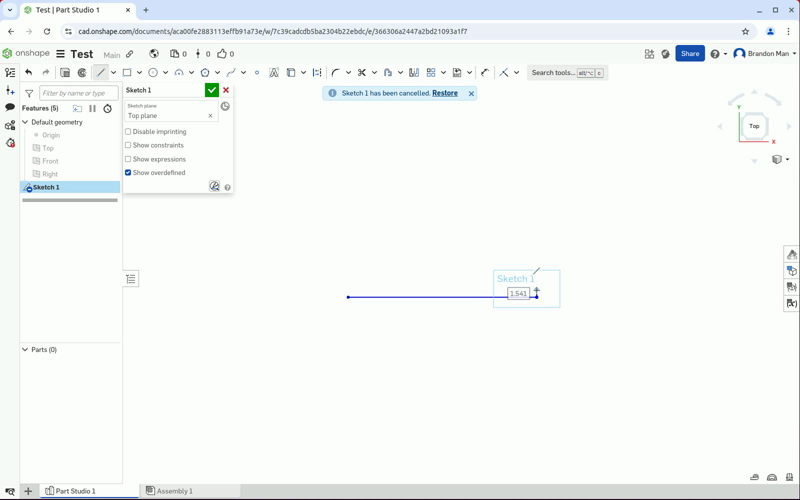
mouse_move(428, 289)
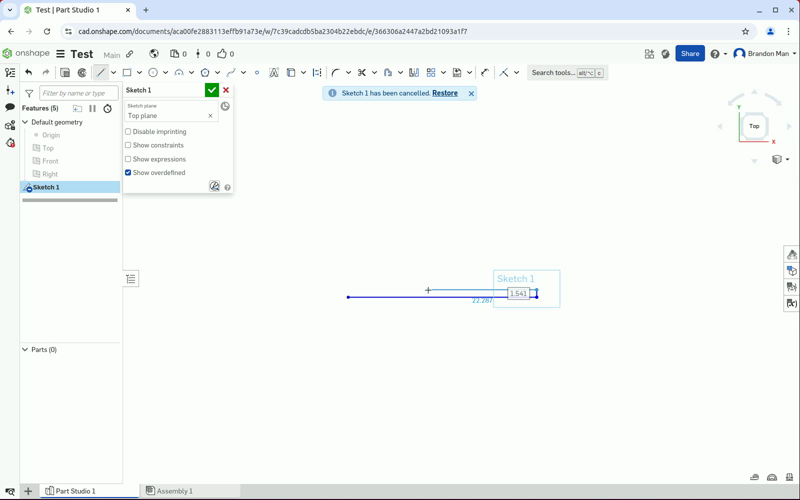
click(428, 289)
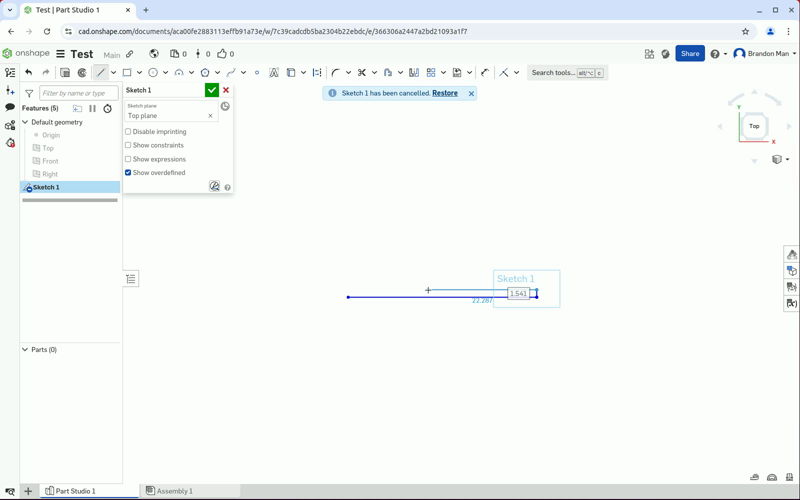
key_up(shift)
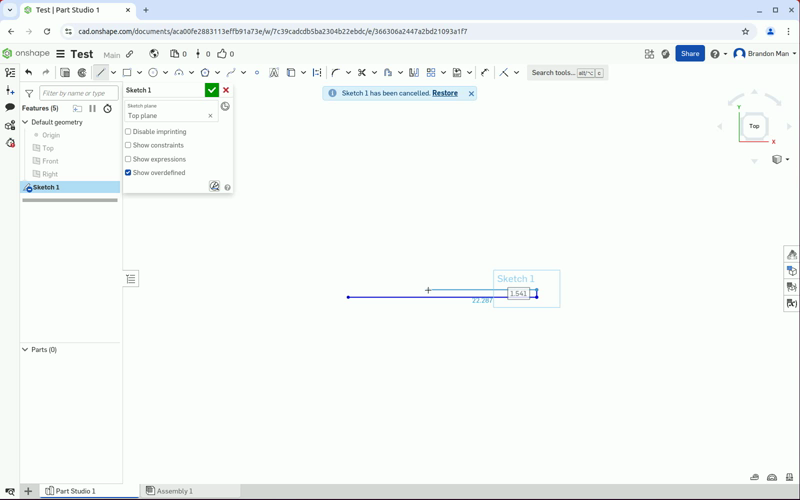
key_down(shift)
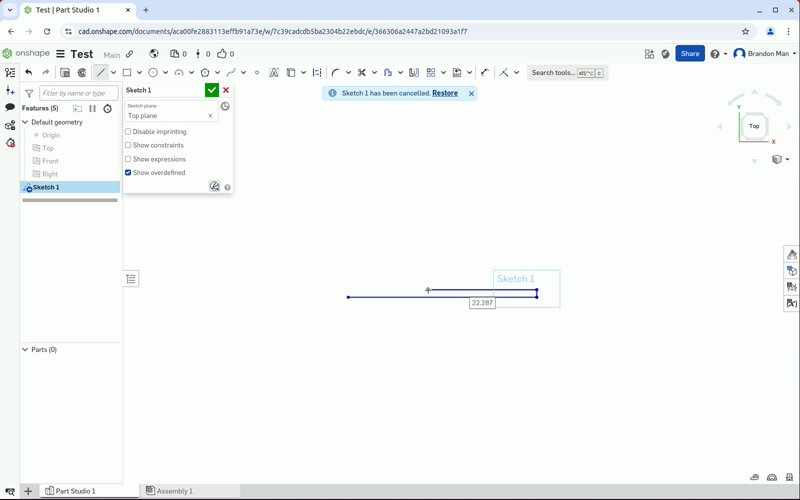
mouse_move(458, 289)
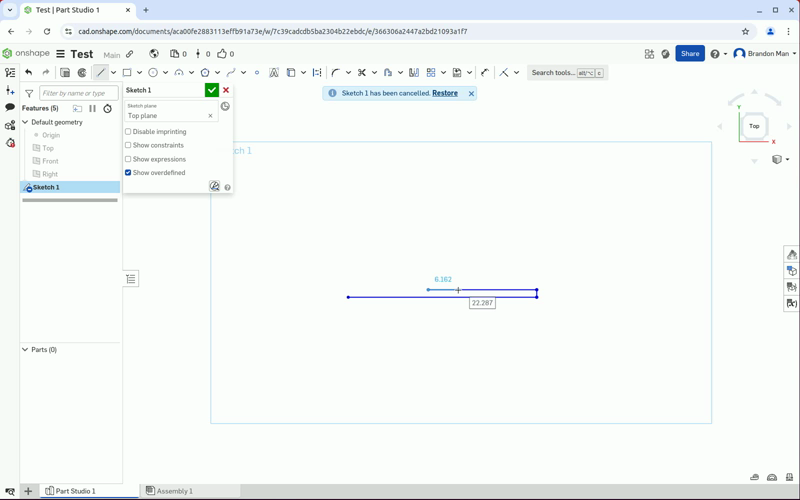
mouse_move(428, 287)
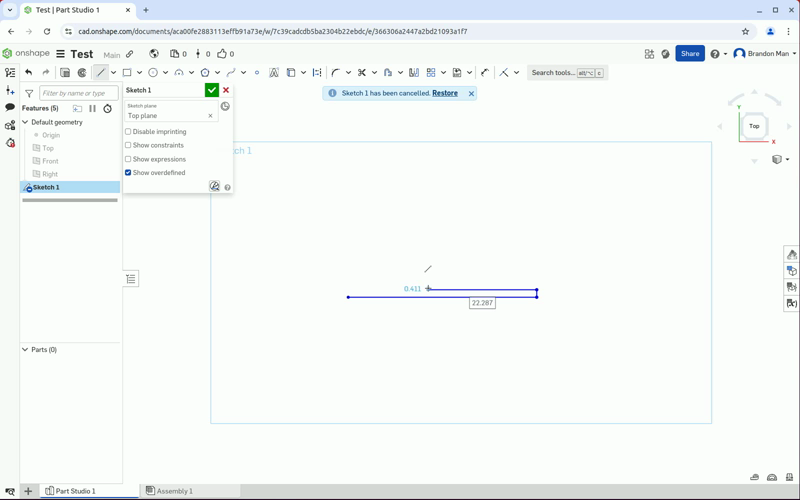
scroll(6)
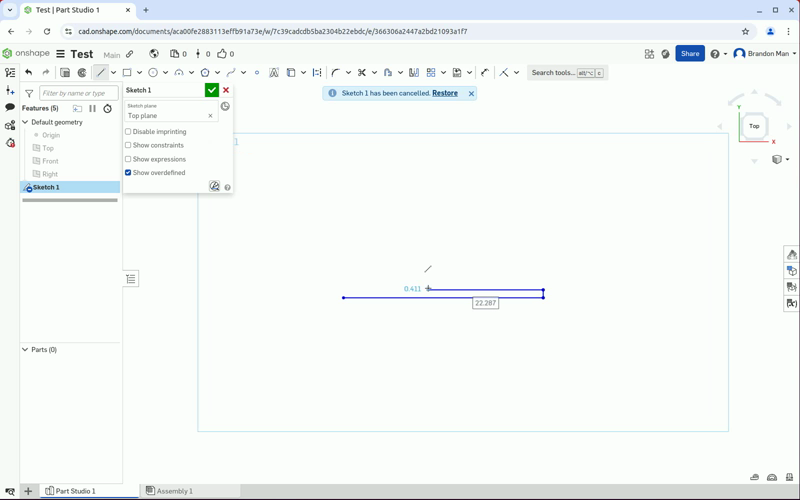
scroll(6)
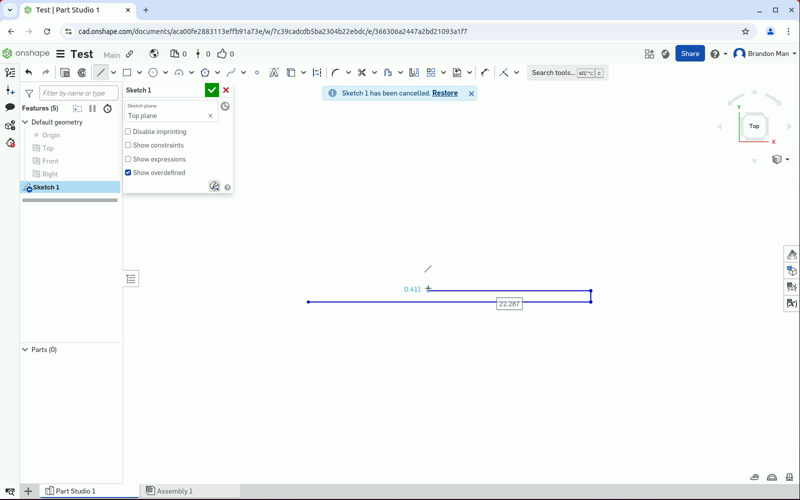
scroll(6)
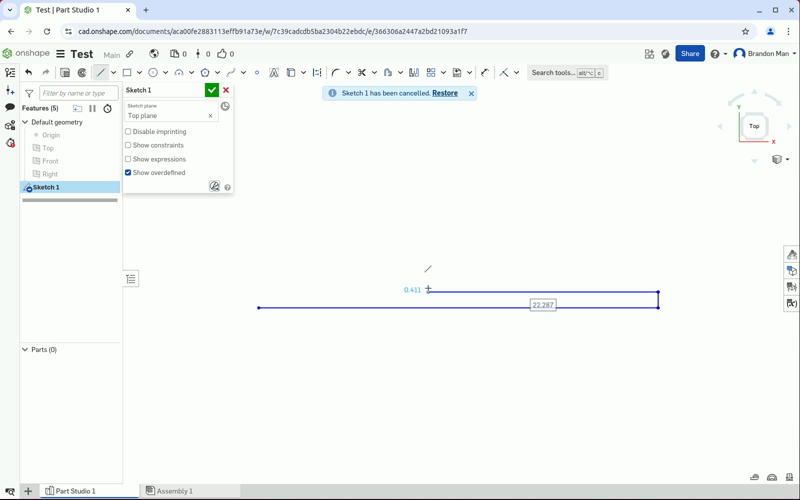
scroll(6)
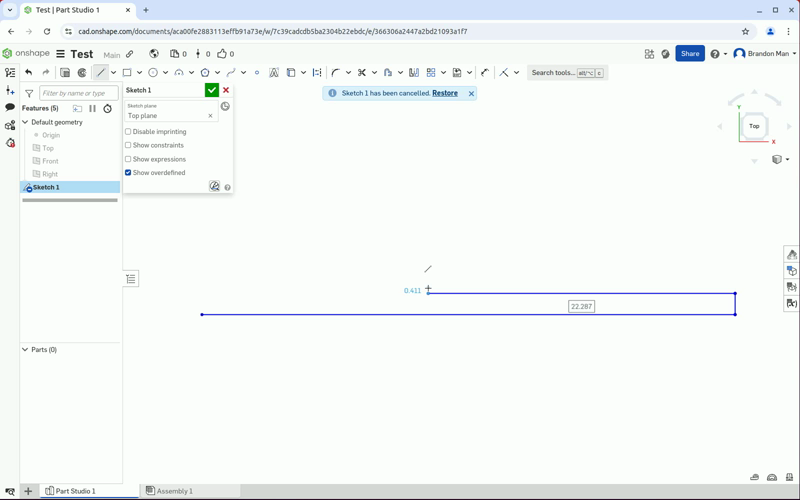
scroll(6)
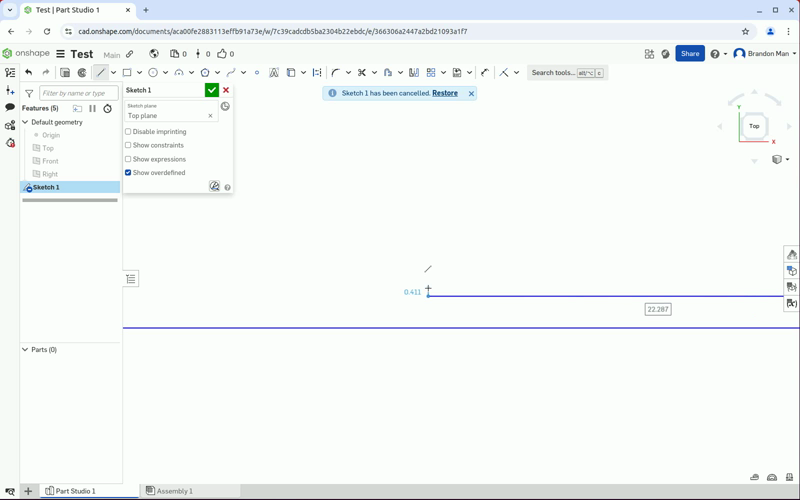
scroll(6)
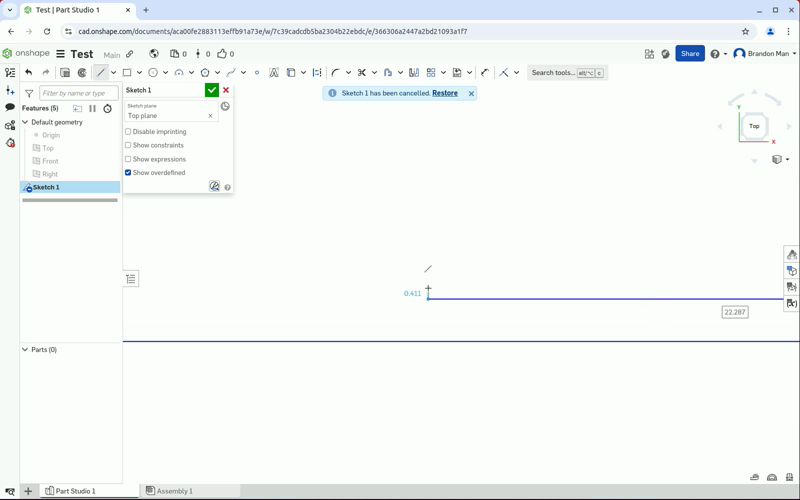
scroll(6)
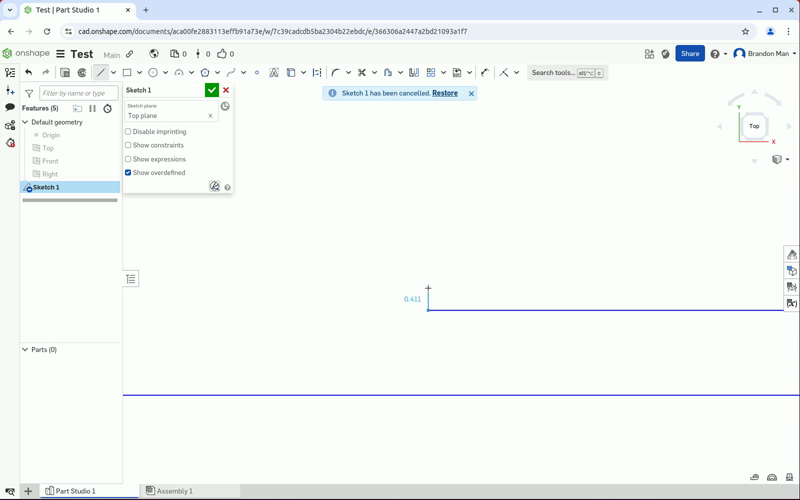
click(428, 287)
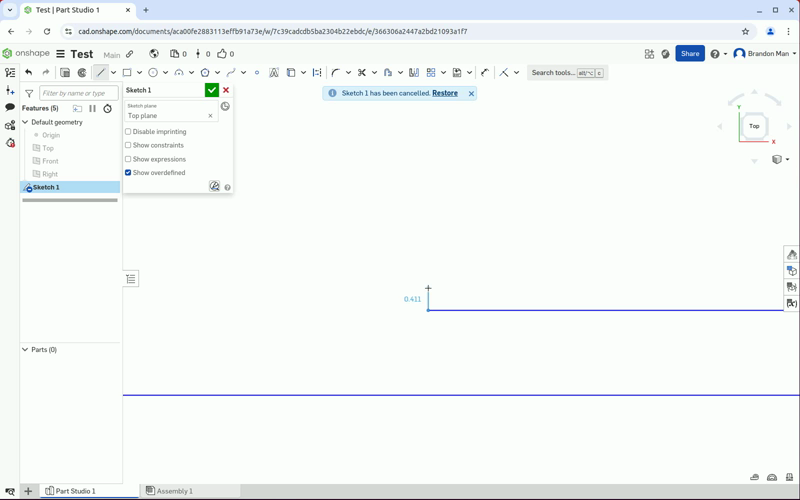
scroll(-6)
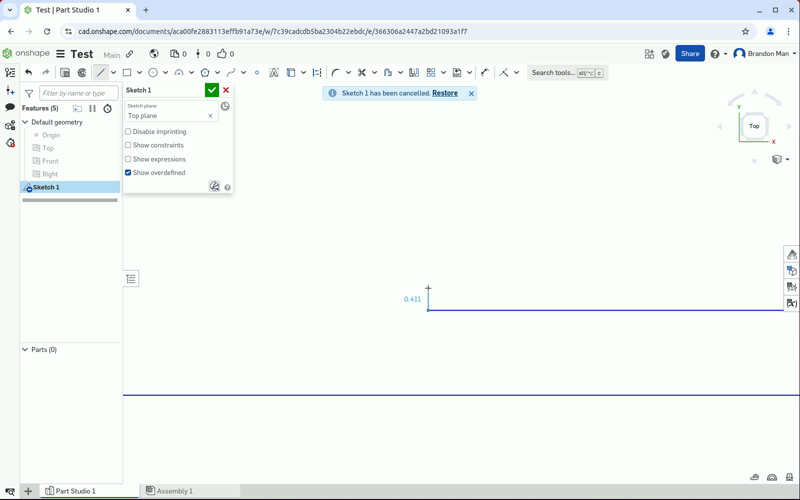
scroll(-6)
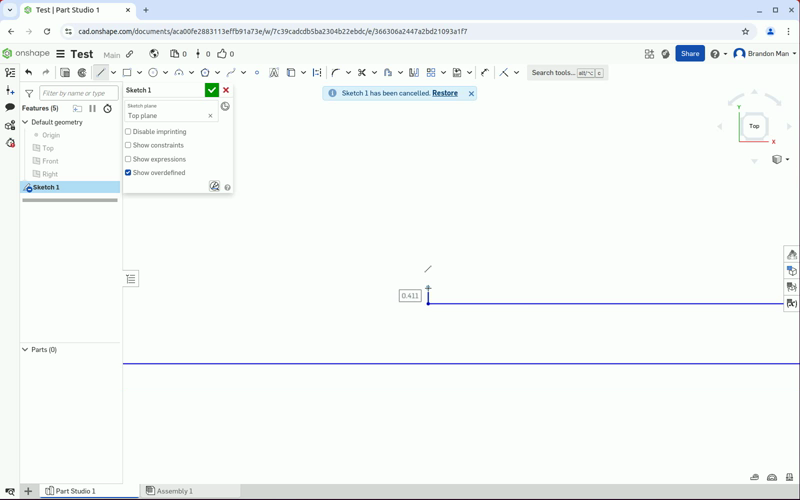
scroll(-6)
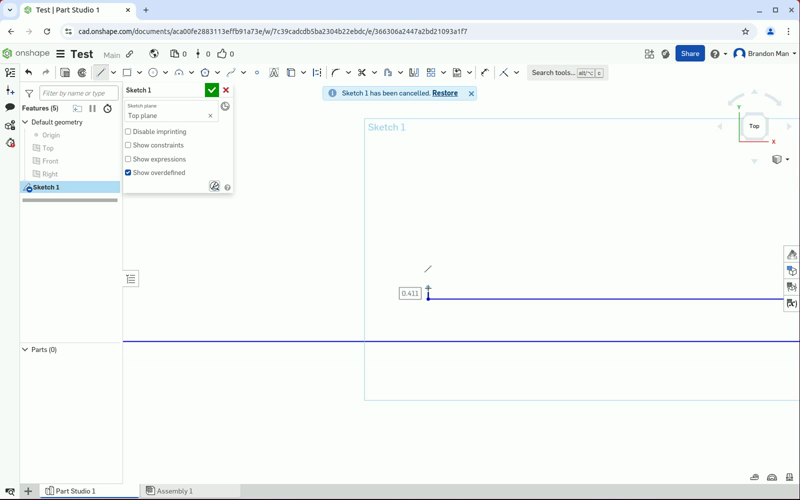
scroll(-6)
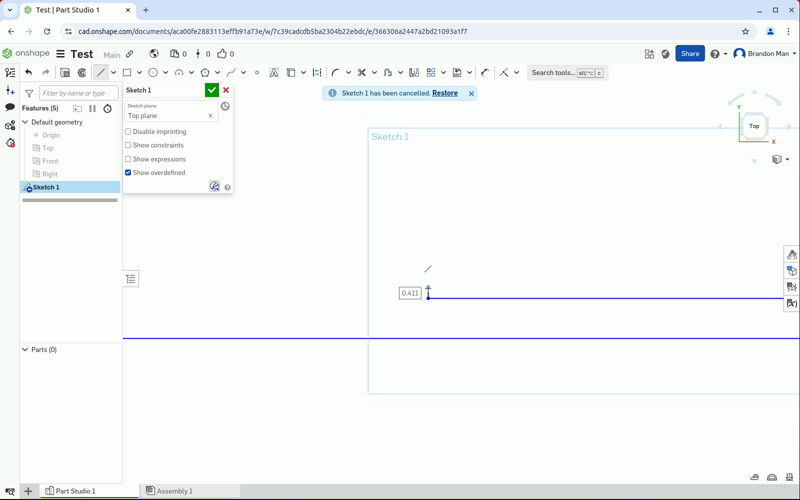
scroll(-6)
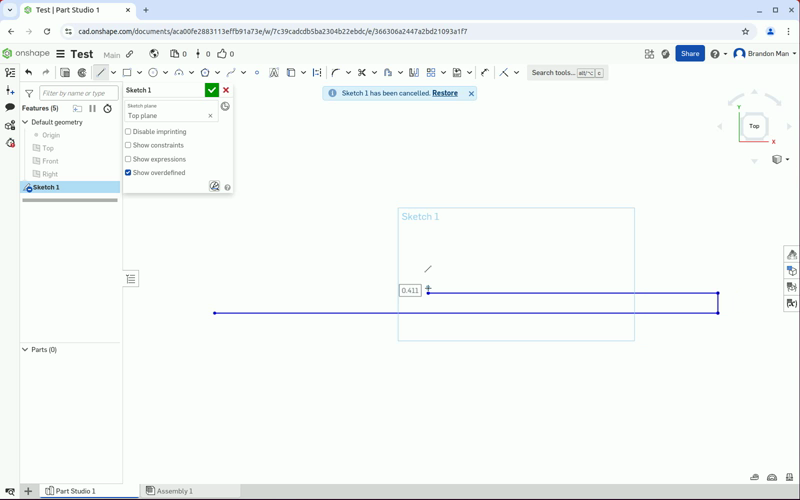
scroll(-6)
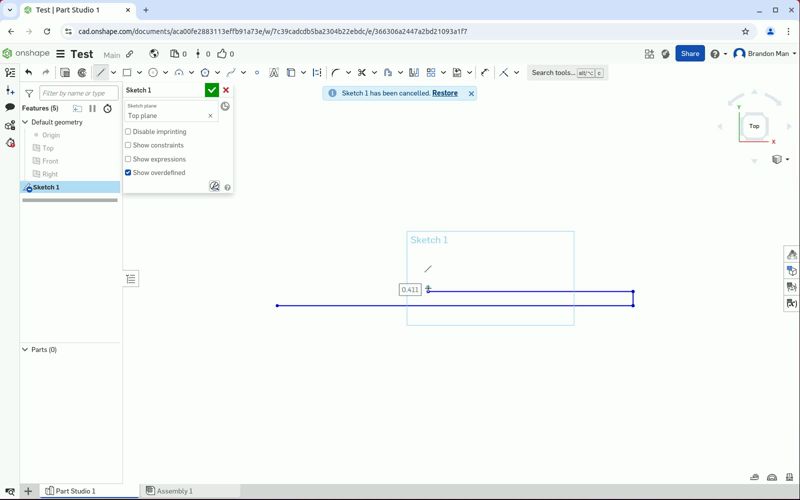
scroll(-6)
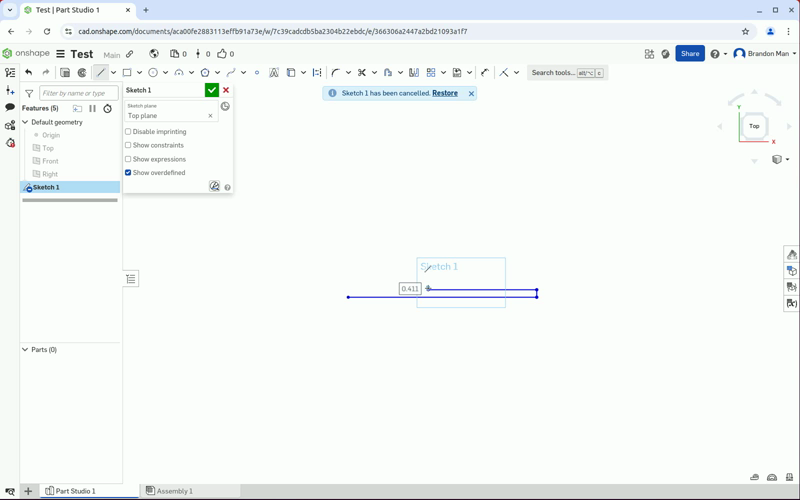
key_up(shift)
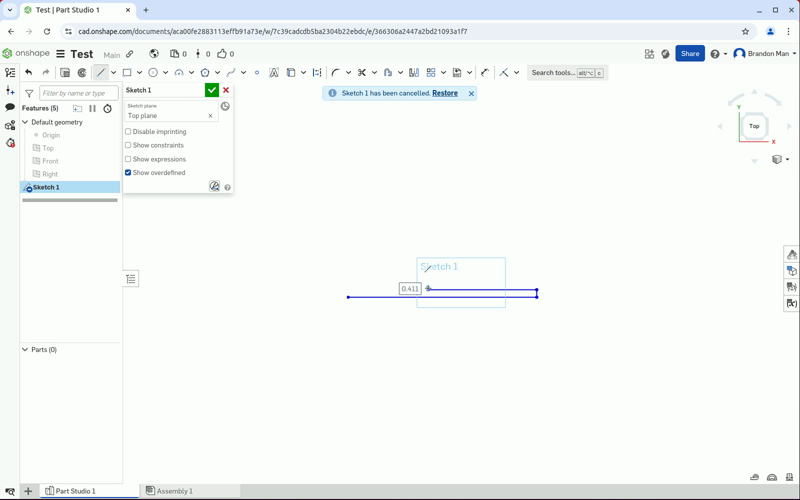
key_down(shift)
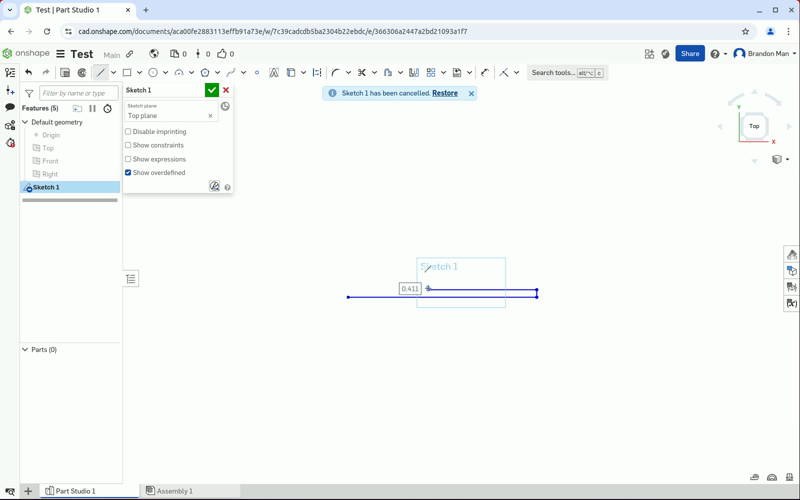
mouse_move(572, 287)
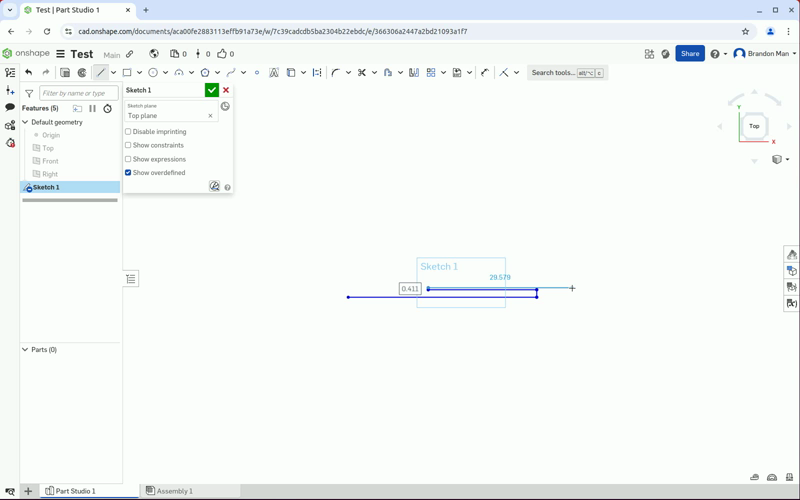
click(572, 287)
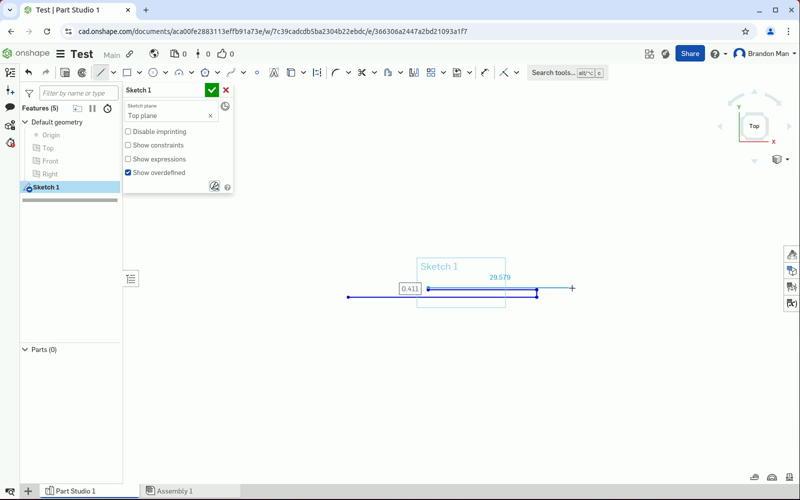
key_up(shift)
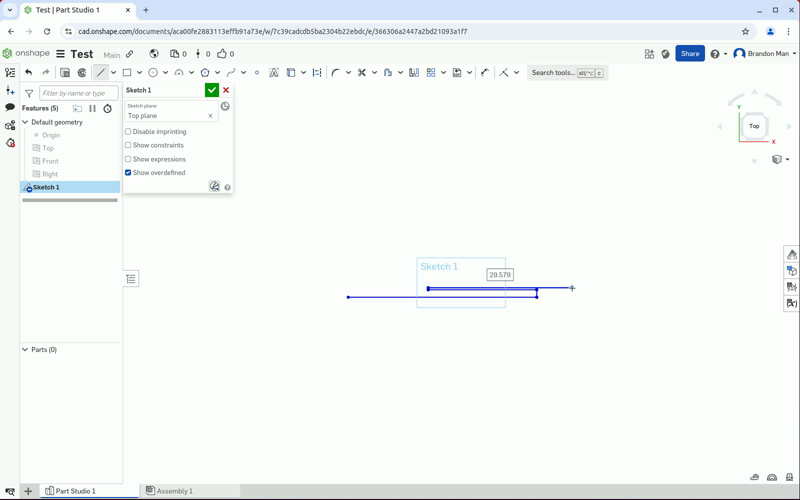
key_down(shift)
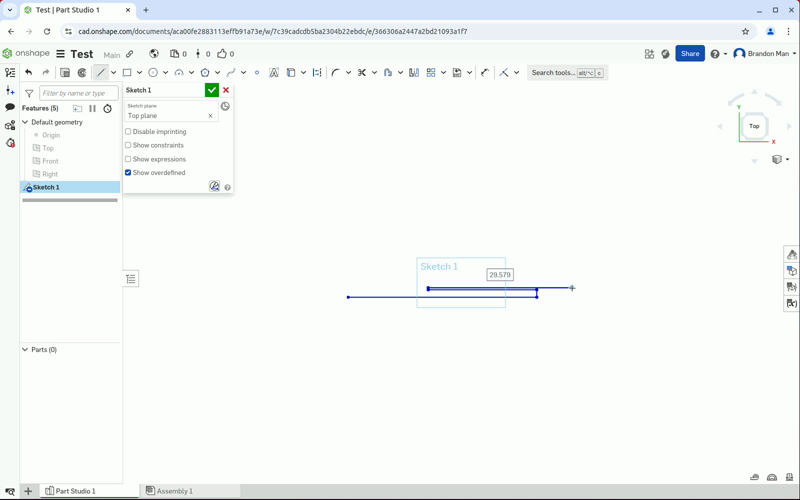
mouse_move(589, 287)
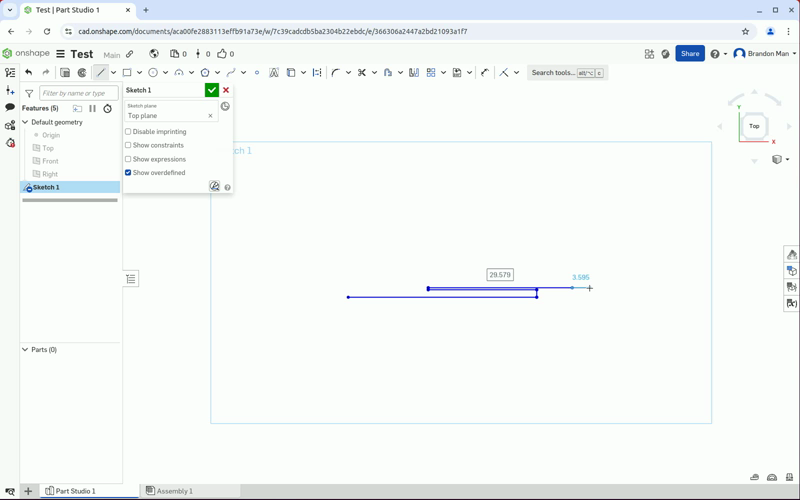
mouse_move(572, 280)
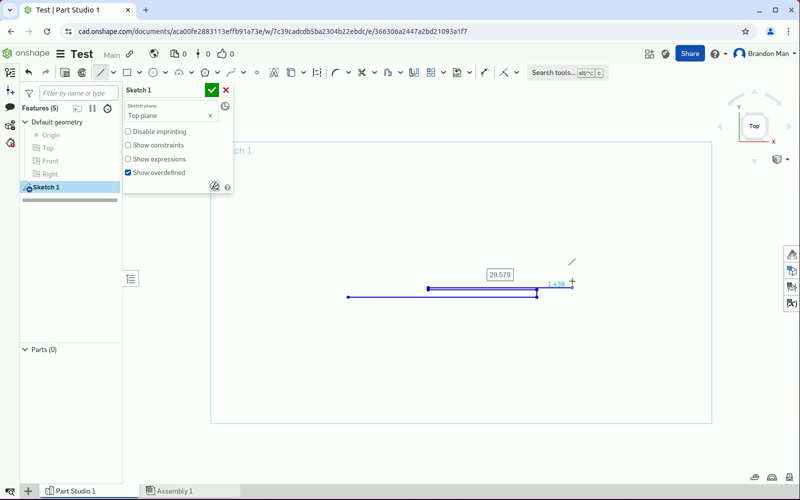
scroll(6)
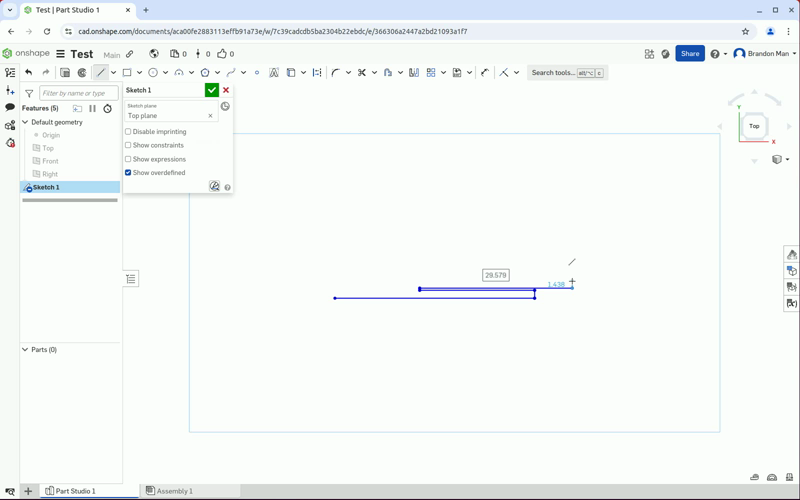
scroll(6)
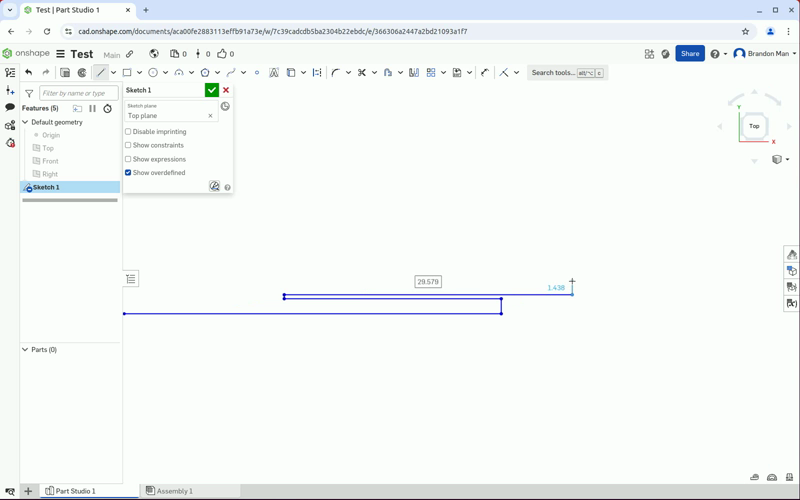
scroll(6)
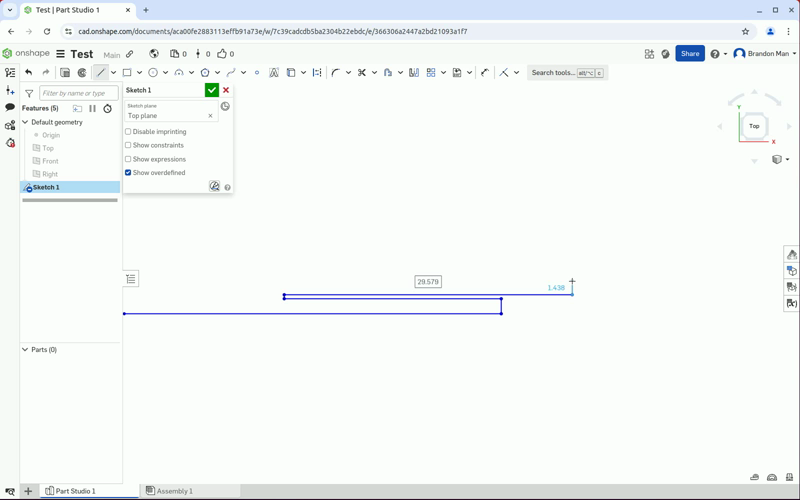
scroll(6)
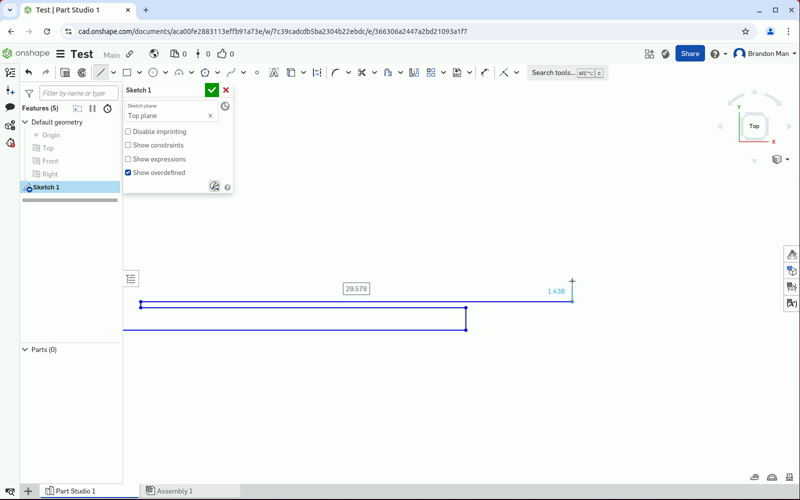
scroll(6)
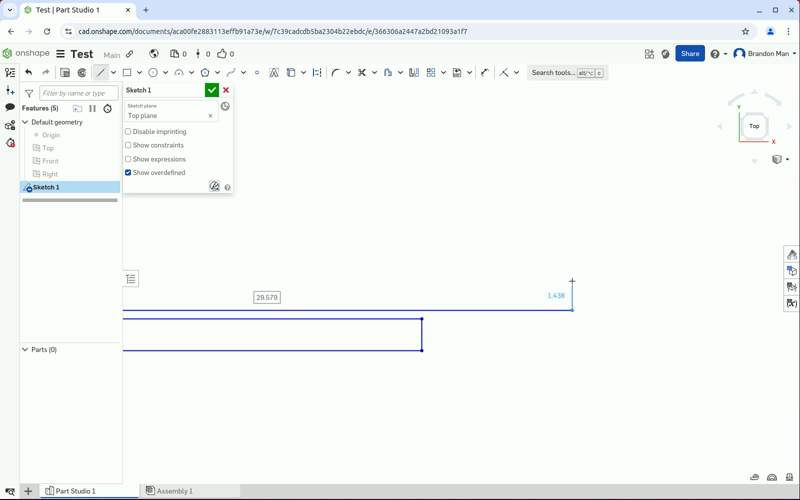
scroll(6)
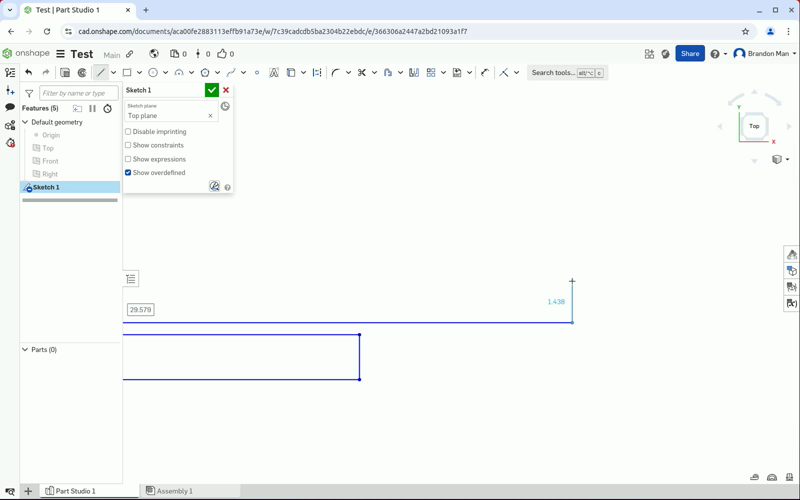
scroll(6)
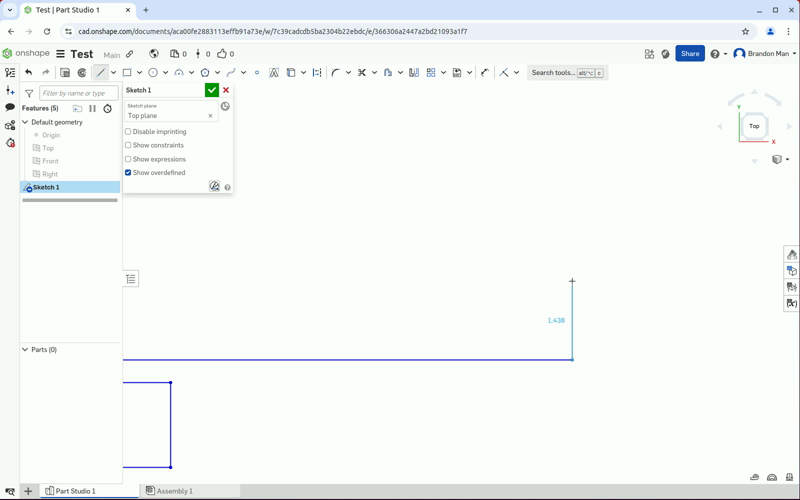
click(572, 280)
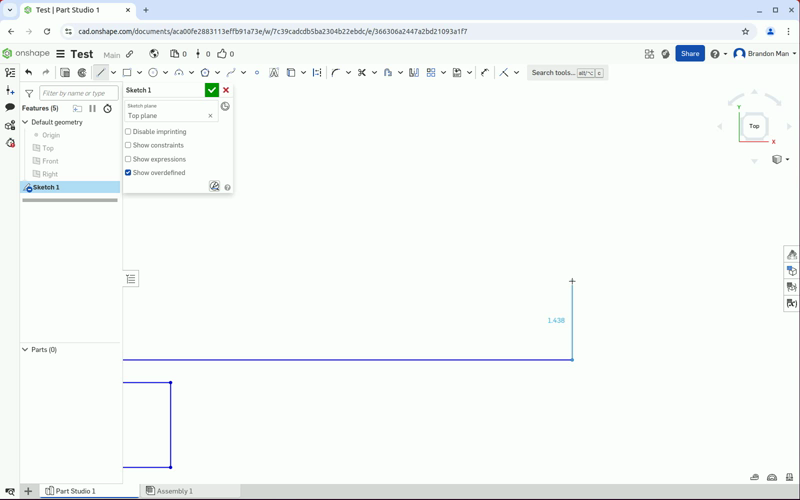
scroll(-6)
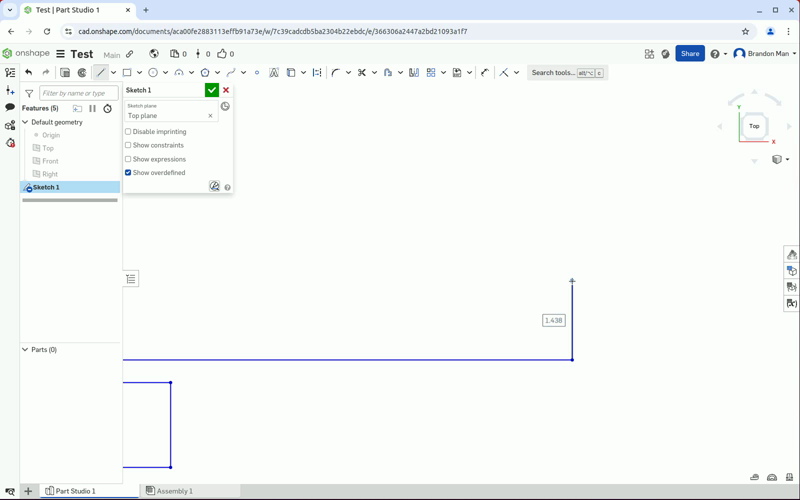
scroll(-6)
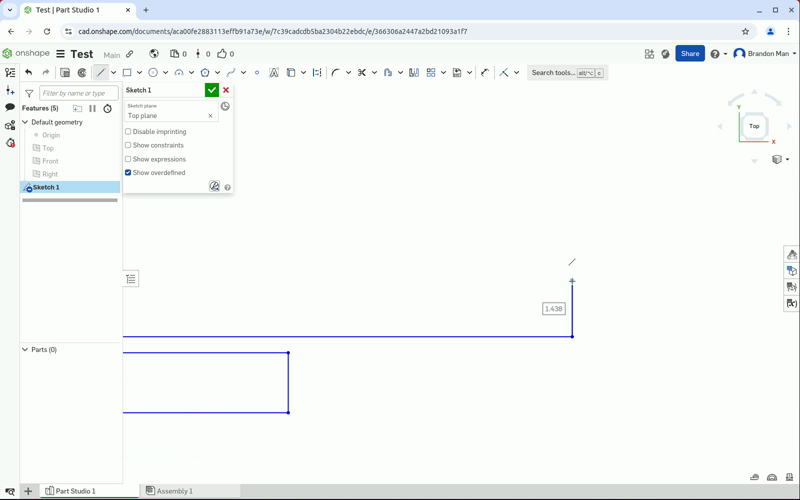
scroll(-6)
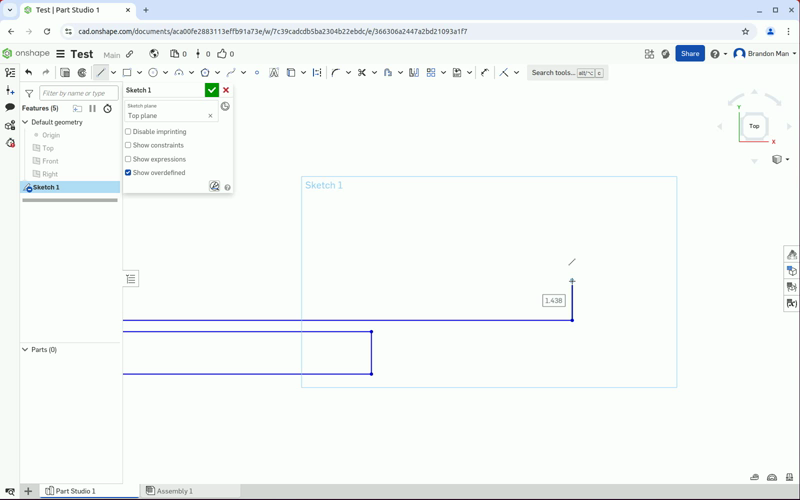
scroll(-6)
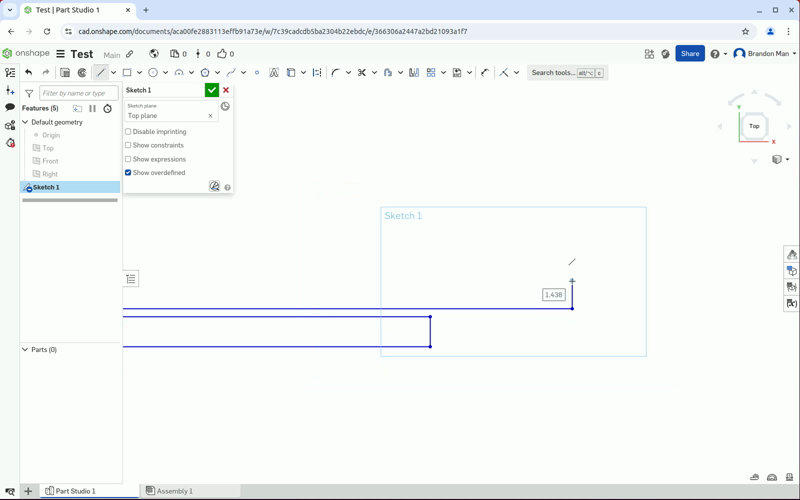
scroll(-6)
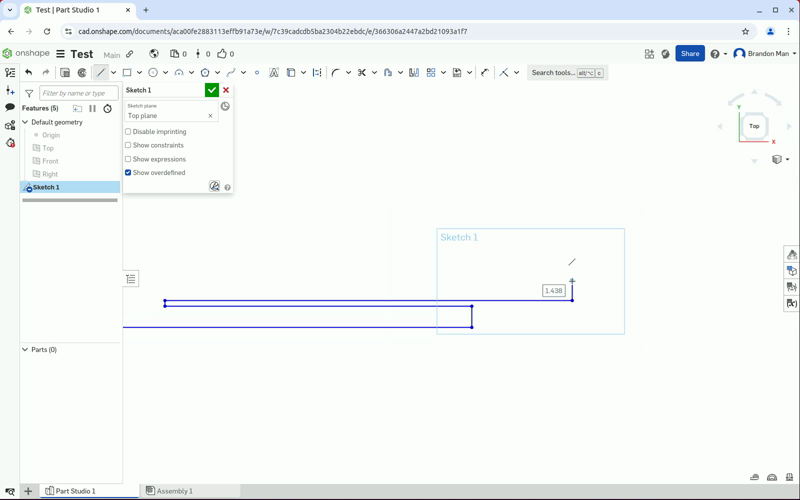
scroll(-6)
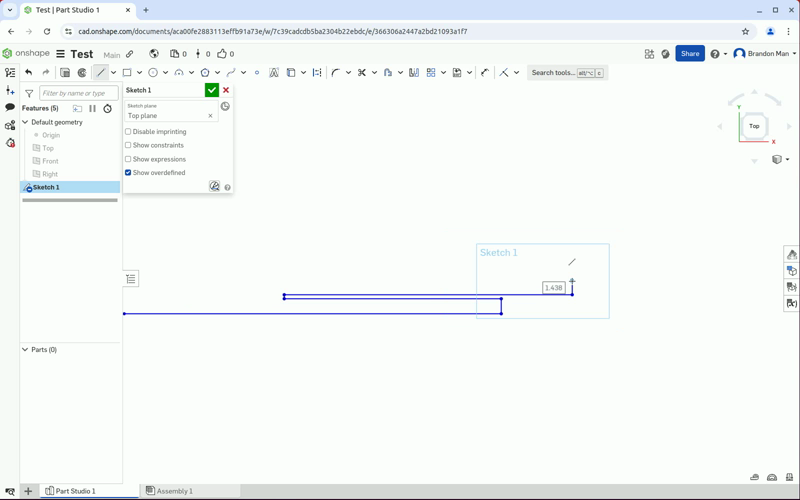
scroll(-6)
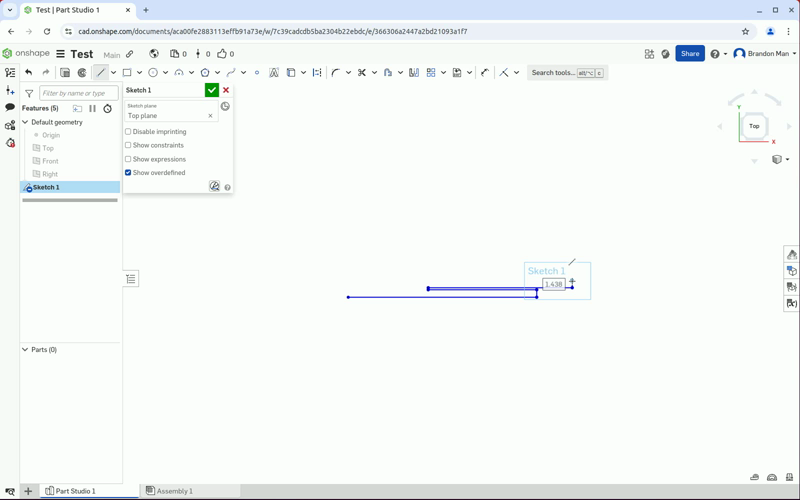
key_up(shift)
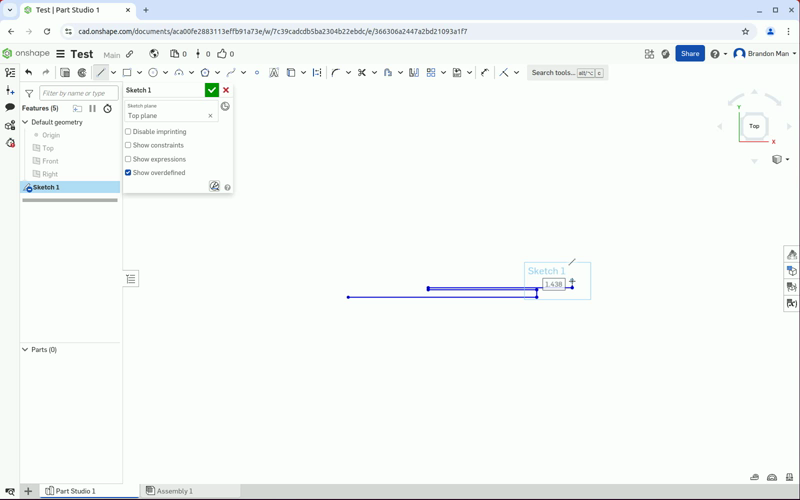
key_down(shift)
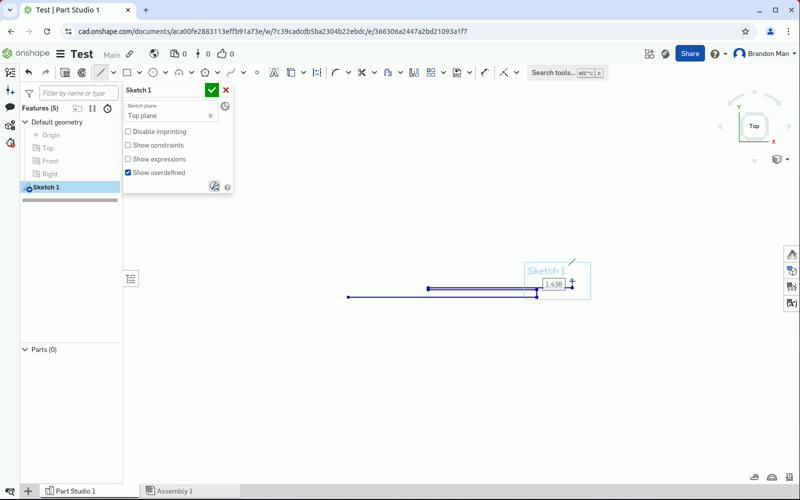
mouse_move(428, 280)
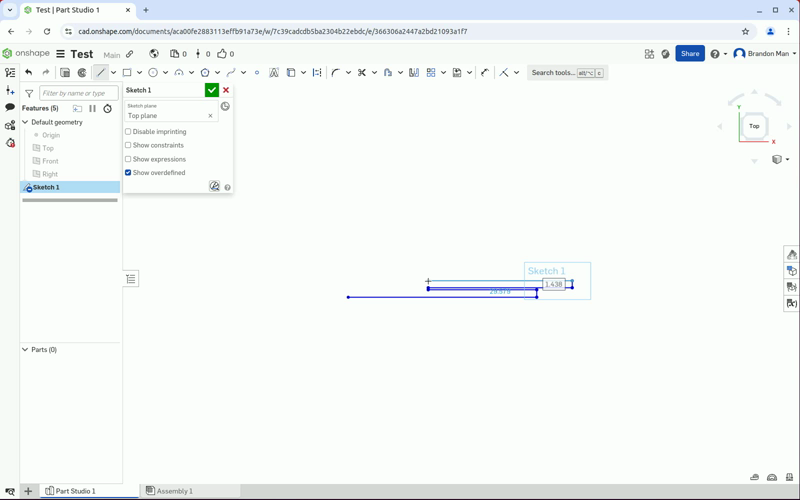
click(428, 280)
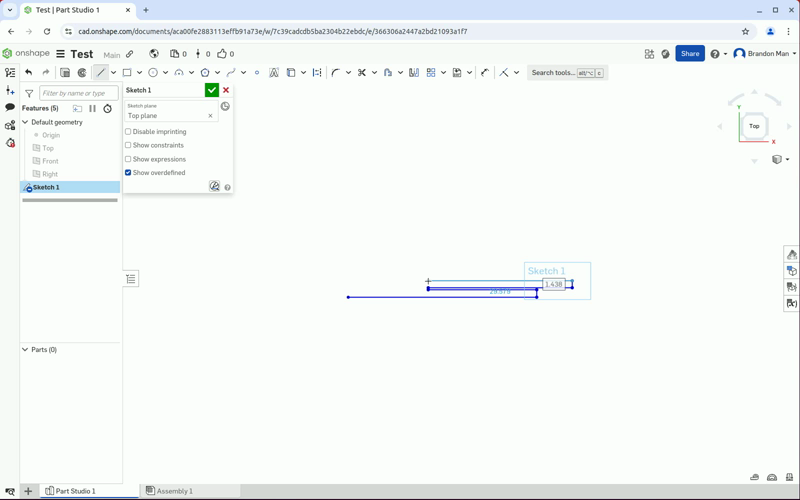
key_up(shift)
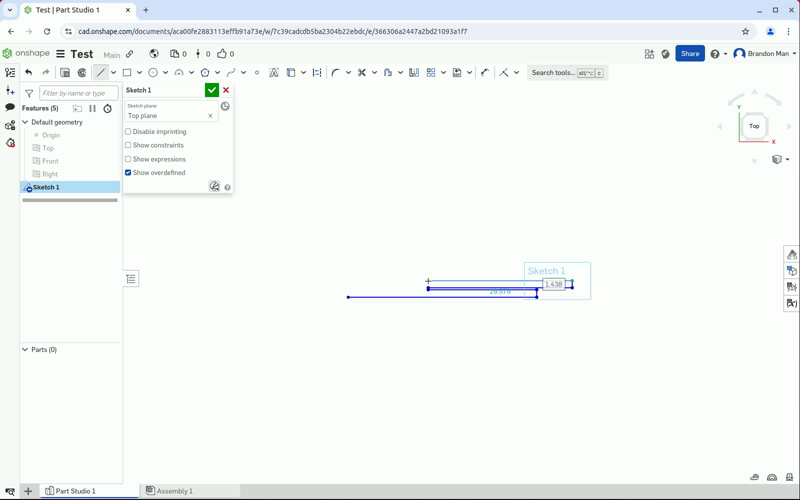
key_down(shift)
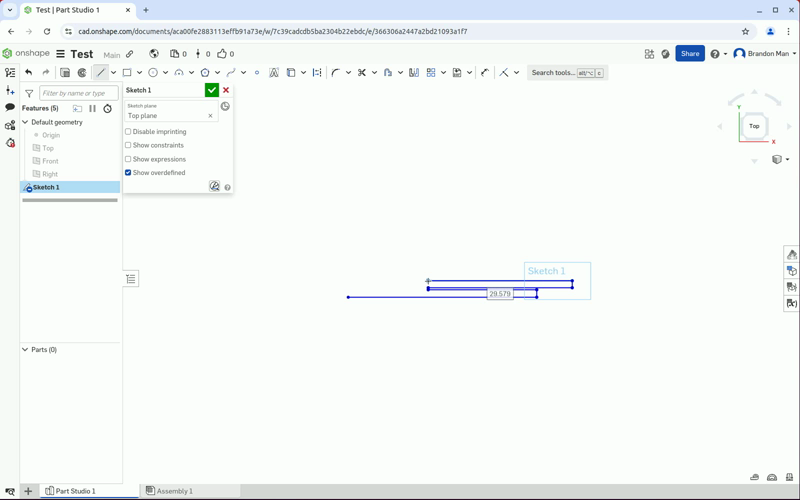
mouse_move(458, 280)
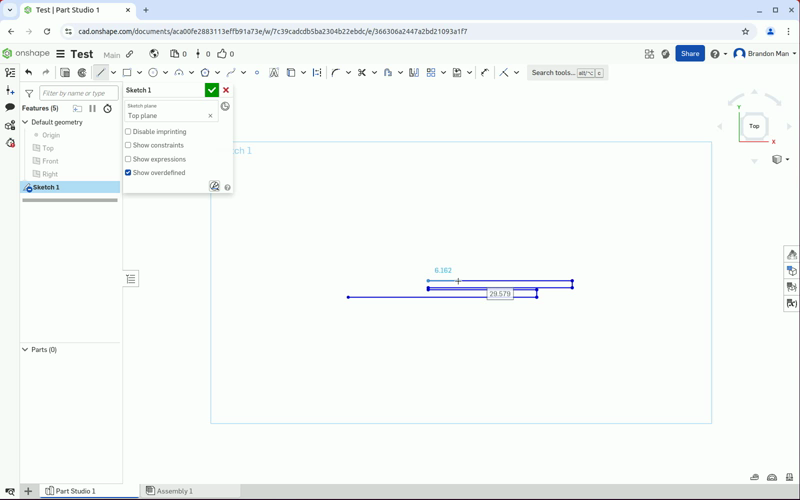
mouse_move(428, 278)
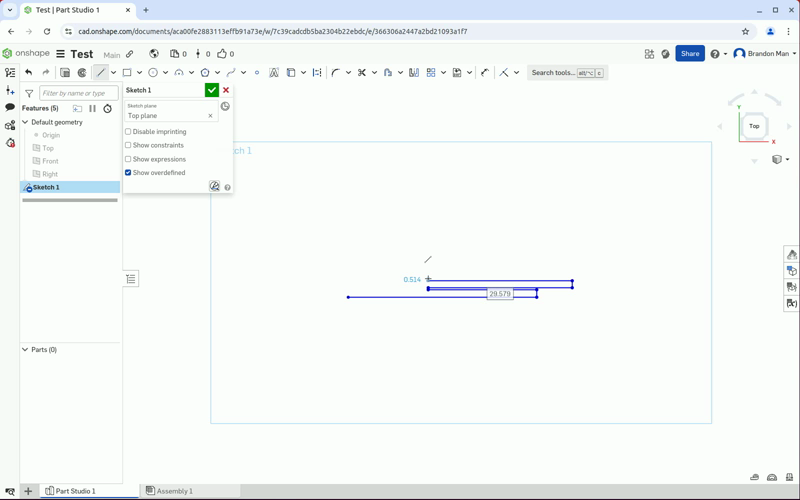
scroll(6)
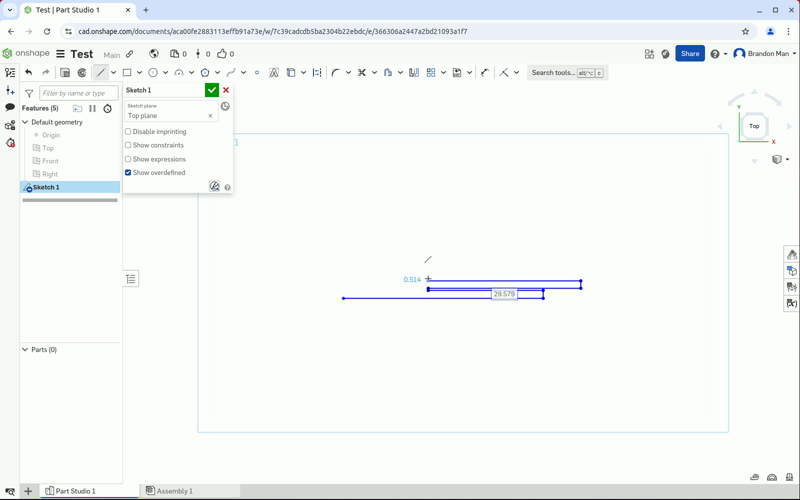
scroll(6)
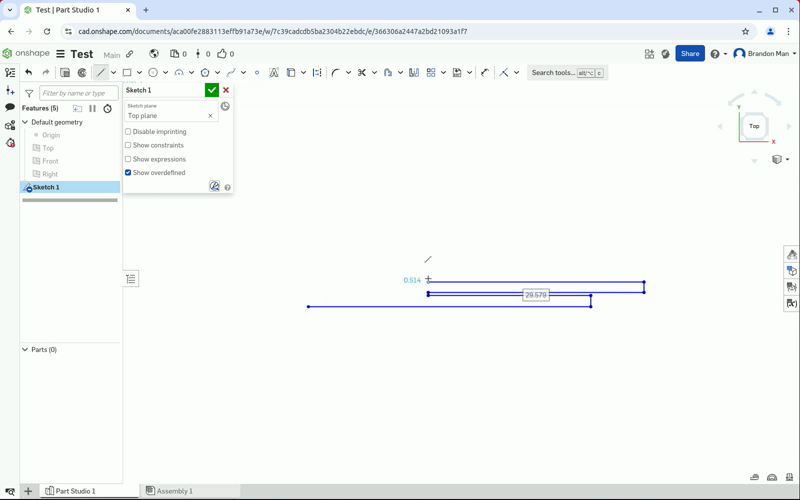
scroll(6)
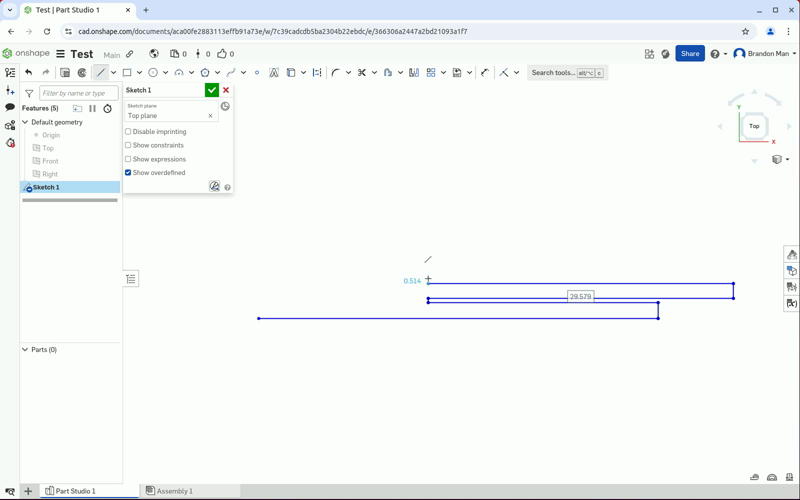
scroll(6)
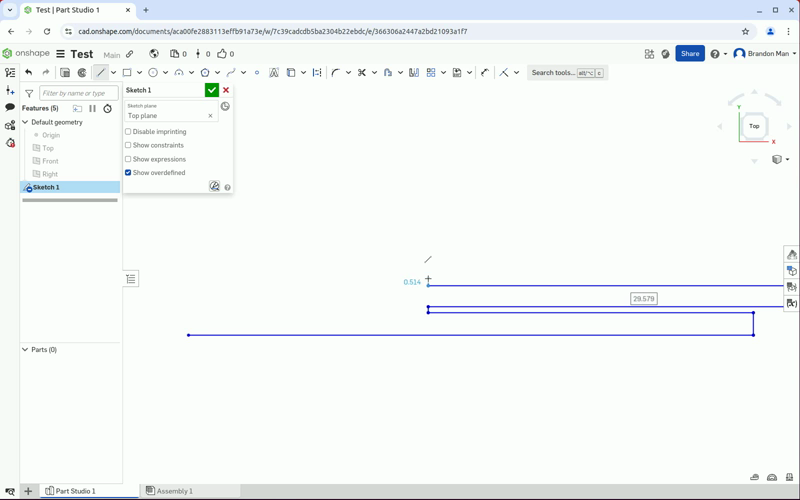
scroll(6)
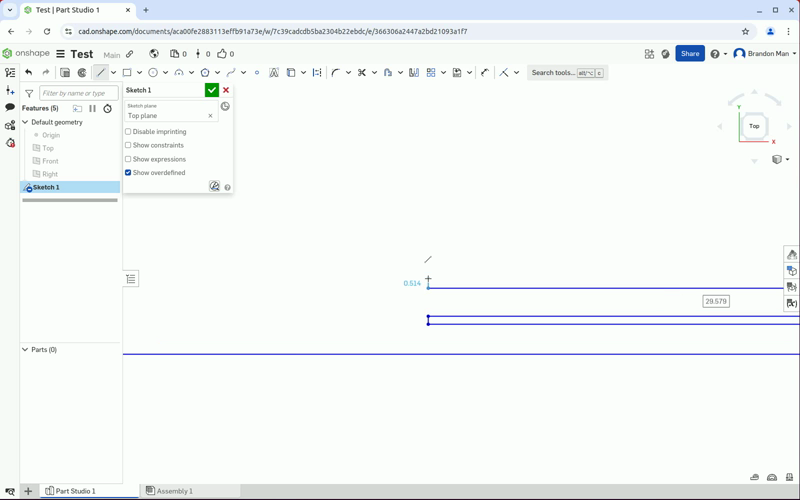
scroll(6)
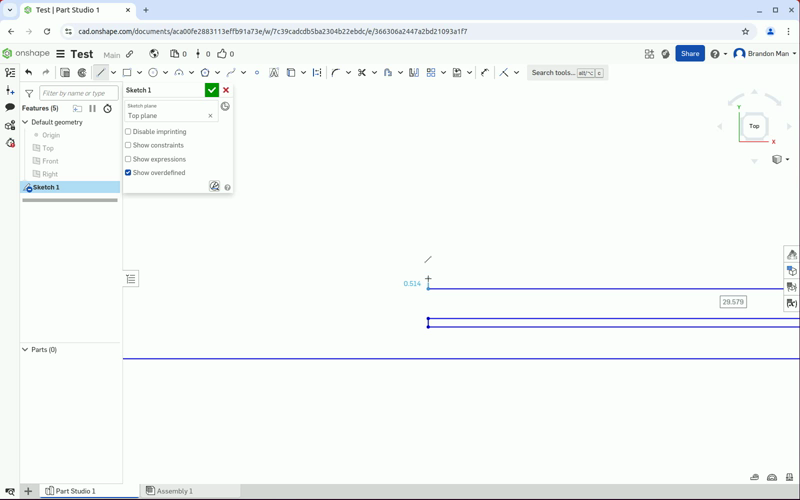
scroll(6)
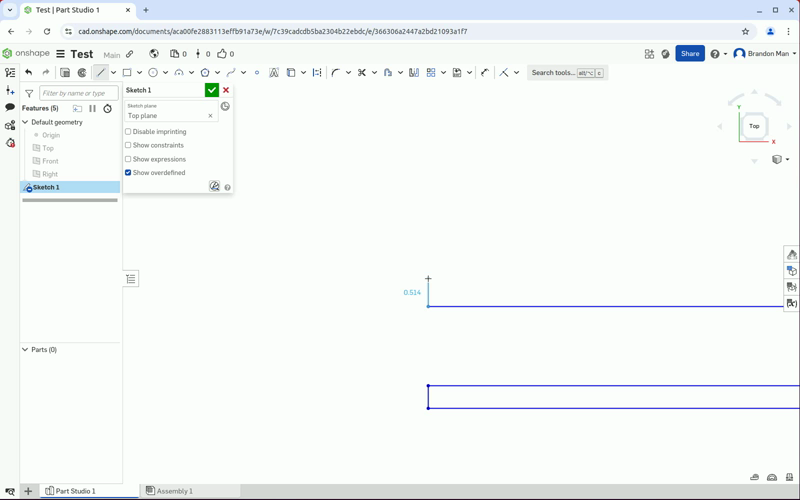
click(428, 278)
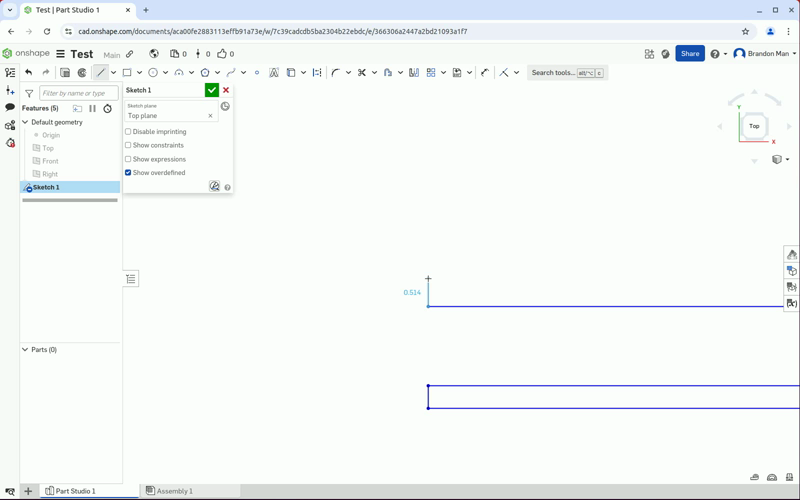
scroll(-6)
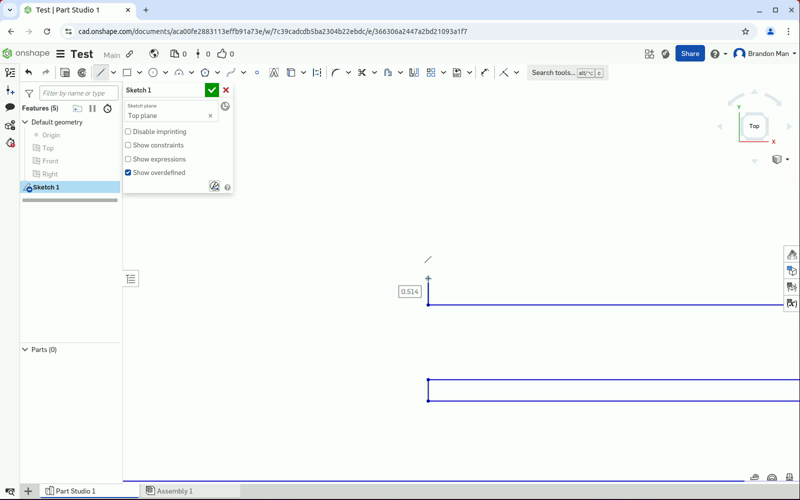
scroll(-6)
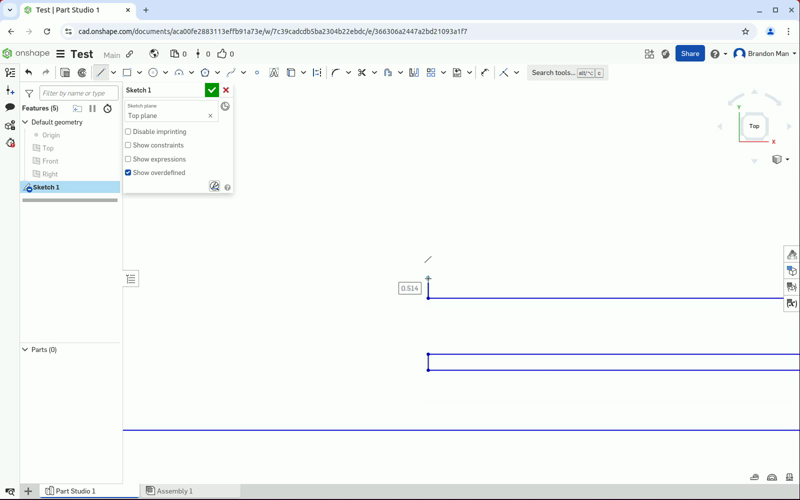
scroll(-6)
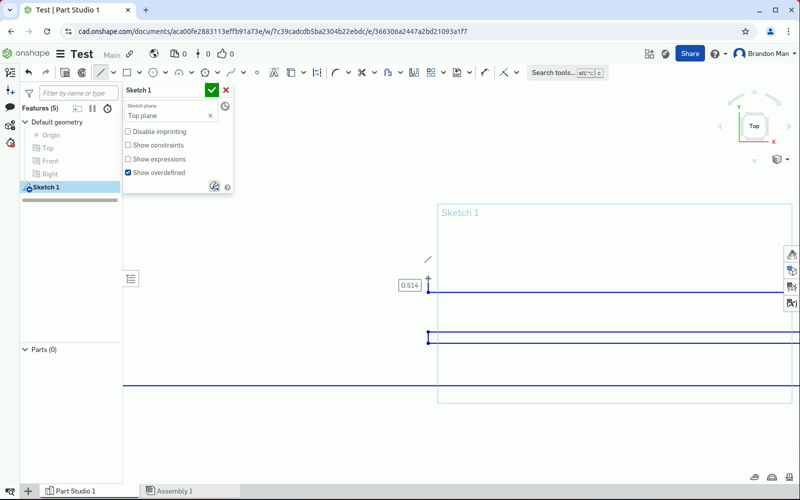
scroll(-6)
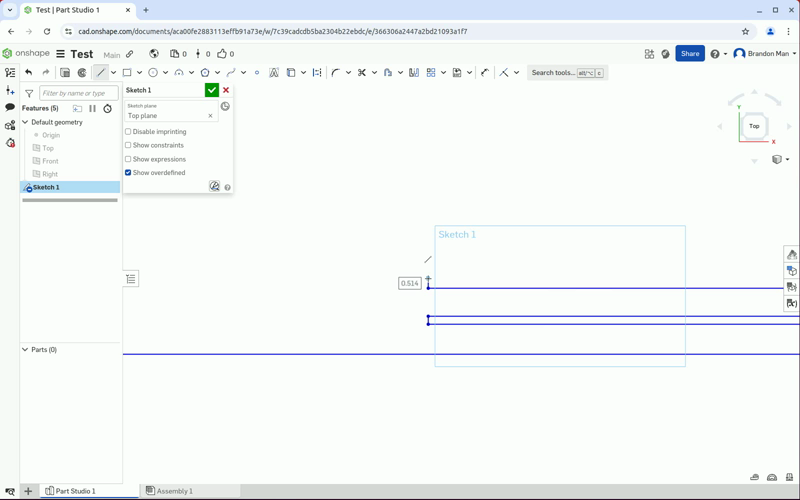
scroll(-6)
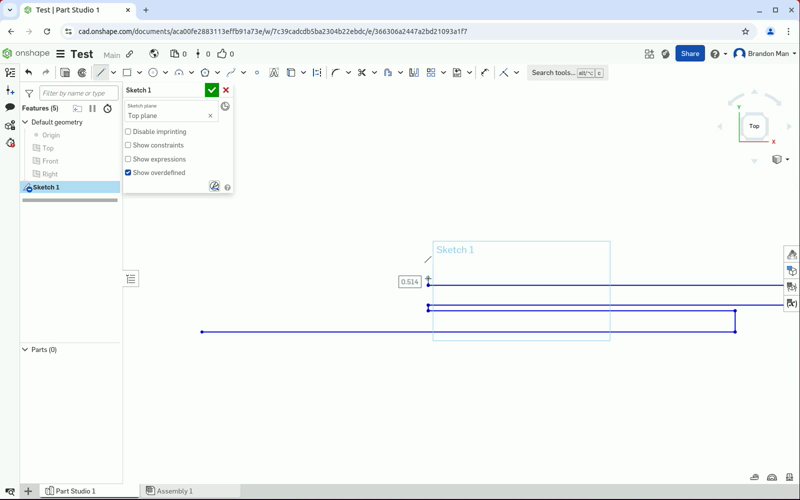
scroll(-6)
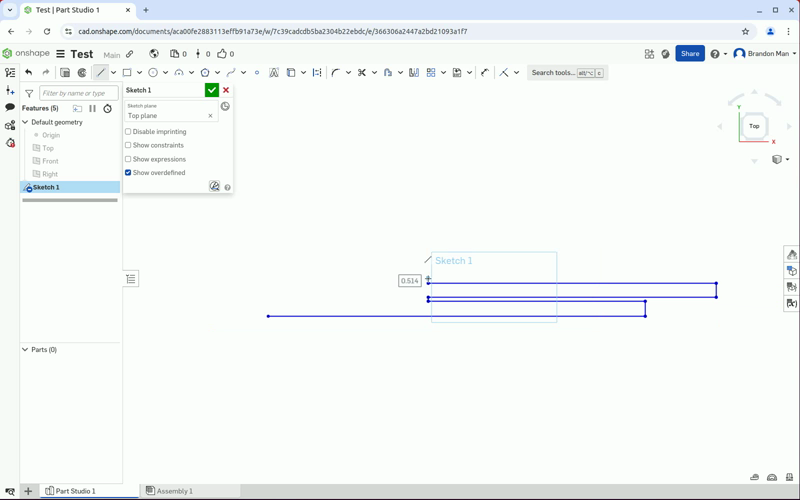
scroll(-6)
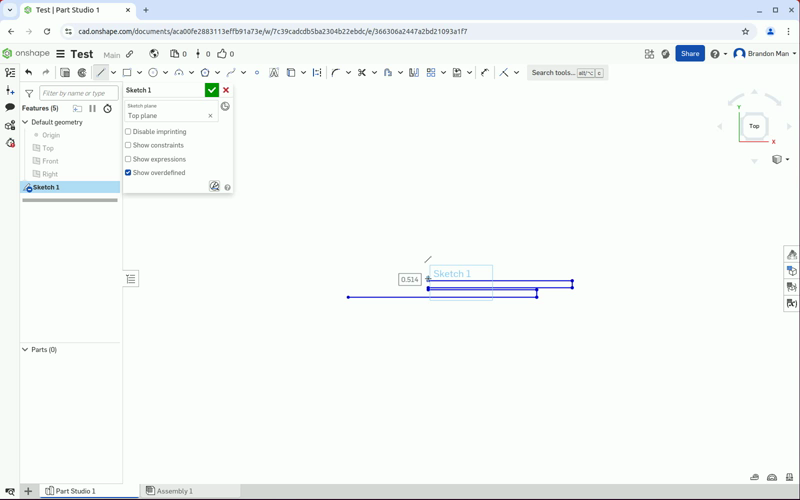
key_up(shift)
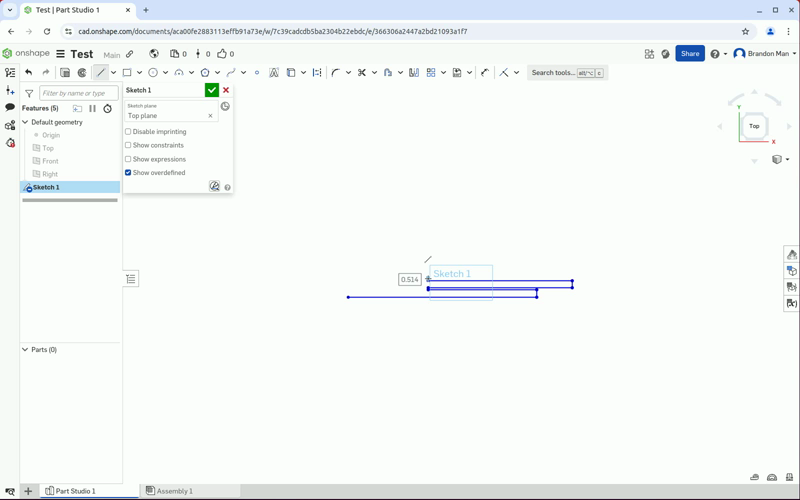
key_down(shift)
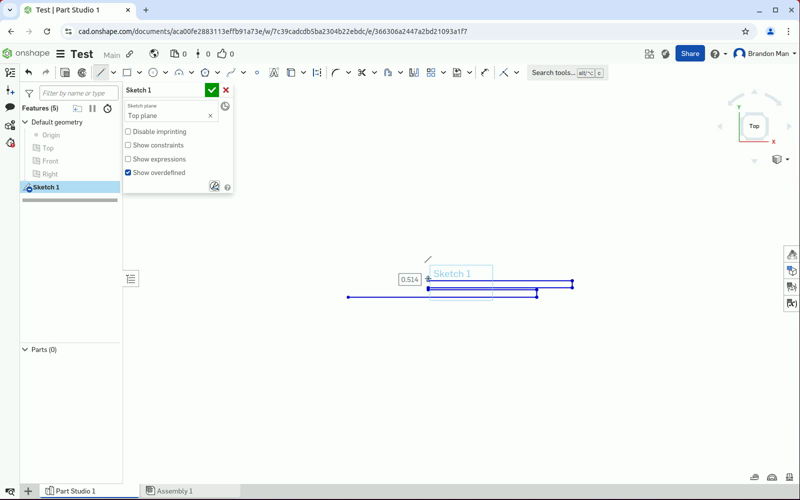
mouse_move(536, 278)
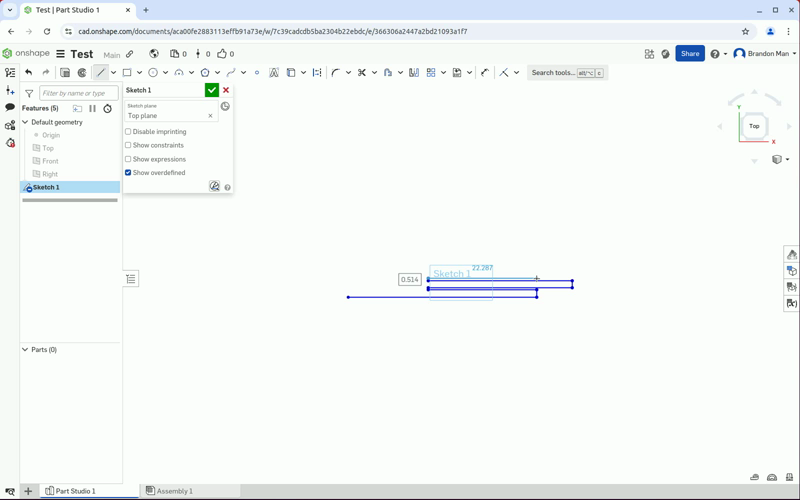
click(536, 278)
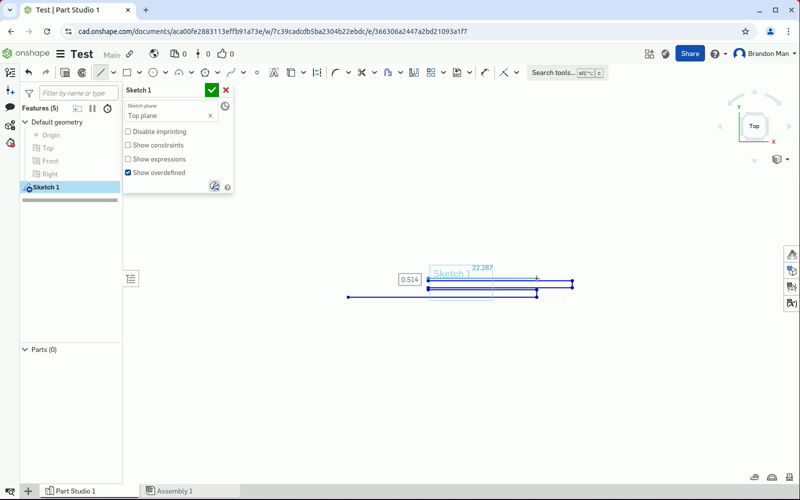
key_up(shift)
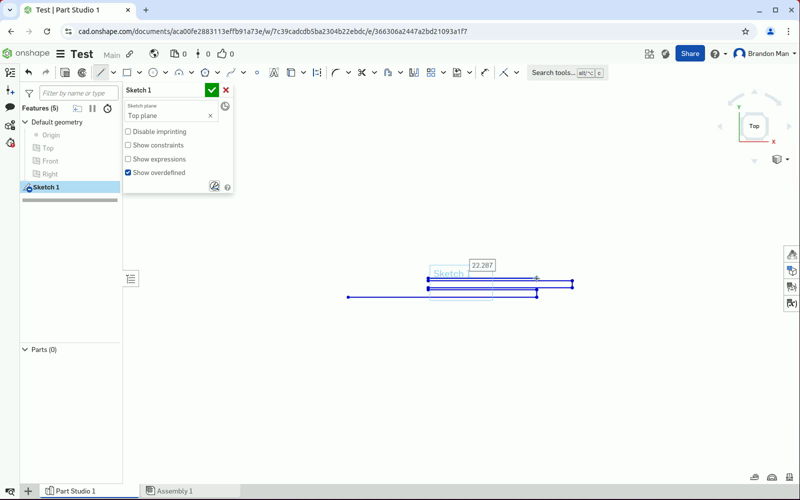
key_down(shift)
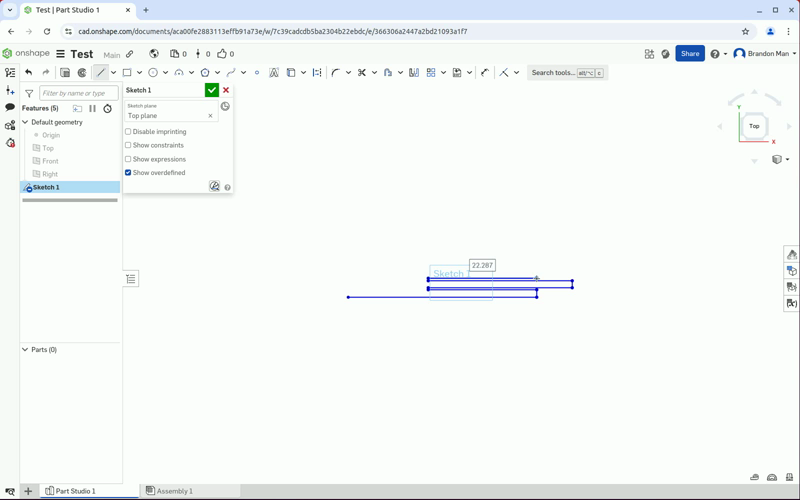
mouse_move(566, 278)
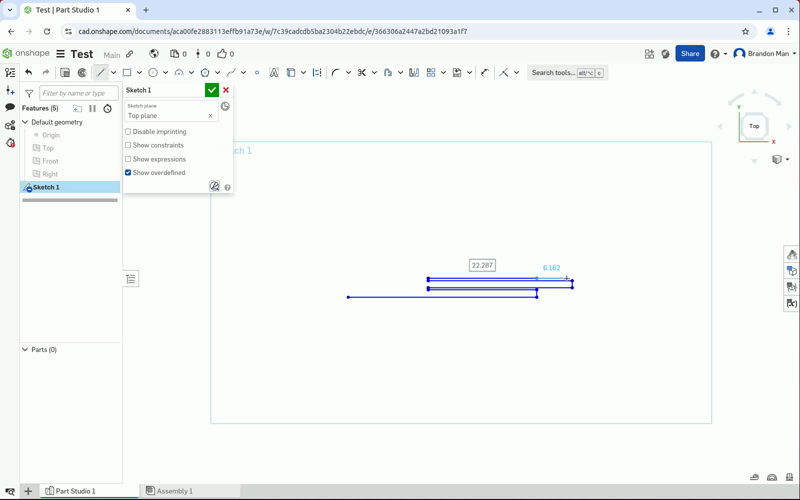
mouse_move(536, 271)
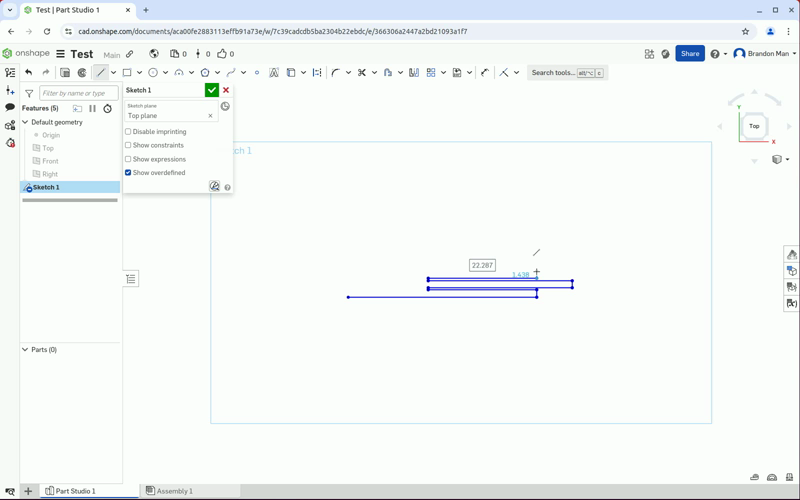
scroll(6)
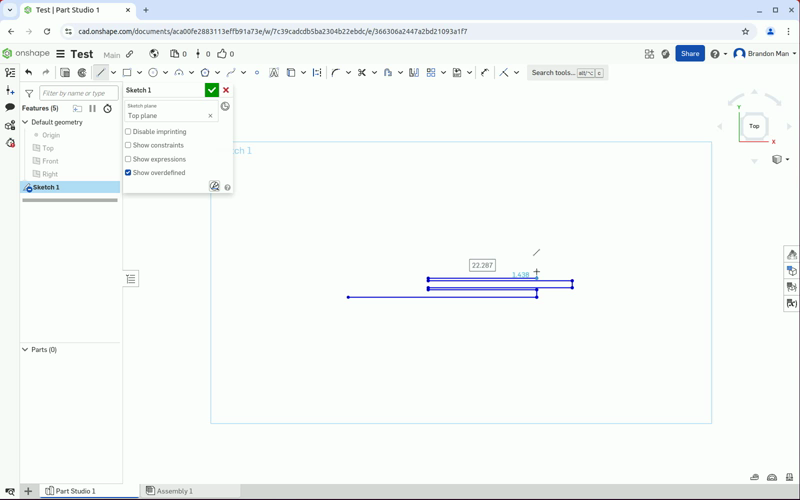
scroll(6)
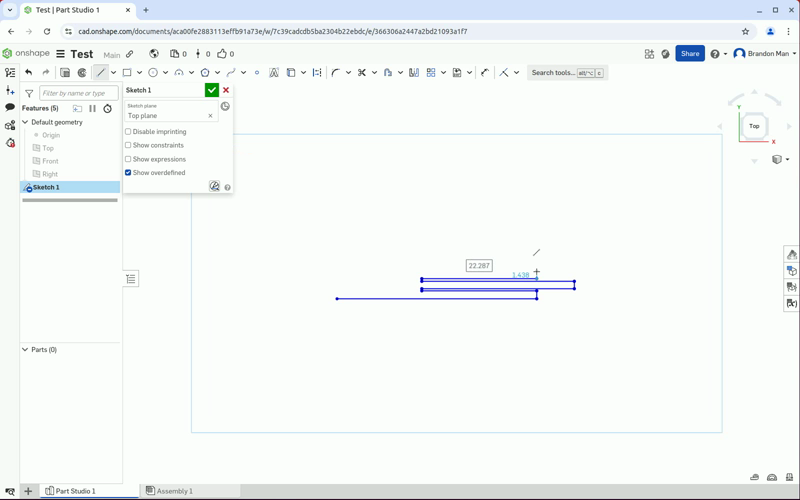
scroll(6)
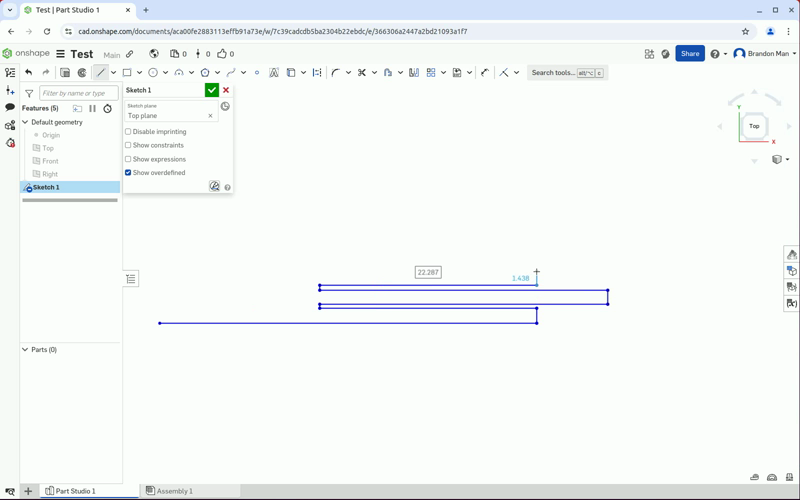
scroll(6)
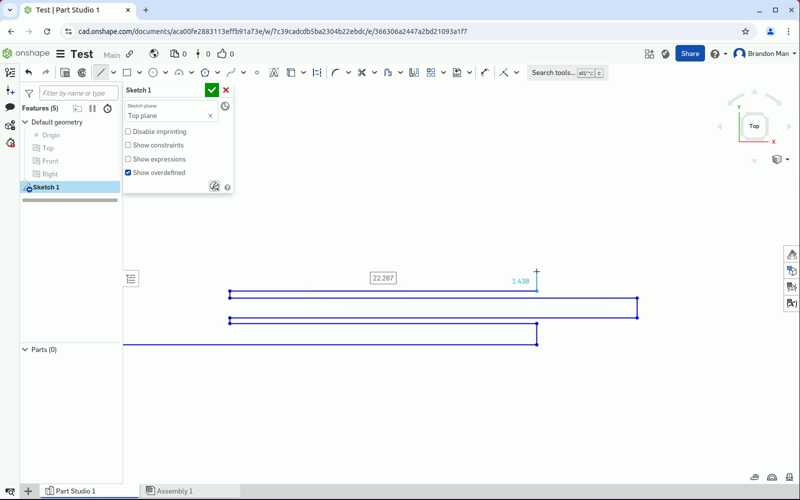
scroll(6)
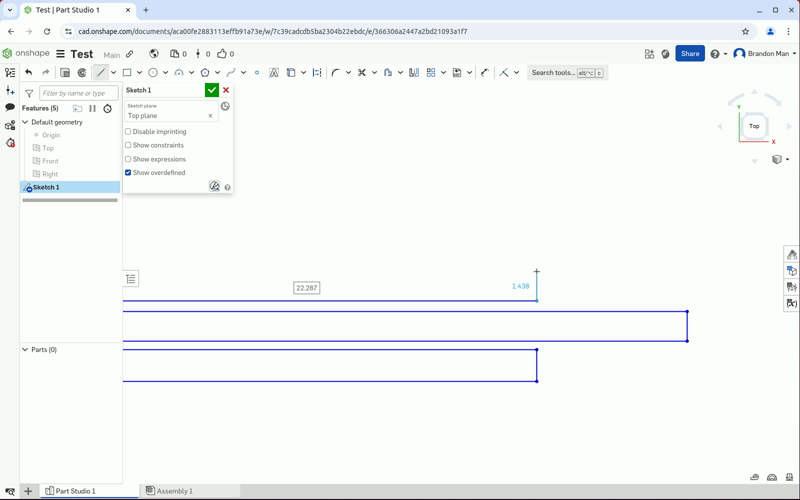
scroll(6)
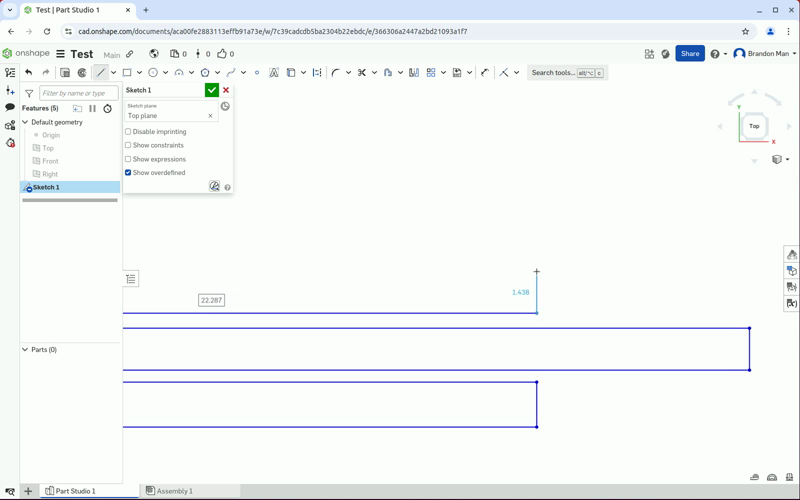
scroll(6)
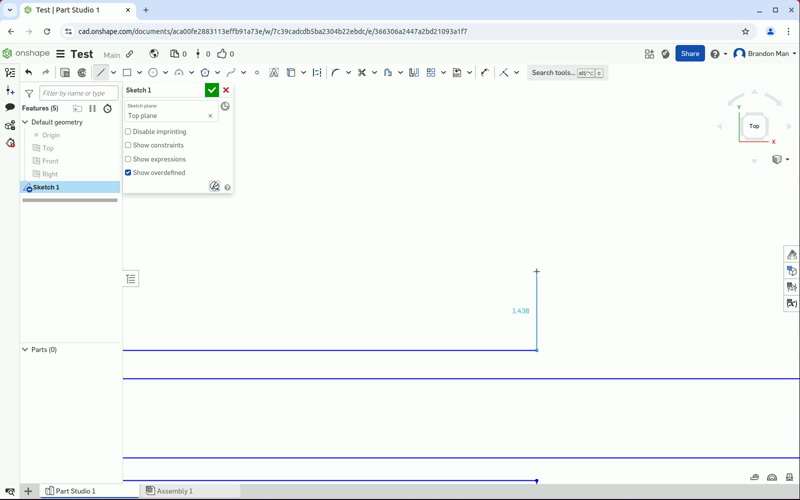
click(536, 271)
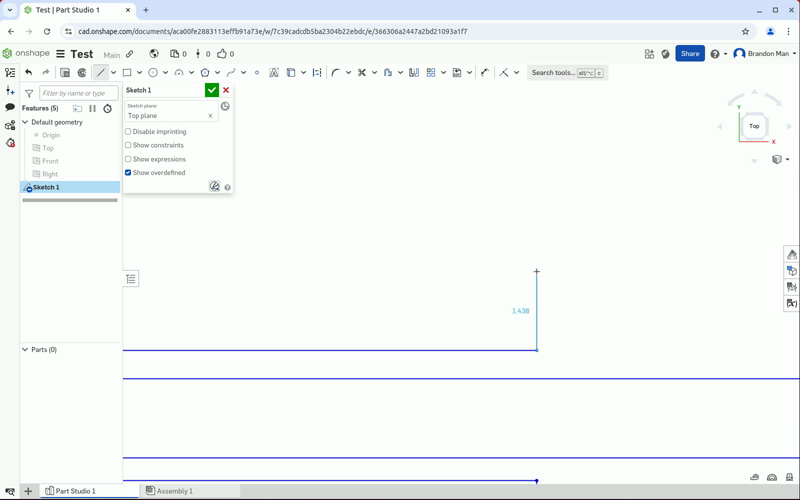
scroll(-6)
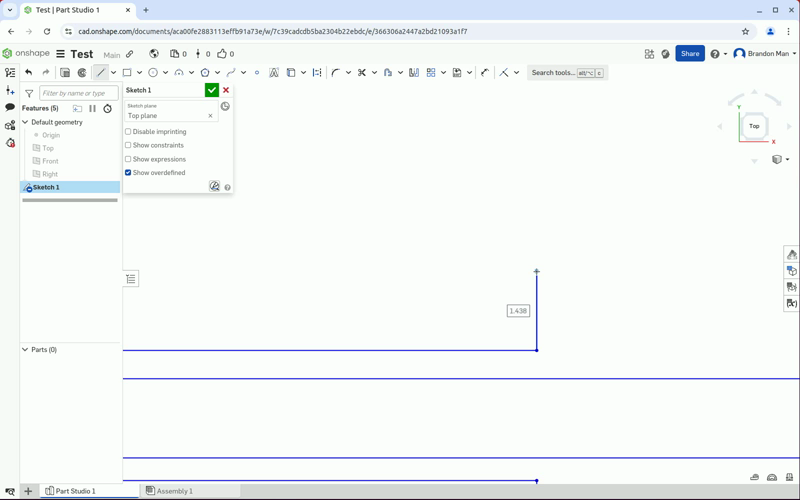
scroll(-6)
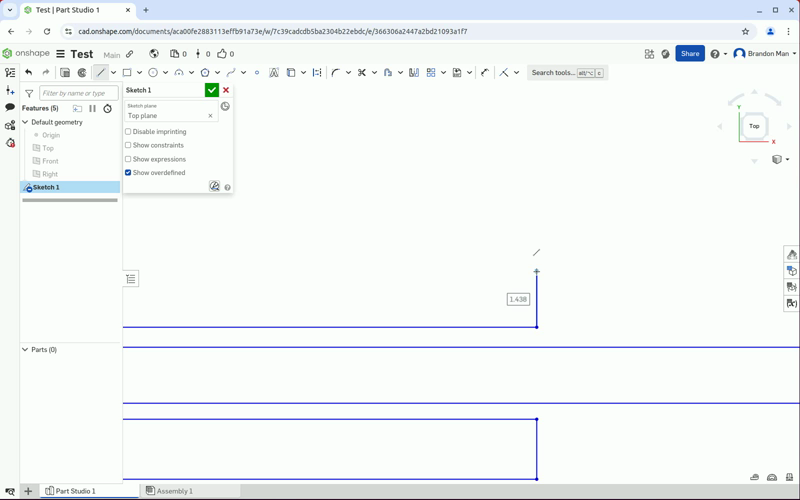
scroll(-6)
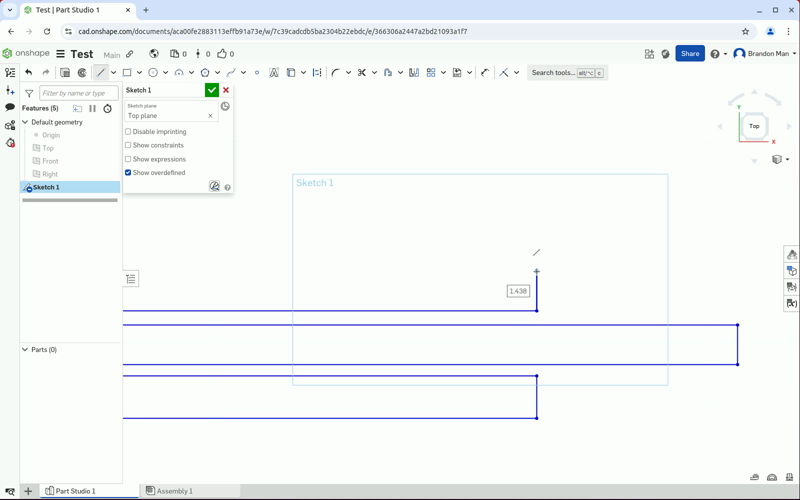
scroll(-6)
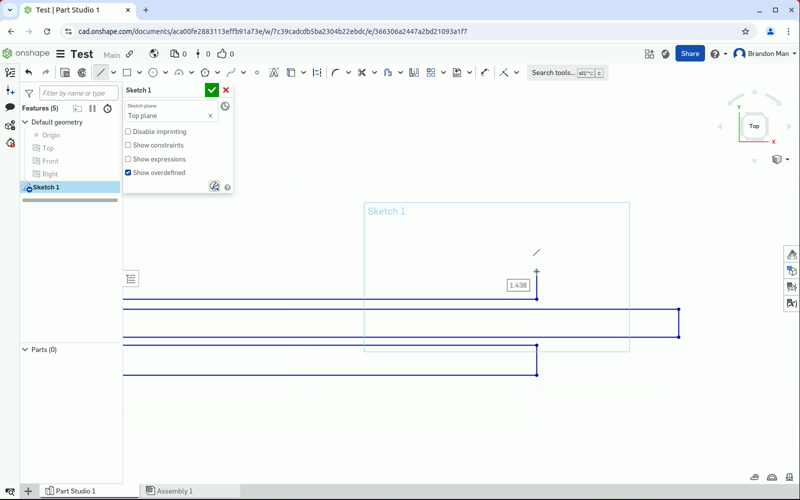
scroll(-6)
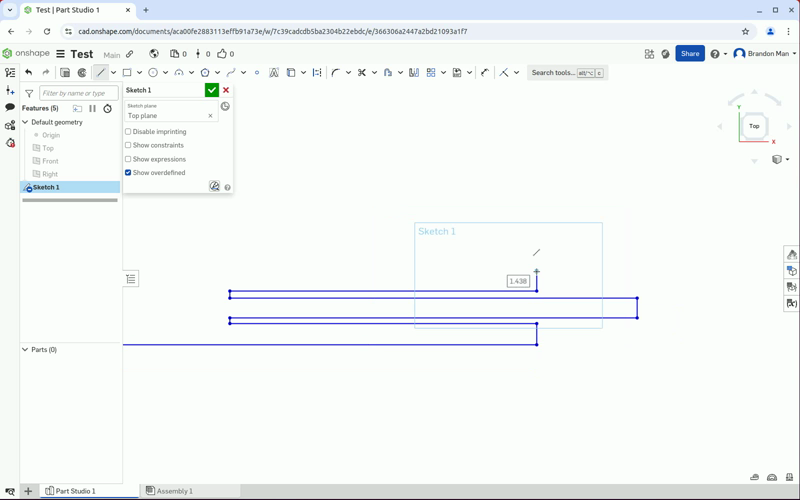
scroll(-6)
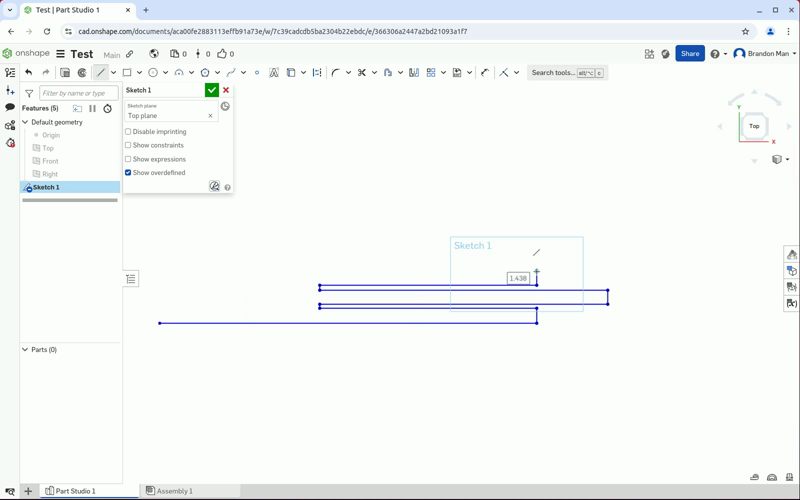
scroll(-6)
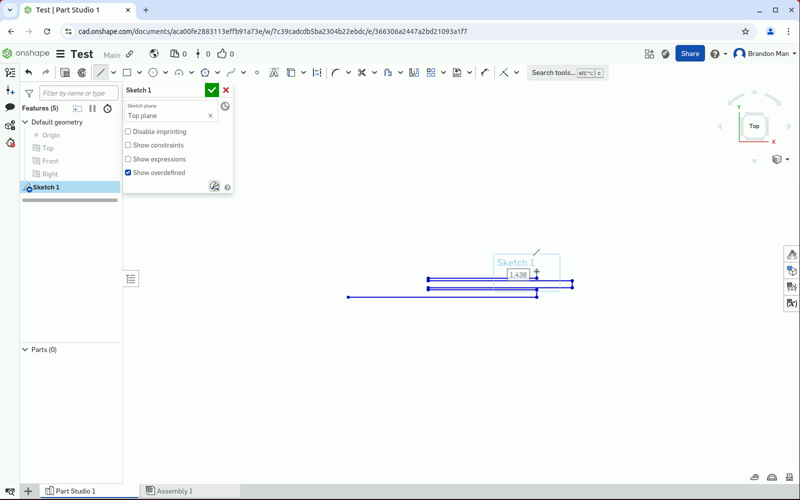
key_up(shift)
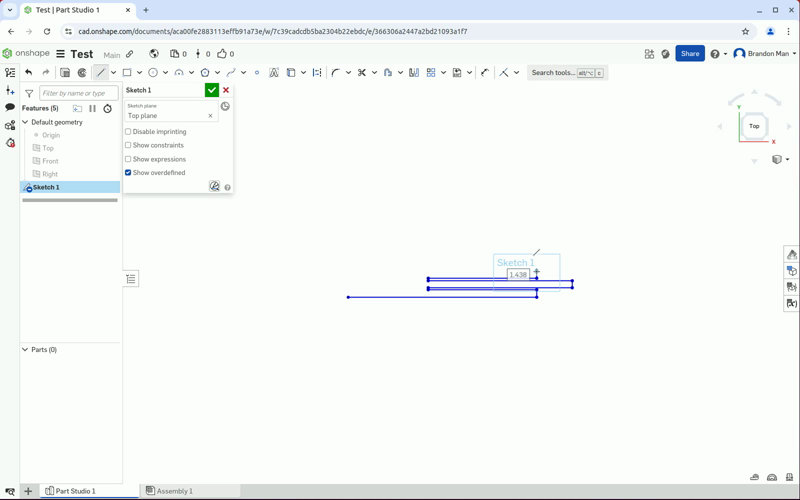
key_down(shift)
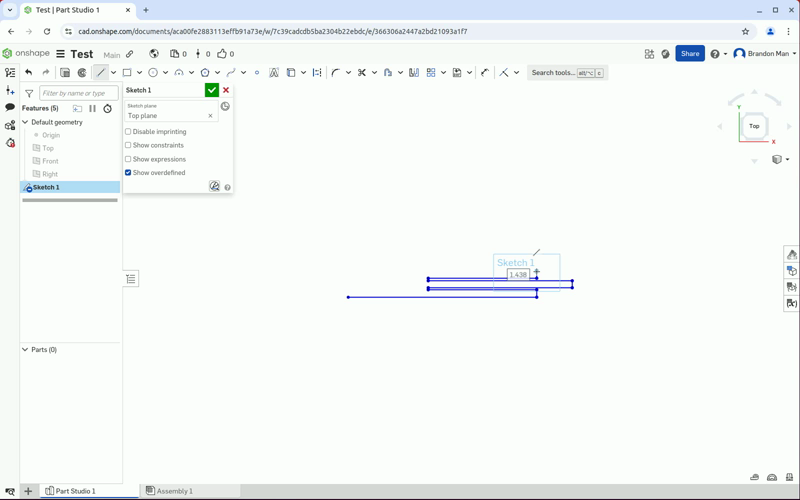
mouse_move(348, 271)
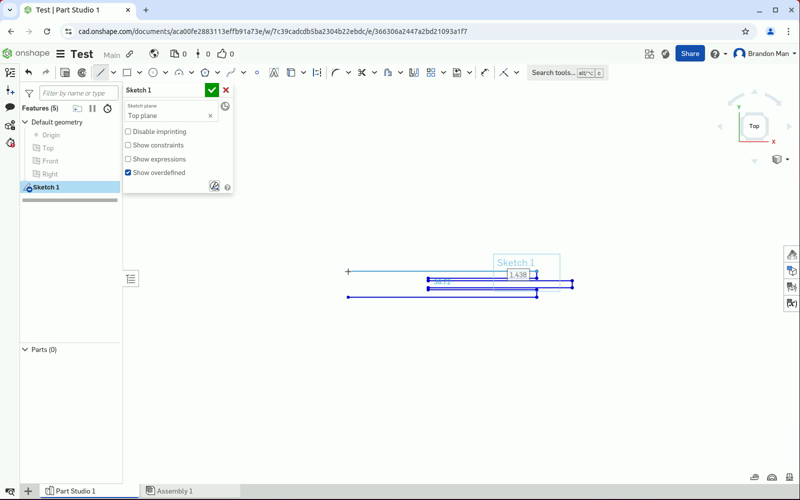
click(348, 271)
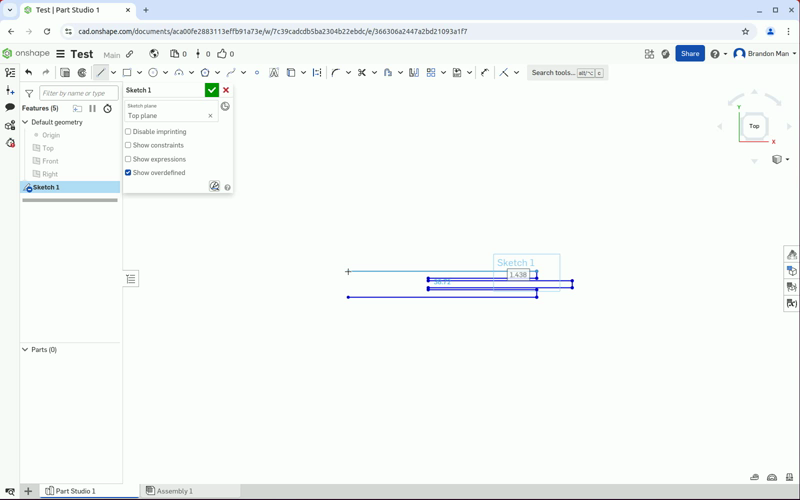
key_up(shift)
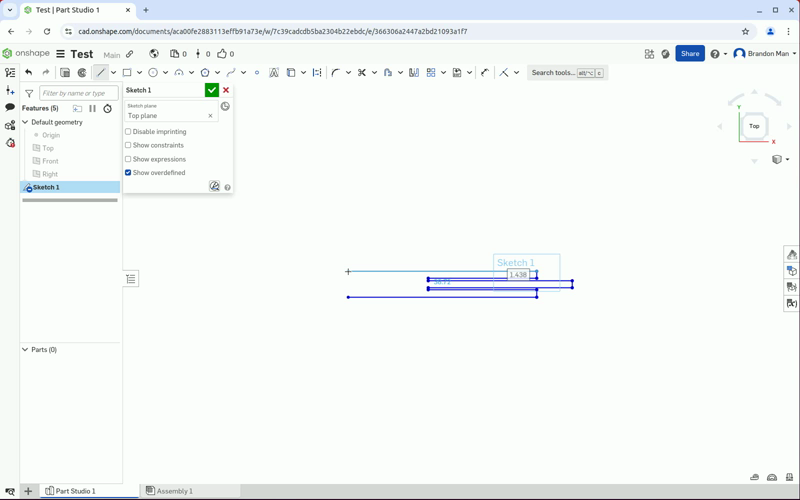
mouse_move(378, 271)
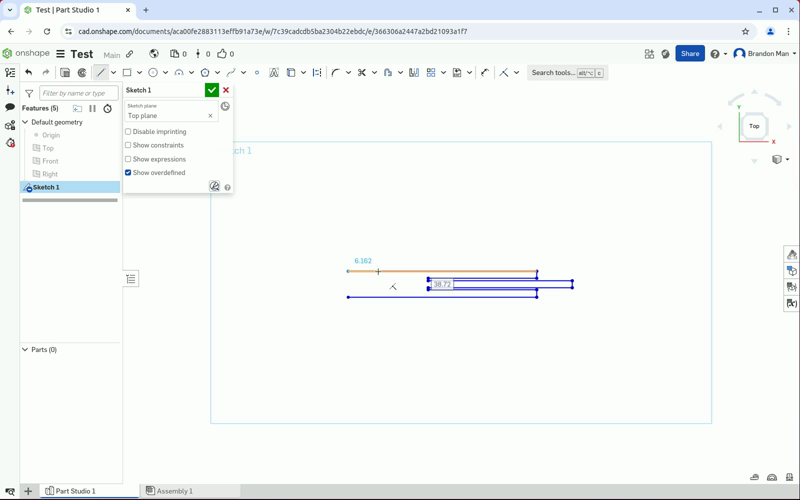
key_down(shift)
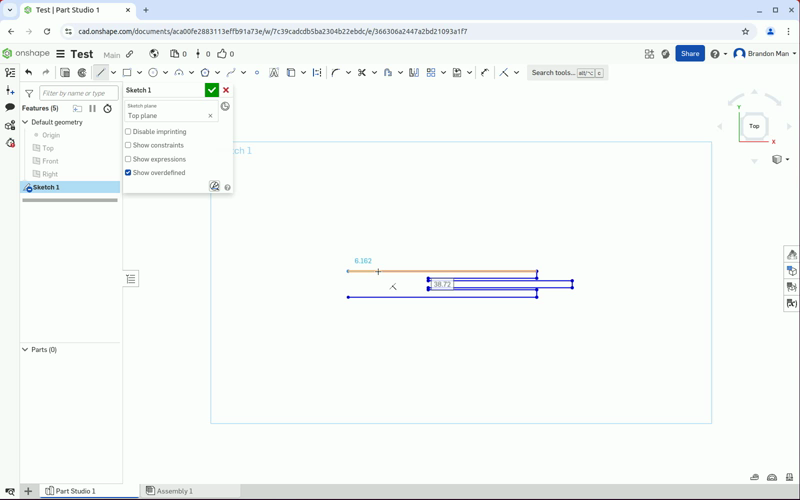
mouse_move(348, 297)
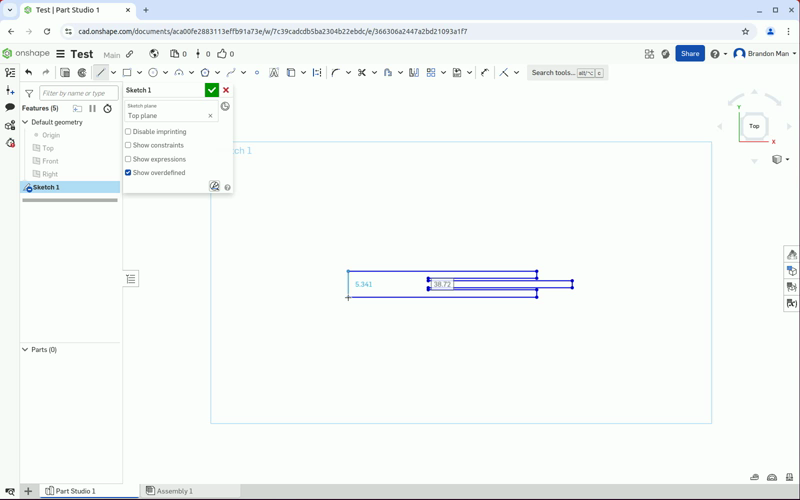
key_up(shift)
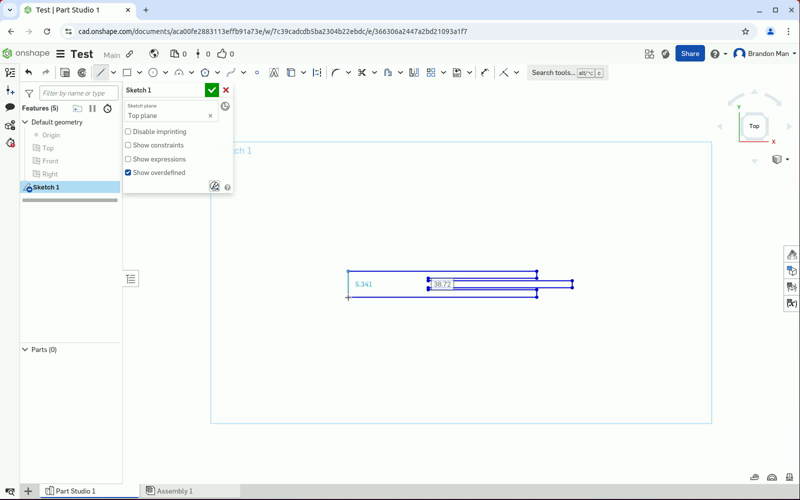
click(348, 297)
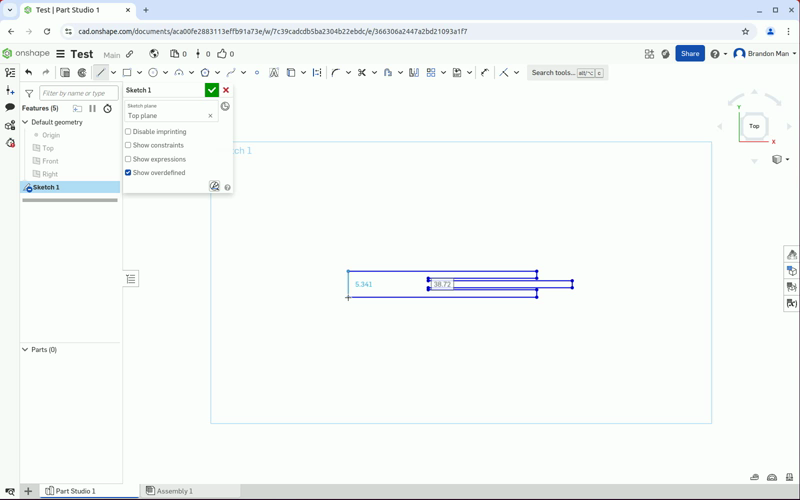
key(esc)
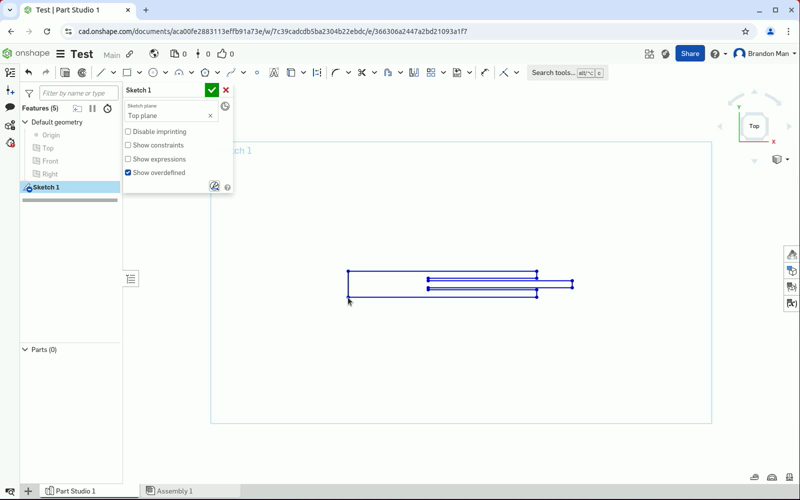
mouse_move(454, 293)
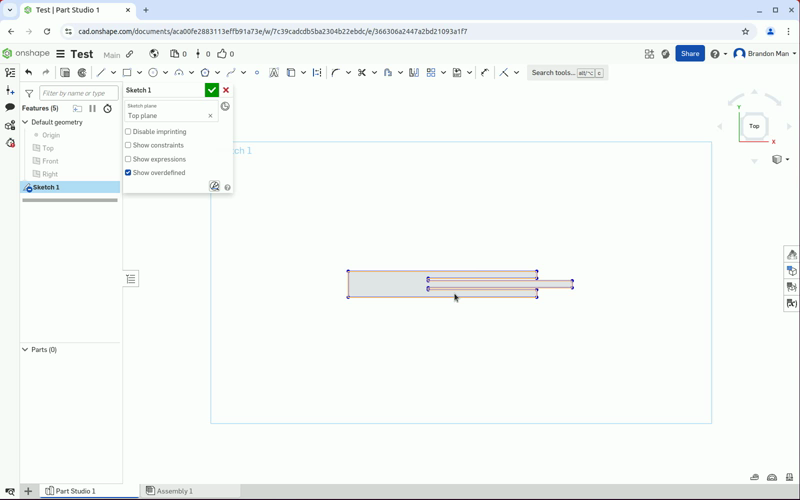
click(454, 293)
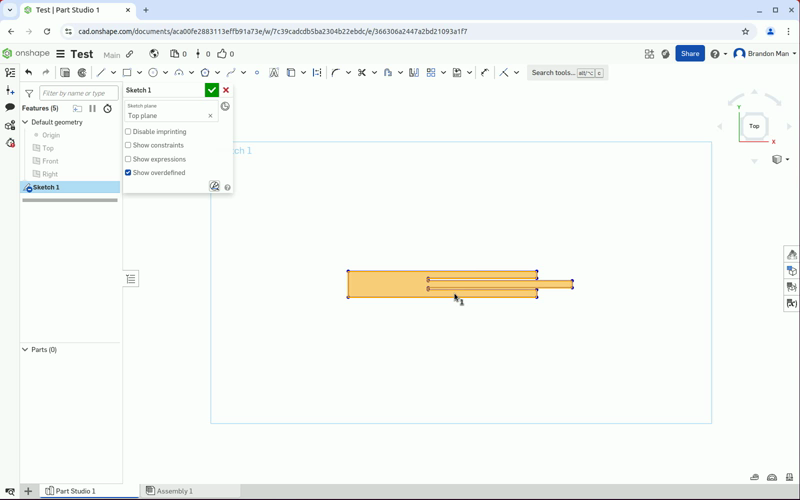
mouse_move(73, 352)
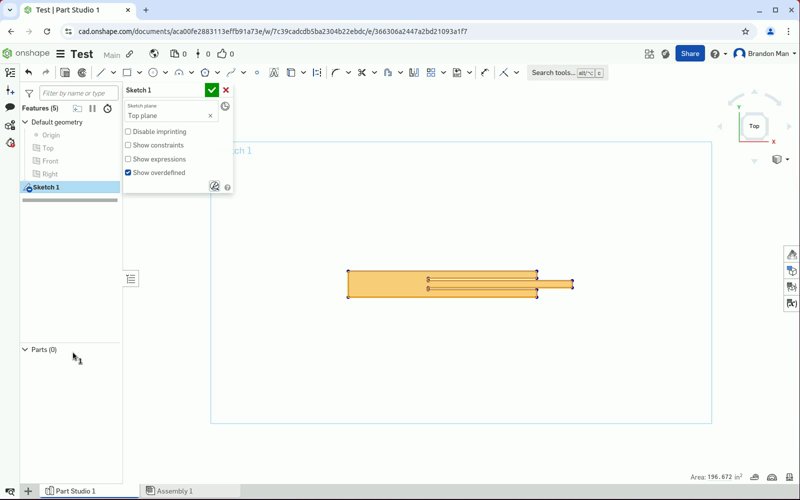
key(shift+y)
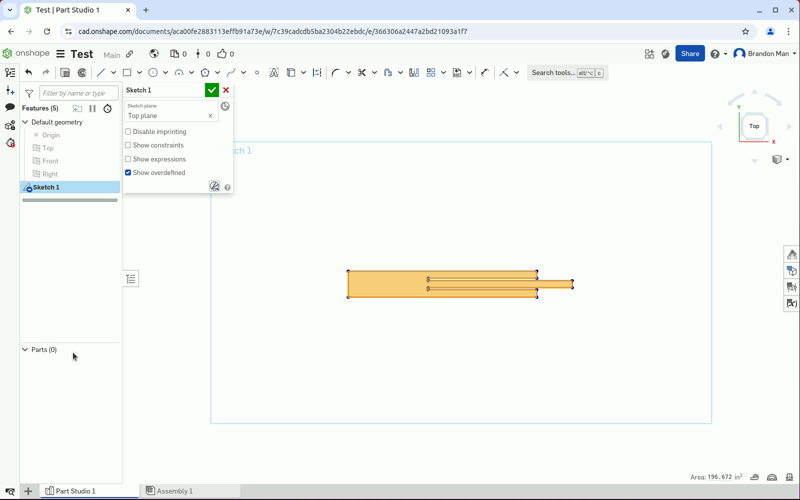
key(shift+e)
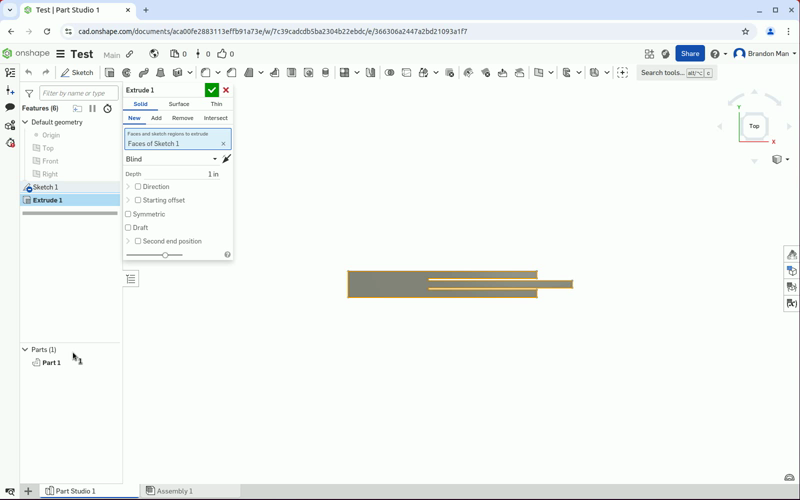
mouse_move(143, 106)
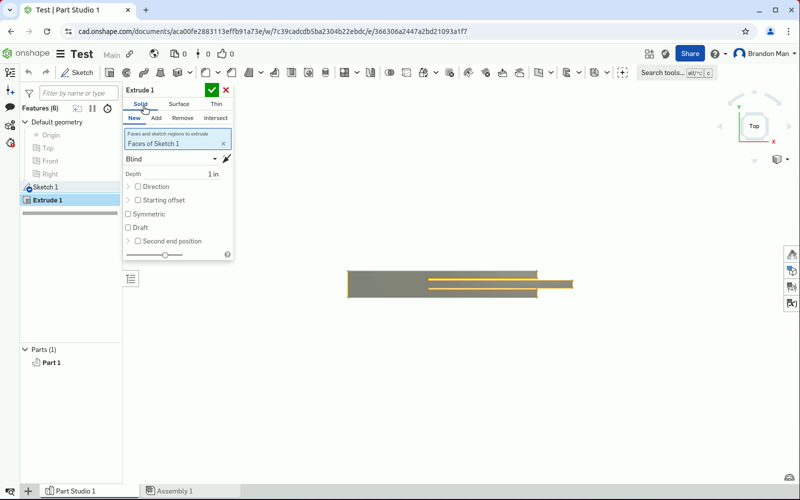
click(143, 106)
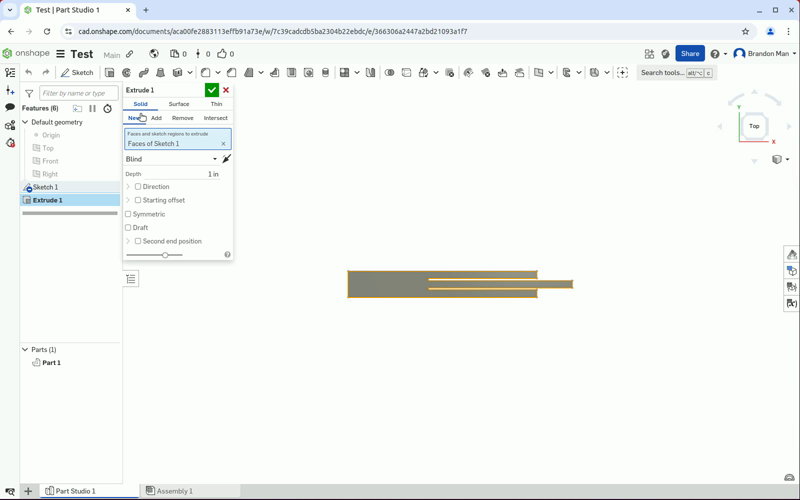
mouse_move(137, 120)
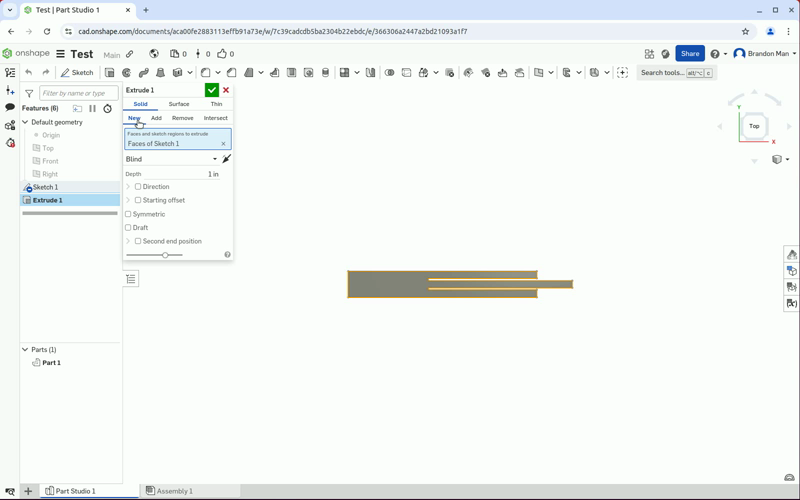
click(137, 120)
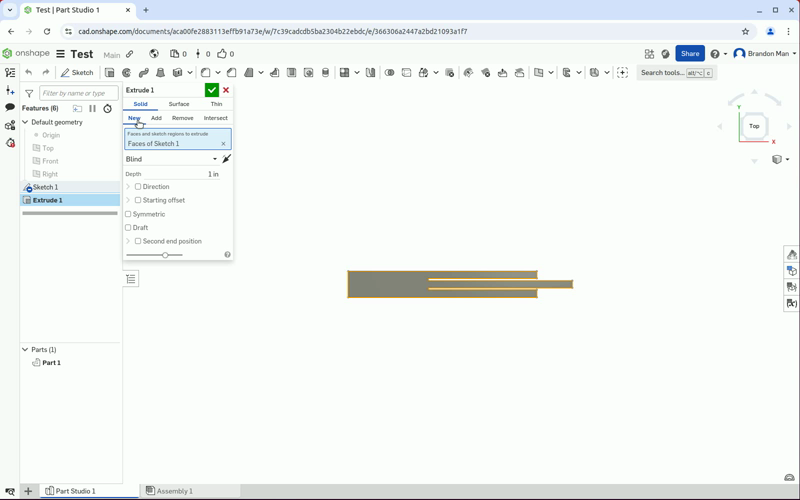
key(tab, 4)
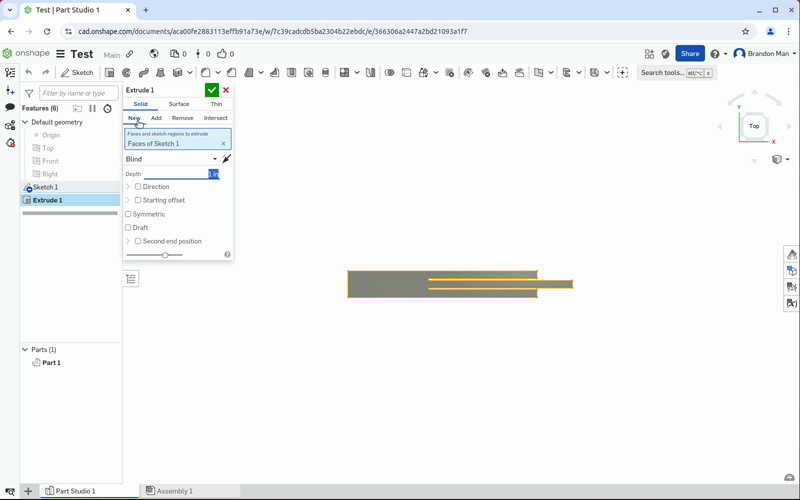
text(0.722)
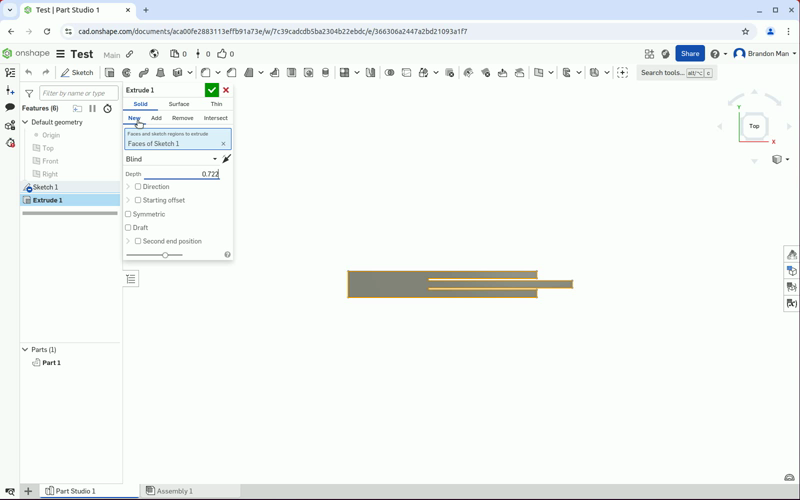
key(enter)
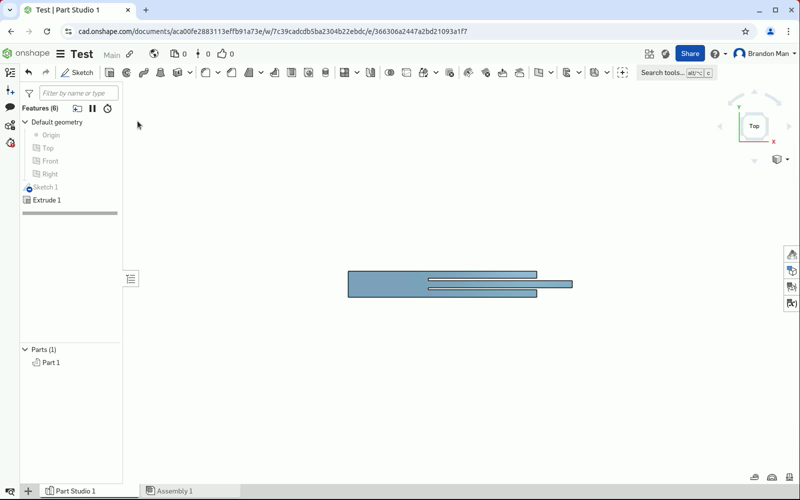
key(shift+h)
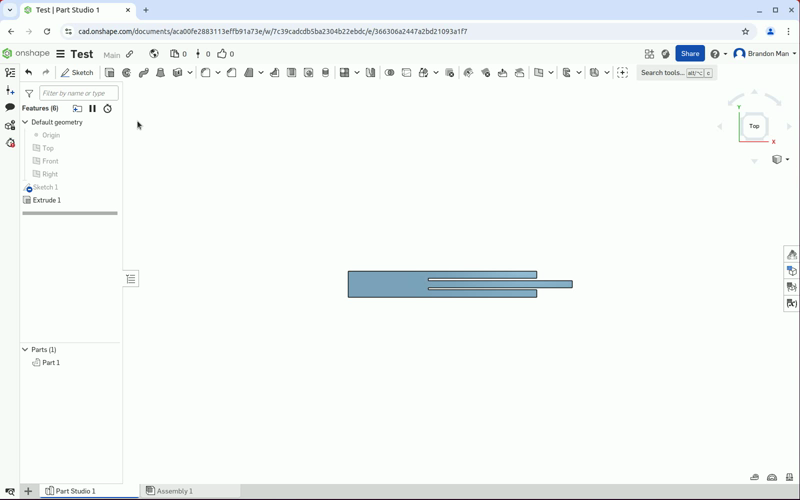
key(shift+h)
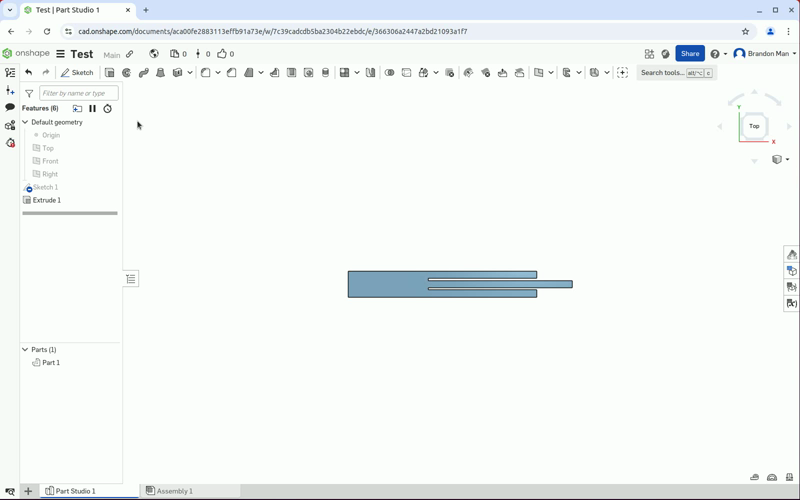
mouse_move(73, 189)
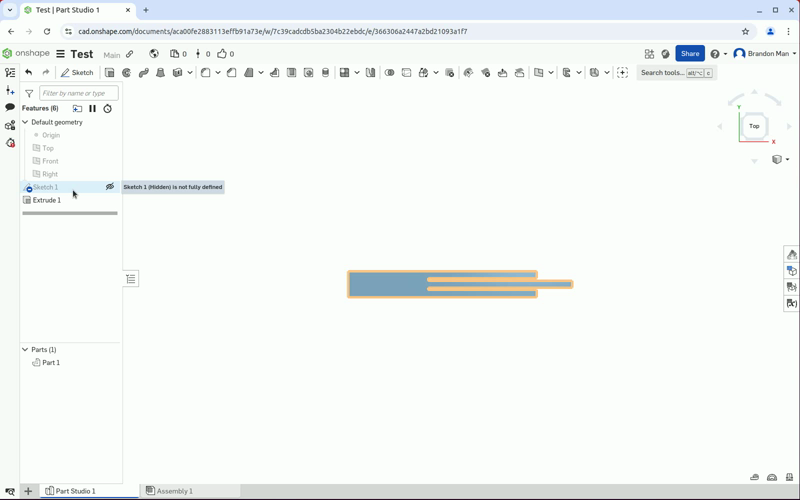
click(73, 189)
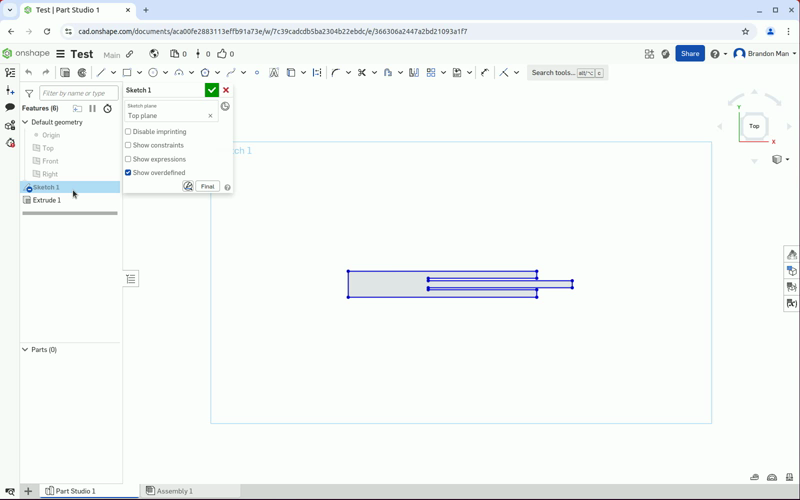
mouse_move(229, 92)
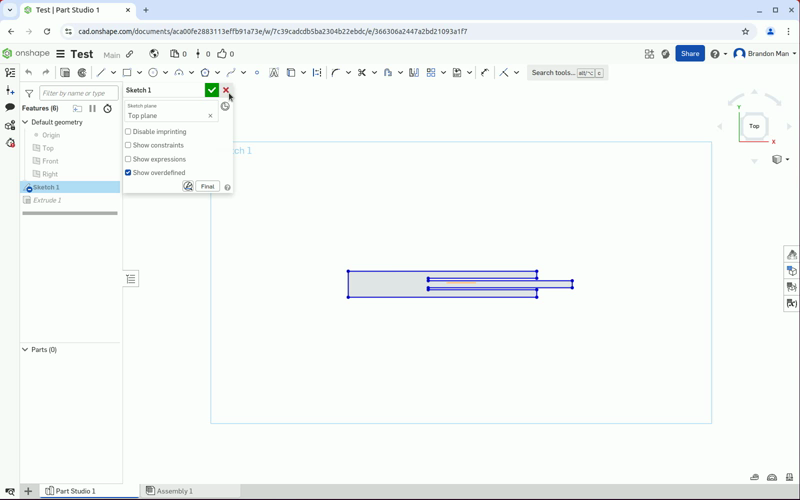
click(229, 92)
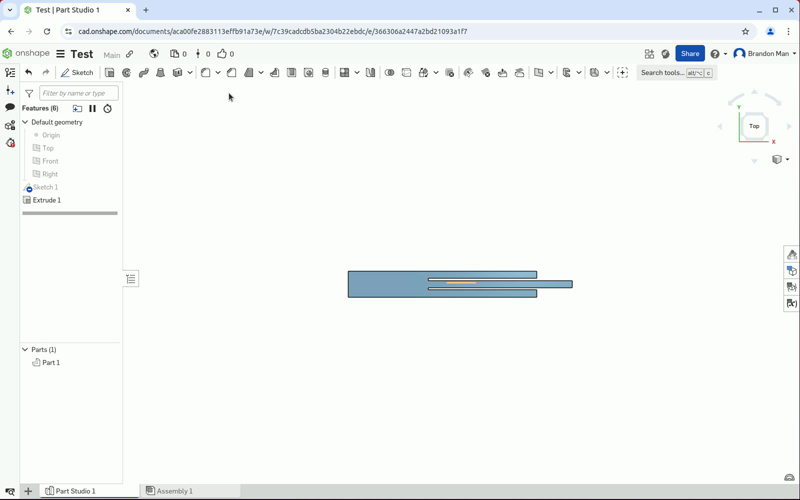
mouse_move(541, 75)
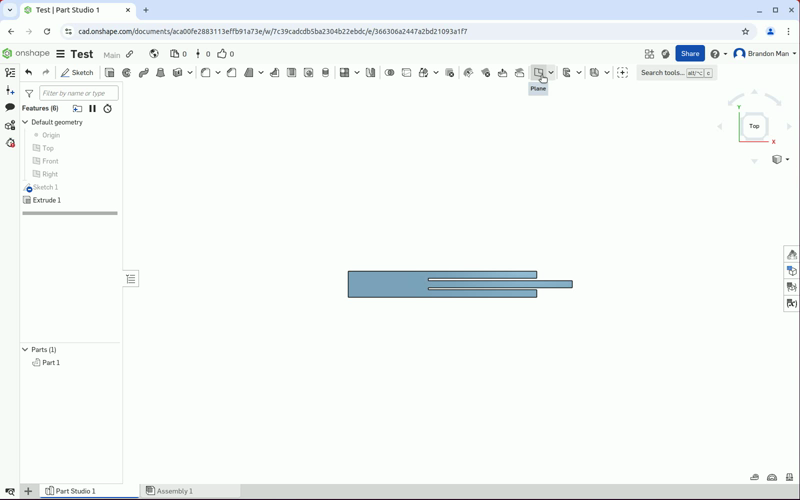
click(541, 75)
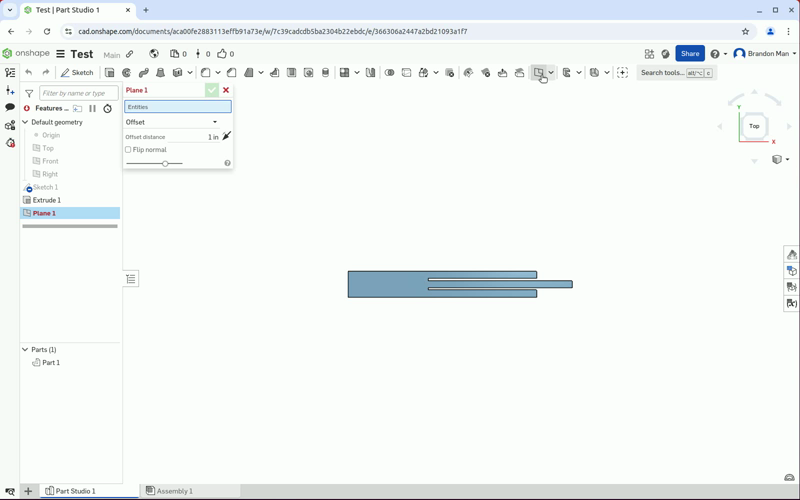
mouse_move(73, 150)
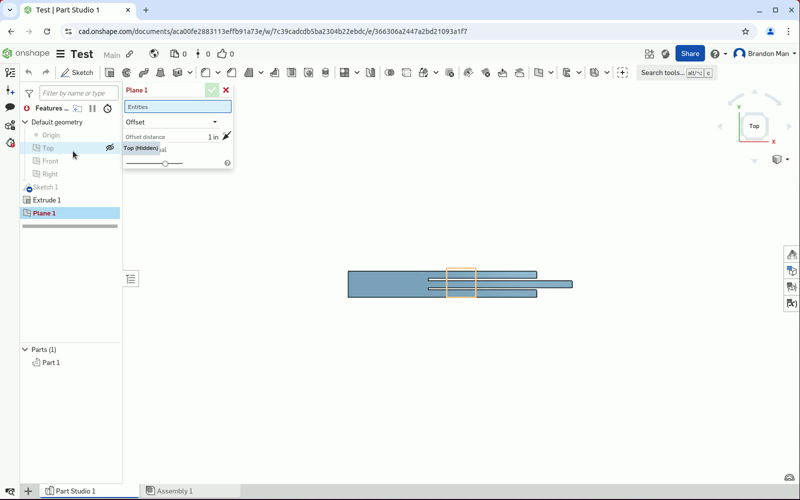
click(73, 150)
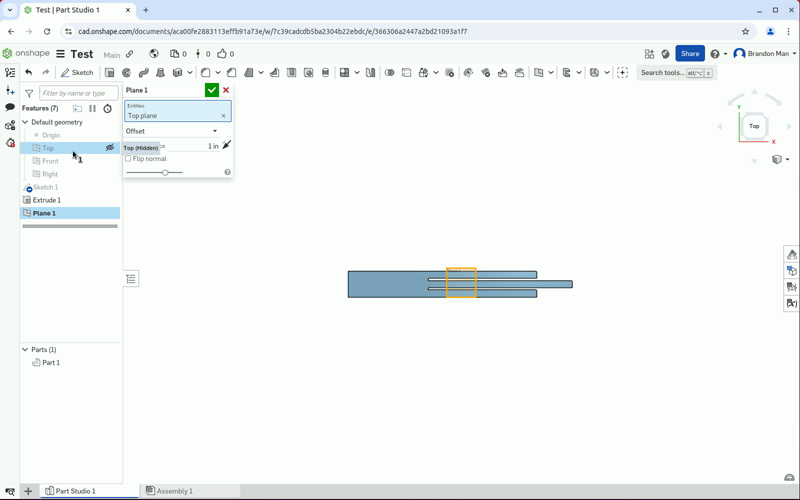
key(tab, 2)
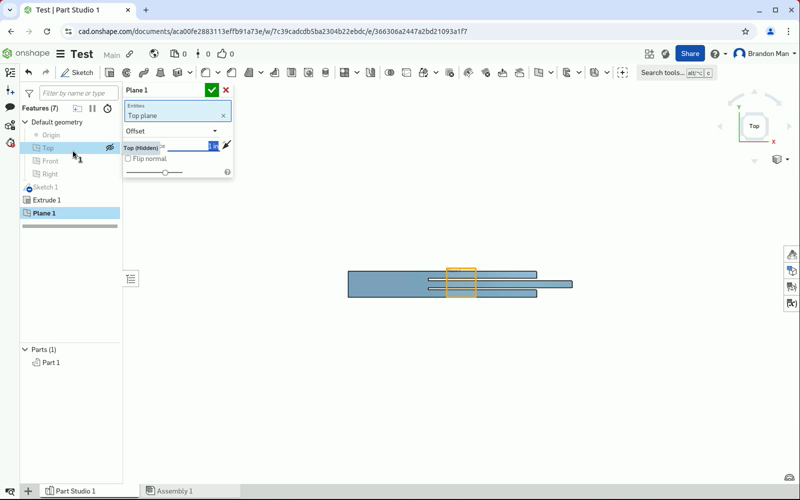
text(0.709)
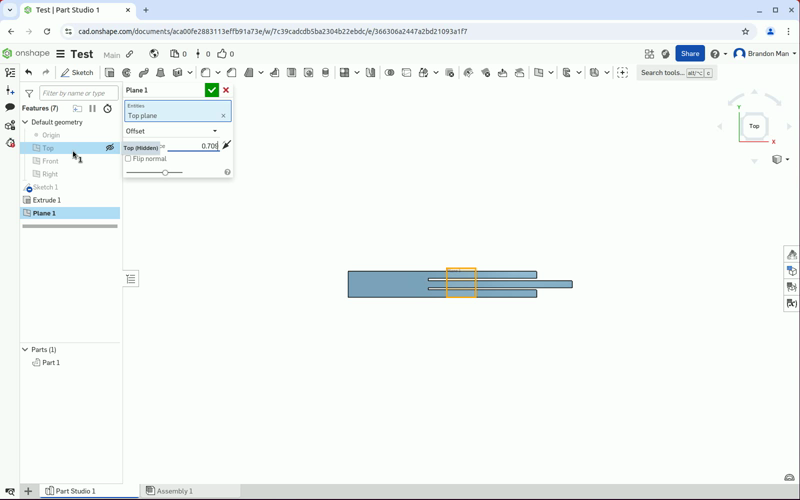
key(enter, 2)
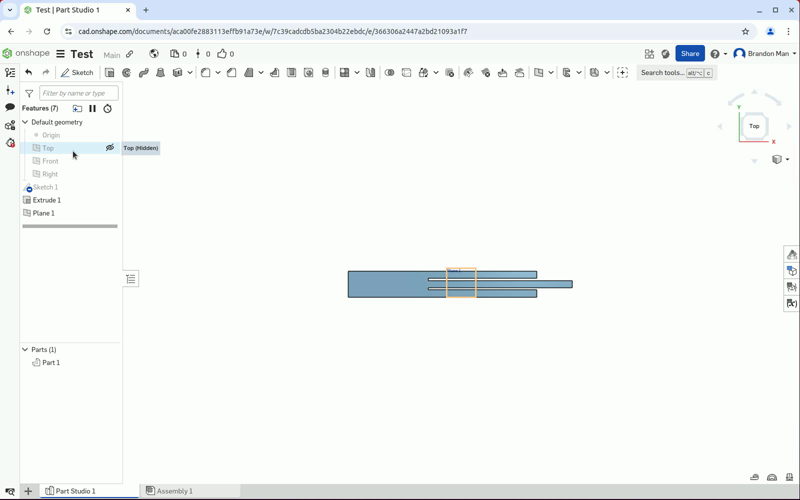
key(shift+s)
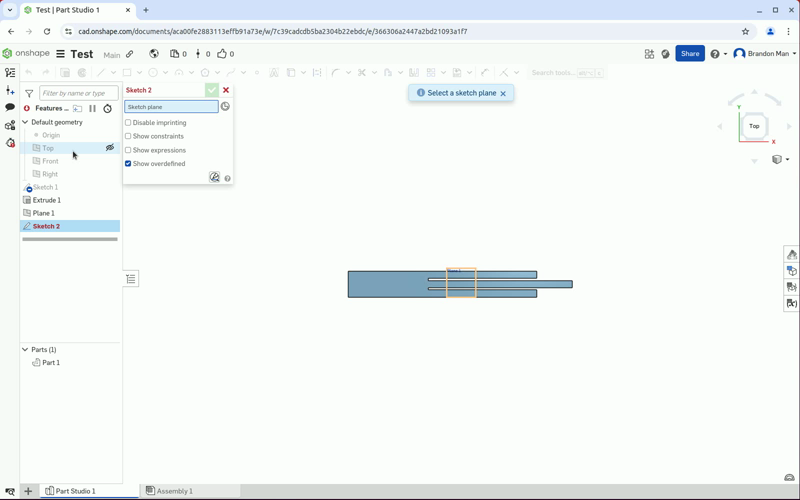
mouse_move(73, 215)
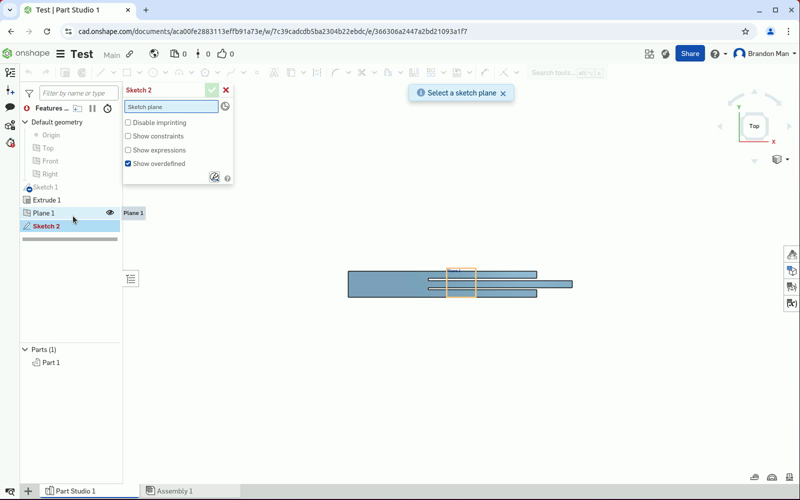
click(73, 215)
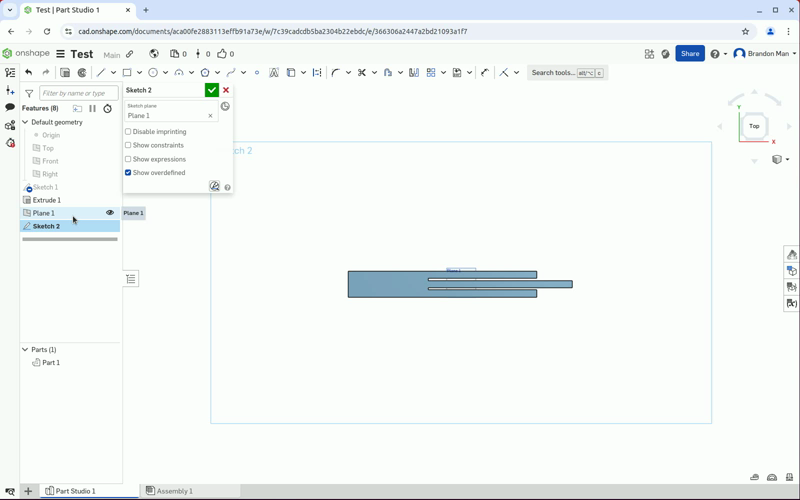
mouse_move(73, 352)
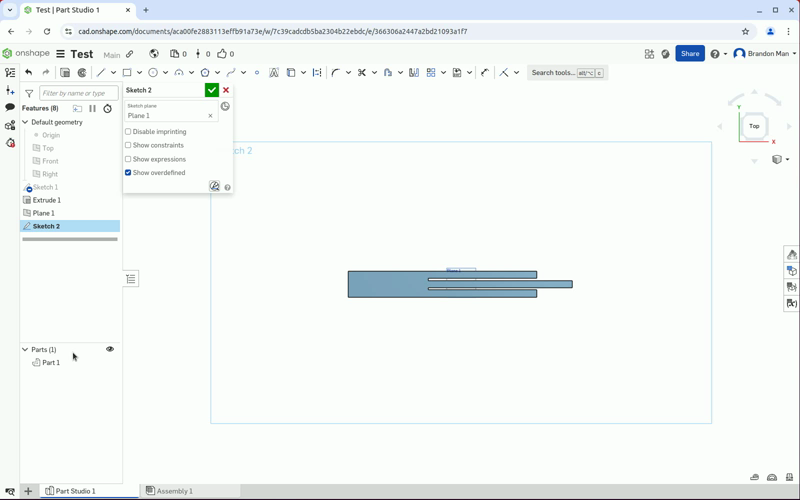
key(y)
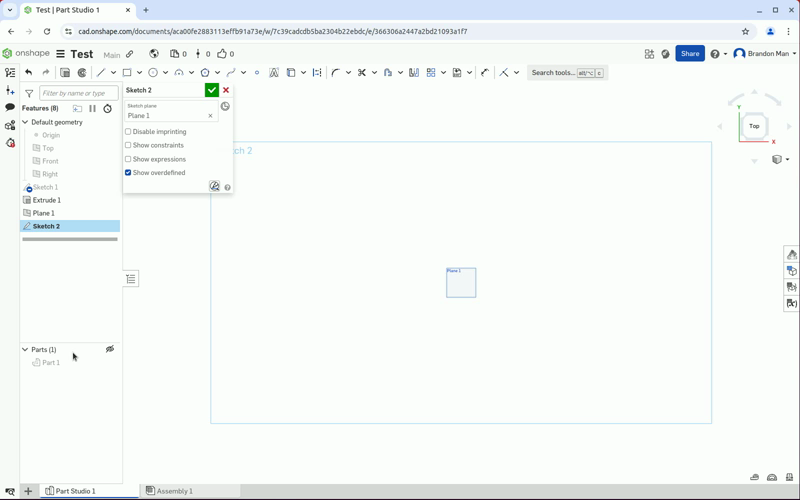
key(l)
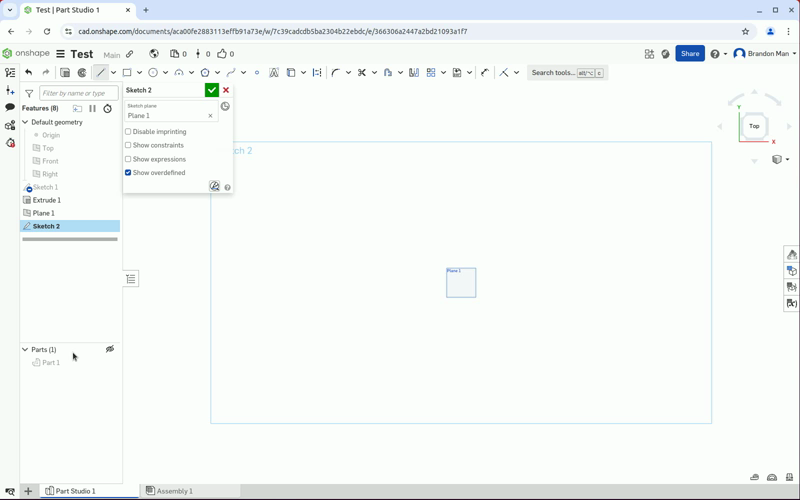
key_down(shift)
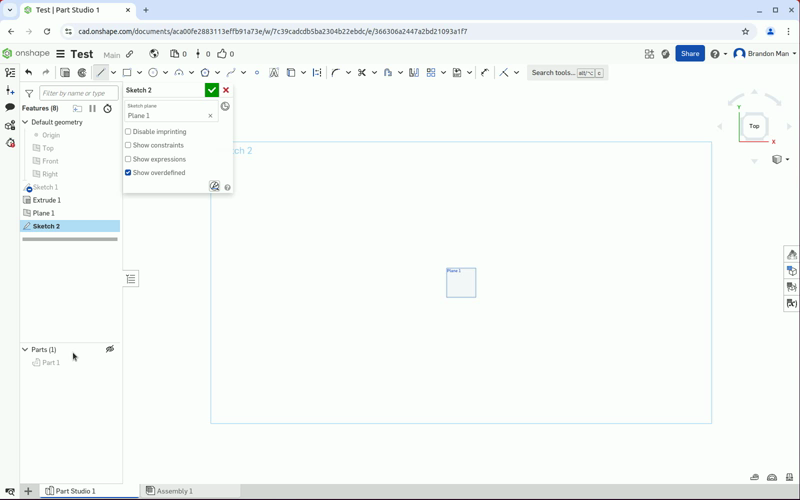
mouse_move(537, 286)
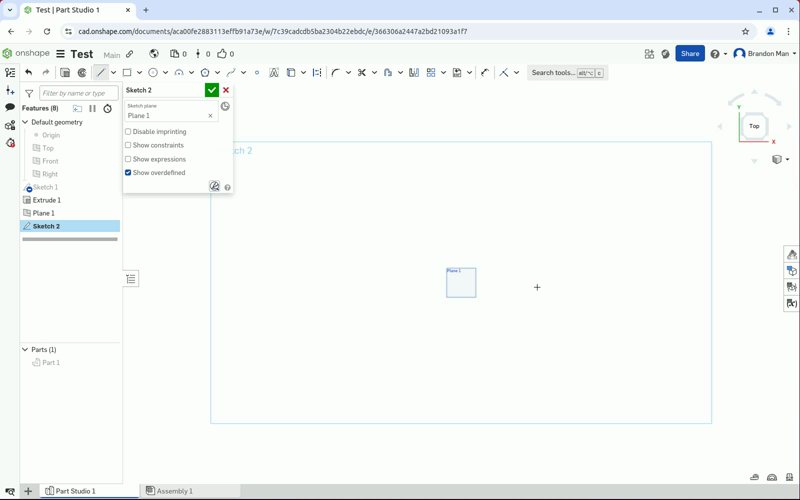
click(537, 286)
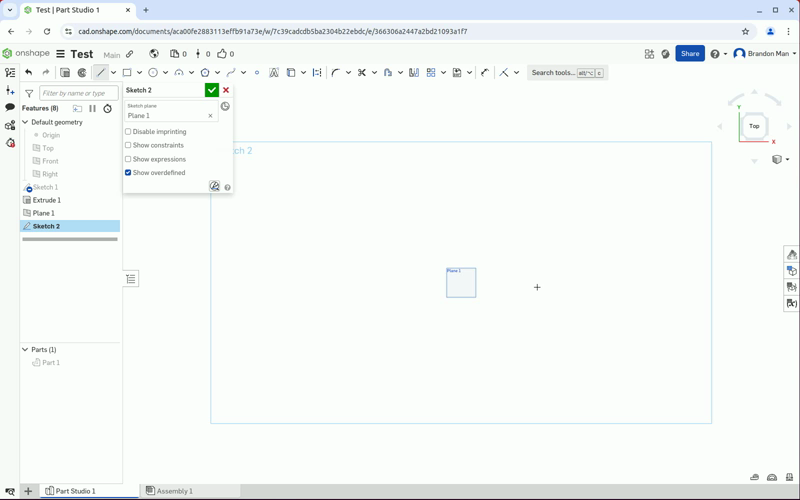
key_up(shift)
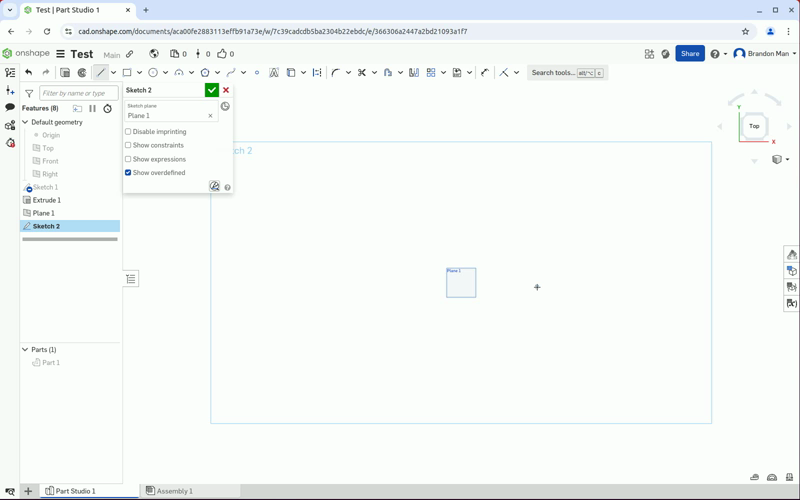
key_down(shift)
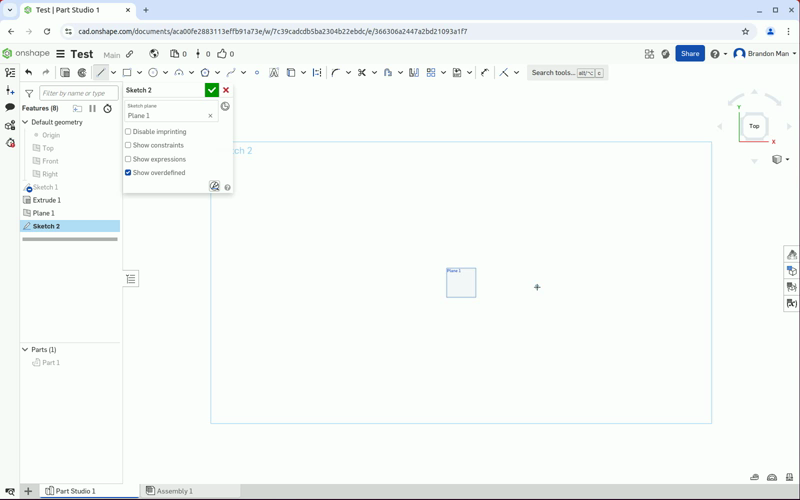
mouse_move(567, 286)
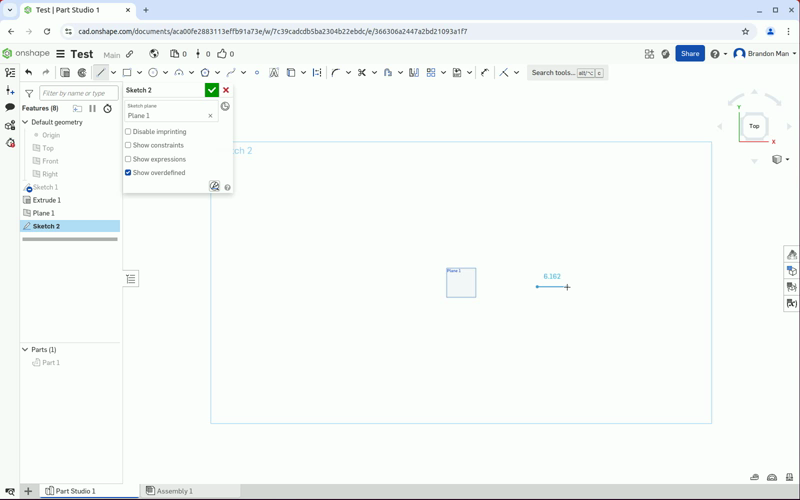
mouse_move(574, 286)
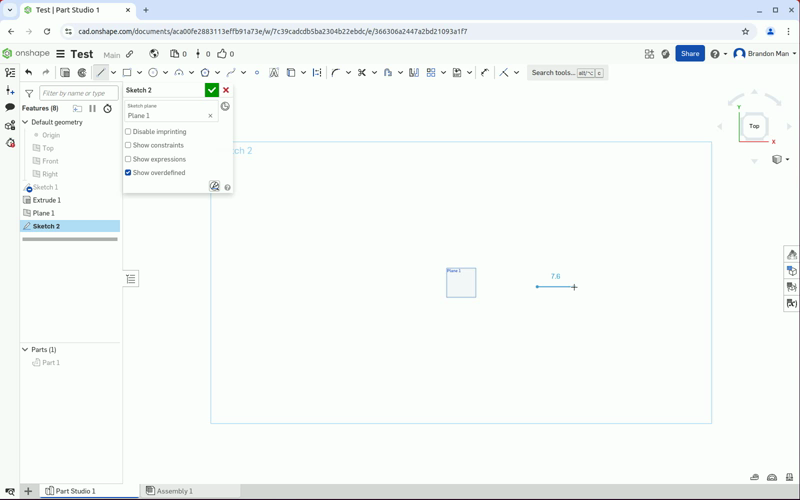
click(574, 286)
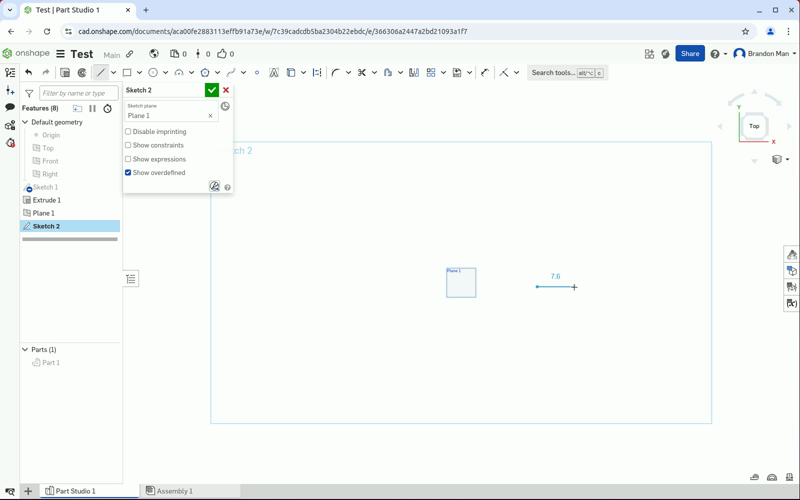
key_up(shift)
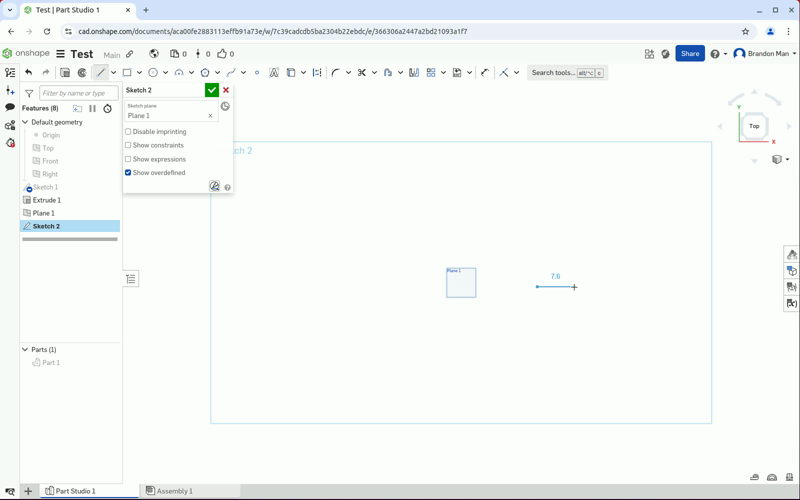
key_down(shift)
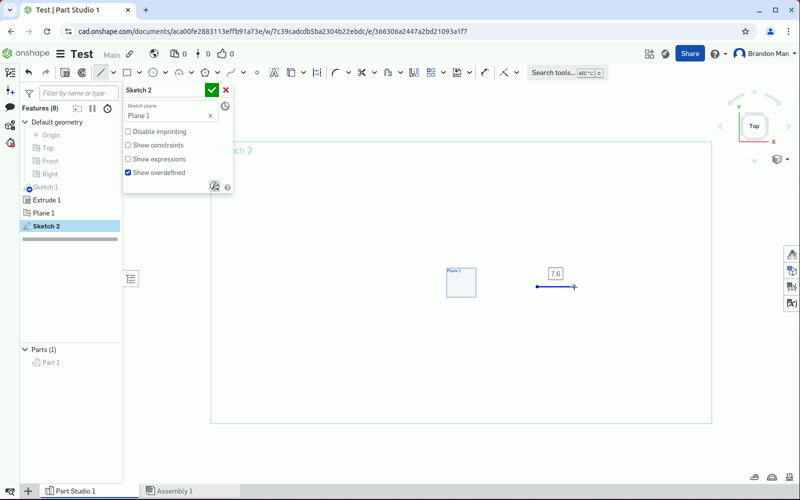
mouse_move(589, 286)
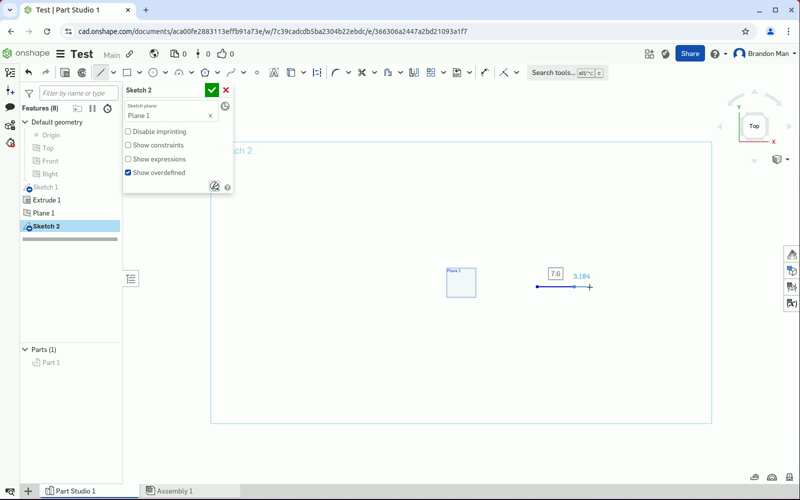
mouse_move(574, 279)
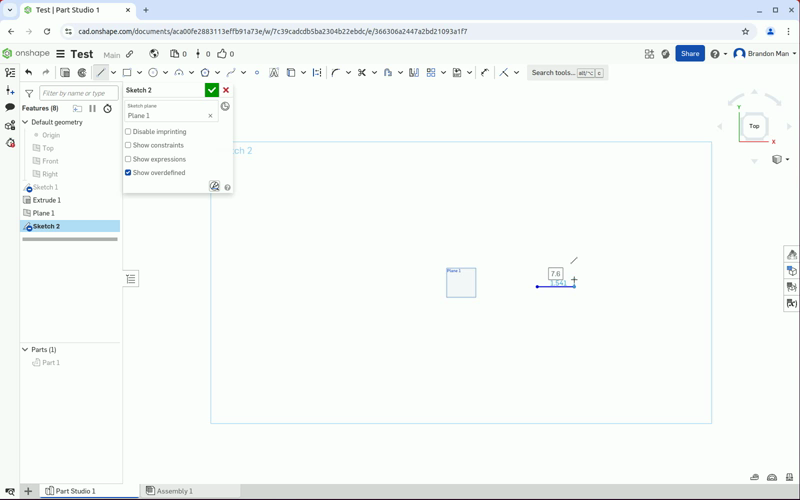
click(574, 279)
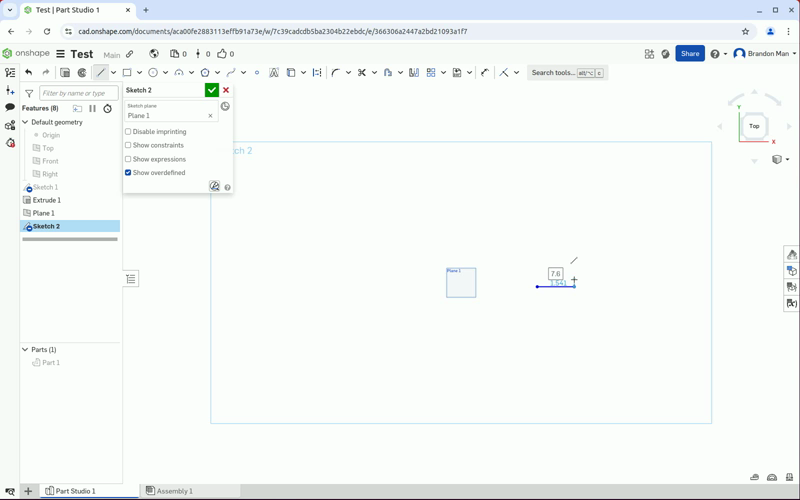
key_up(shift)
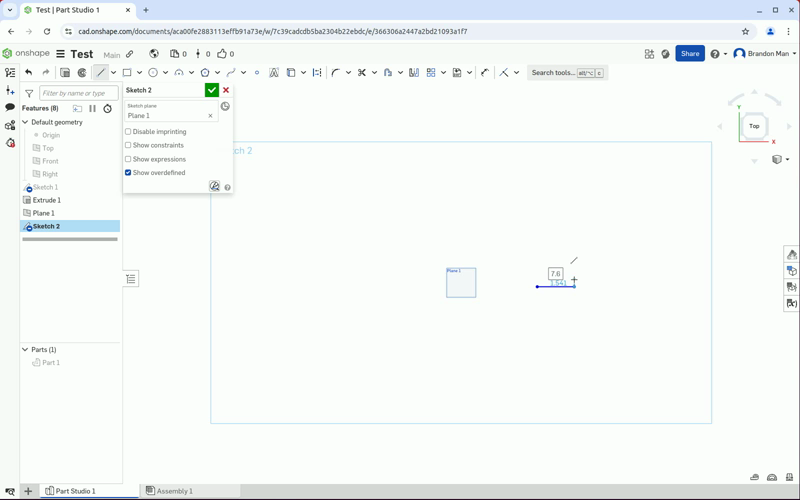
key_down(shift)
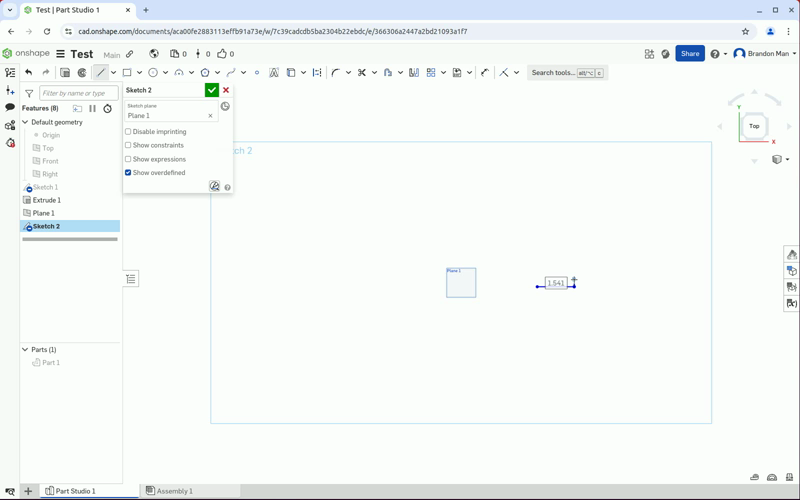
mouse_move(589, 279)
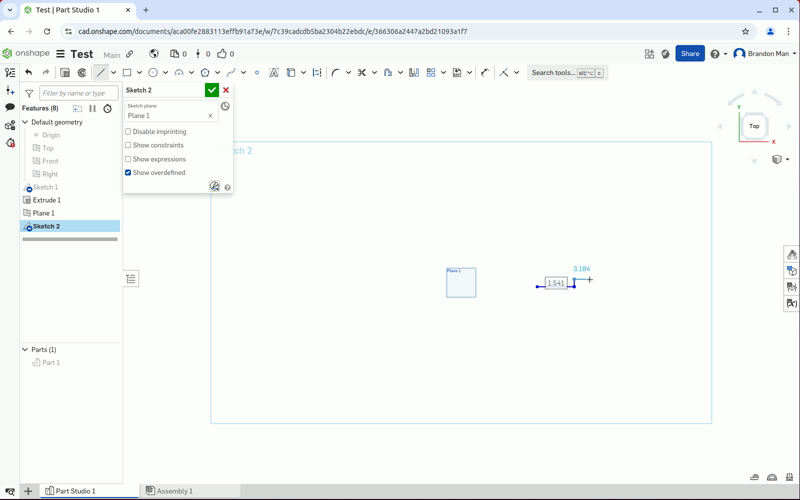
mouse_move(537, 279)
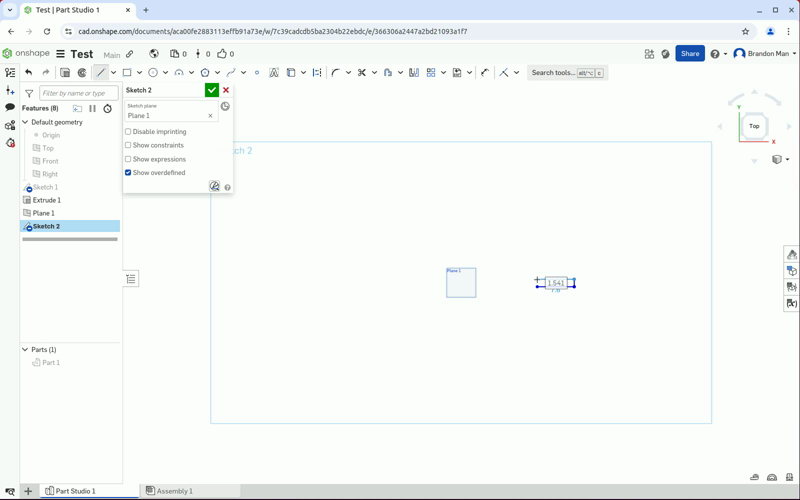
click(537, 279)
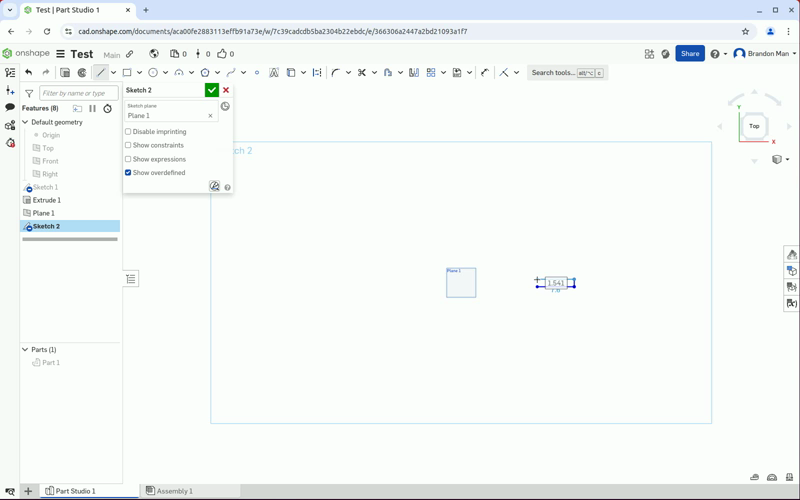
key_up(shift)
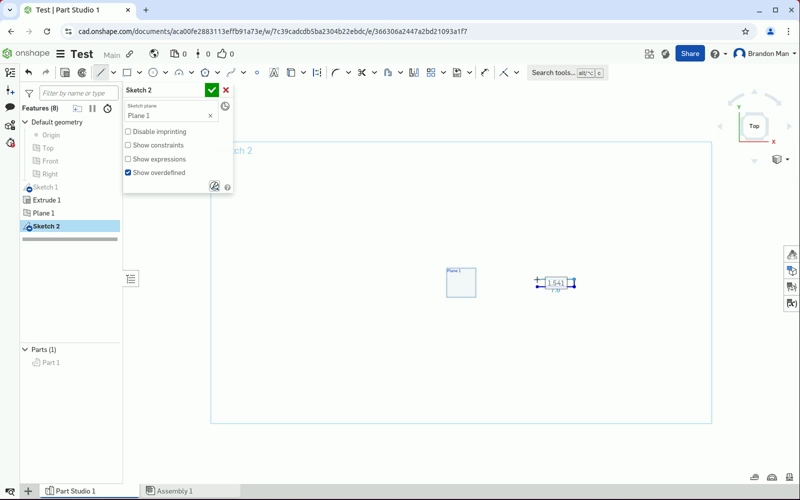
mouse_move(567, 279)
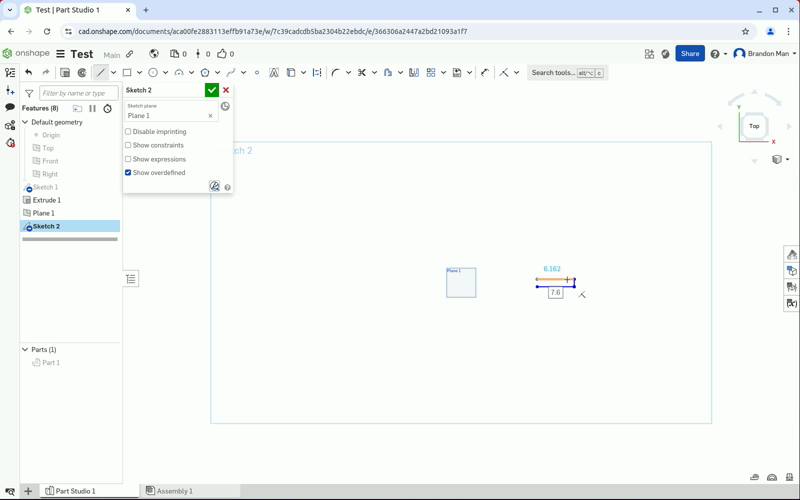
key_down(shift)
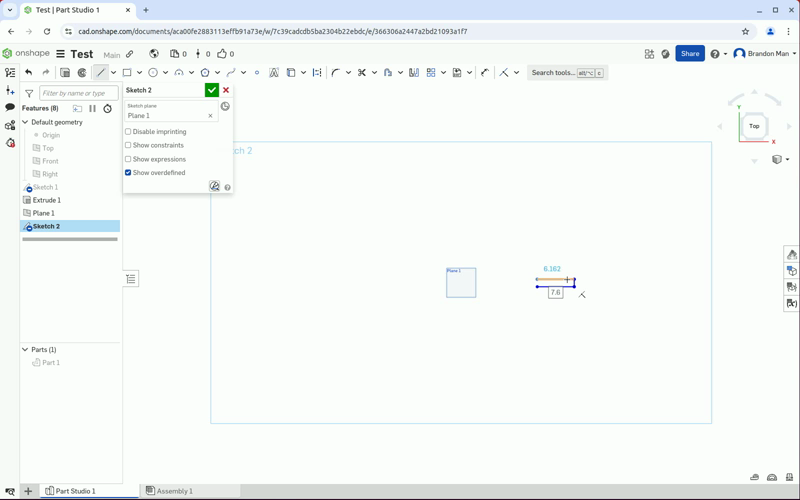
mouse_move(537, 286)
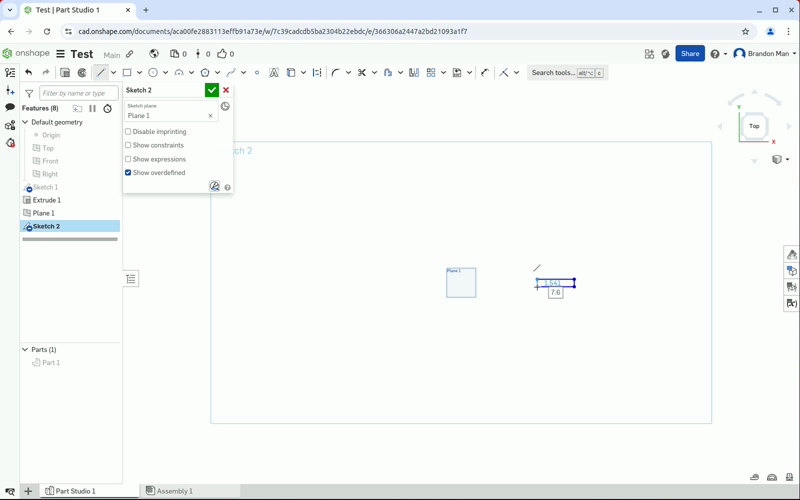
key_up(shift)
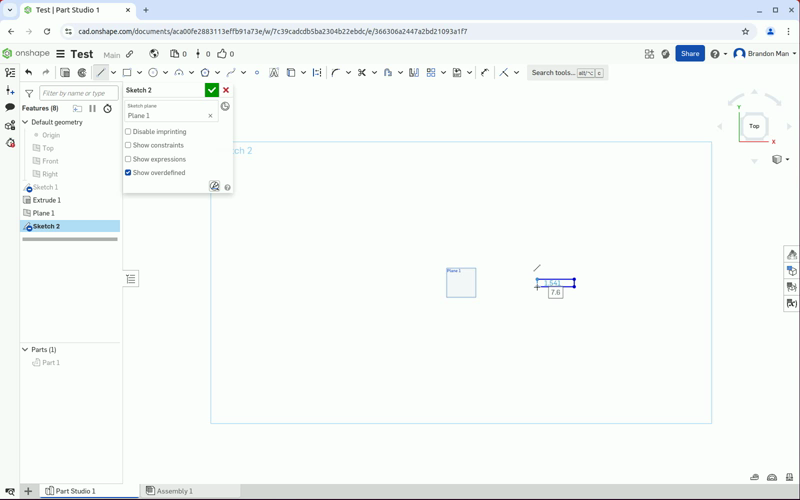
click(537, 286)
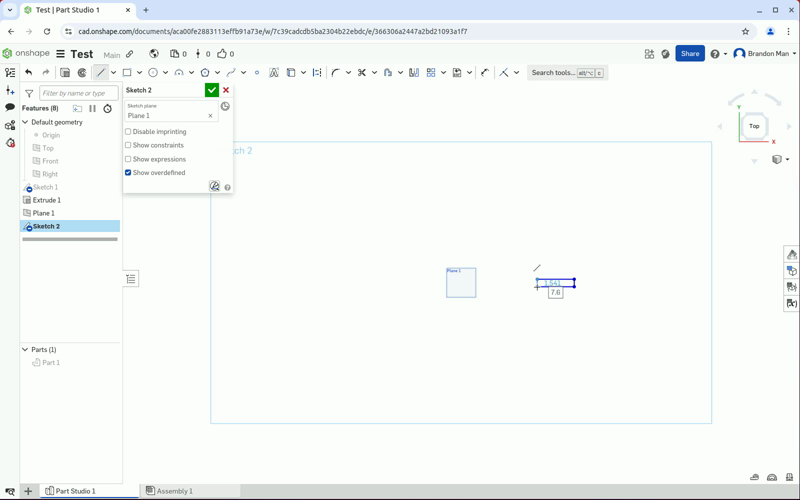
key(esc)
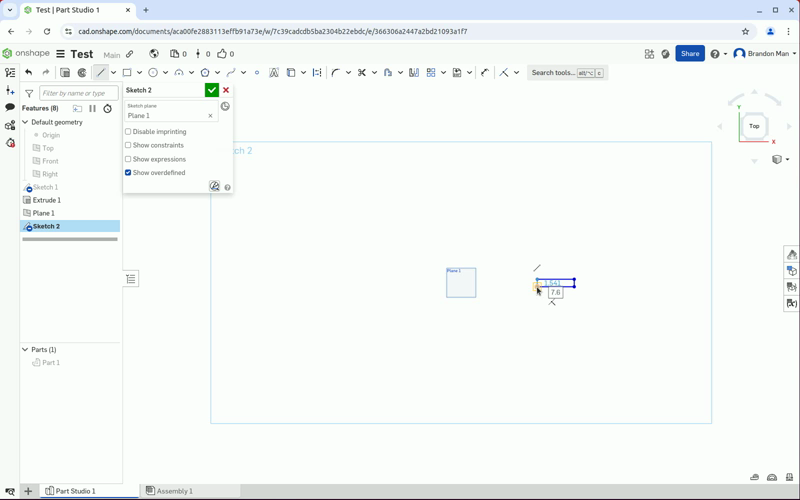
mouse_move(546, 284)
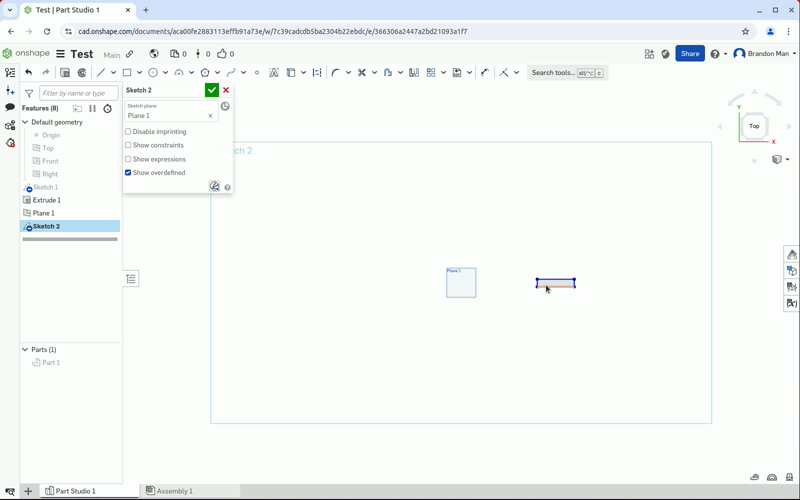
scroll(6)
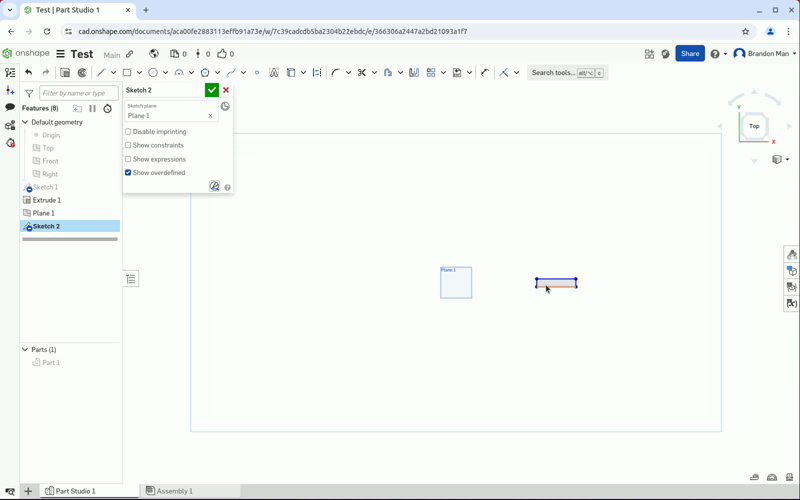
scroll(6)
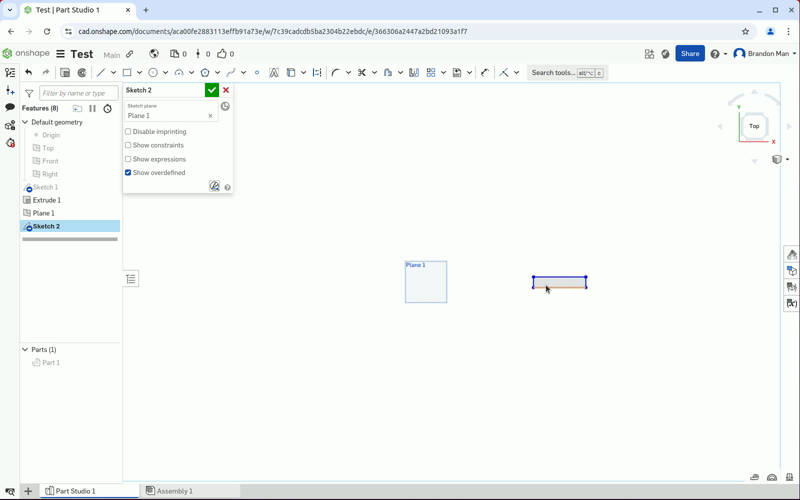
scroll(6)
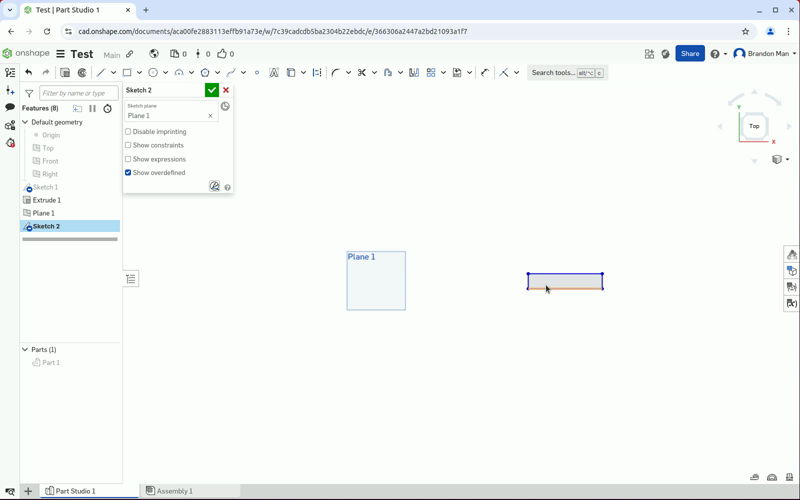
scroll(6)
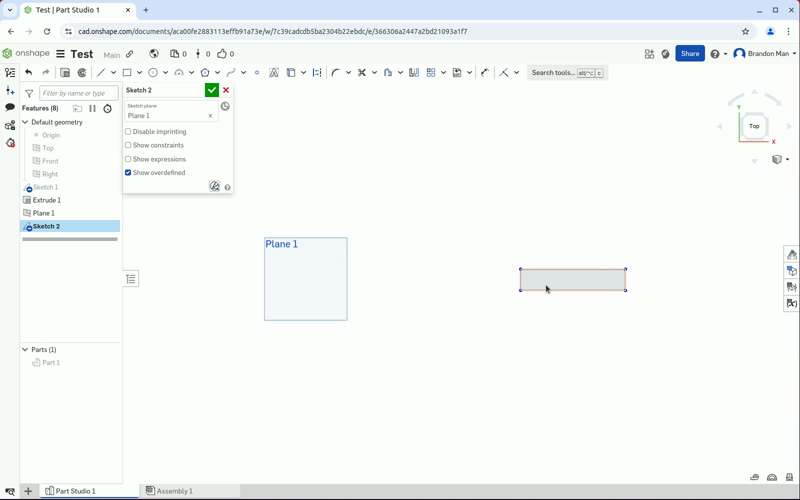
scroll(6)
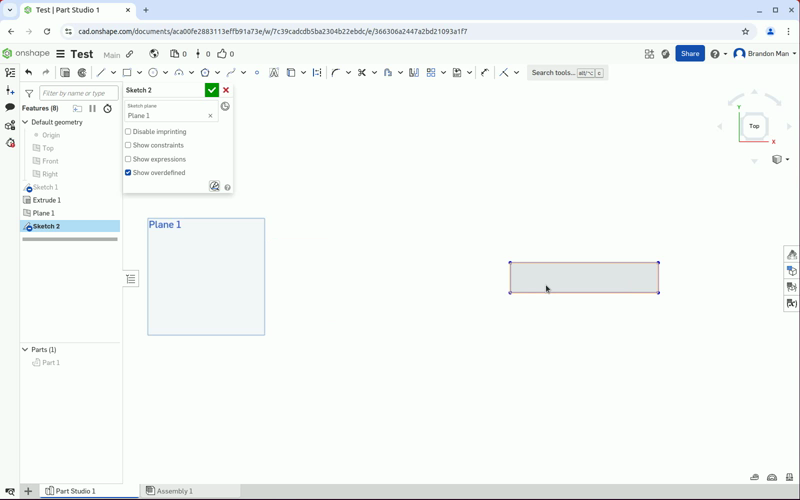
scroll(6)
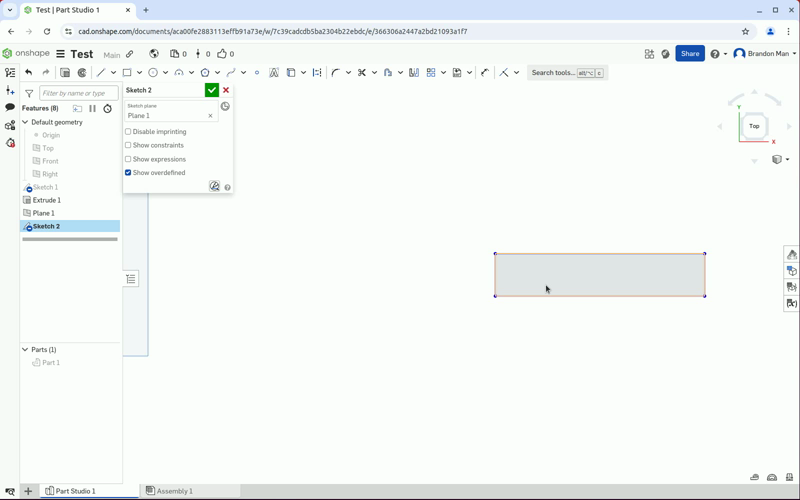
scroll(6)
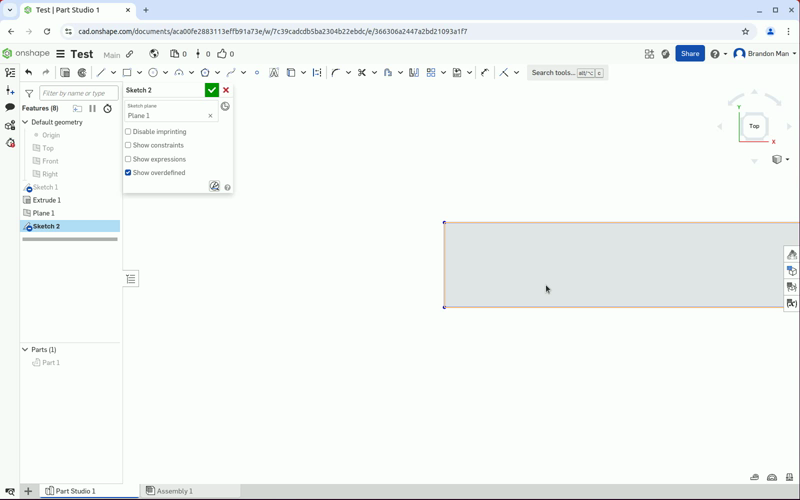
click(546, 284)
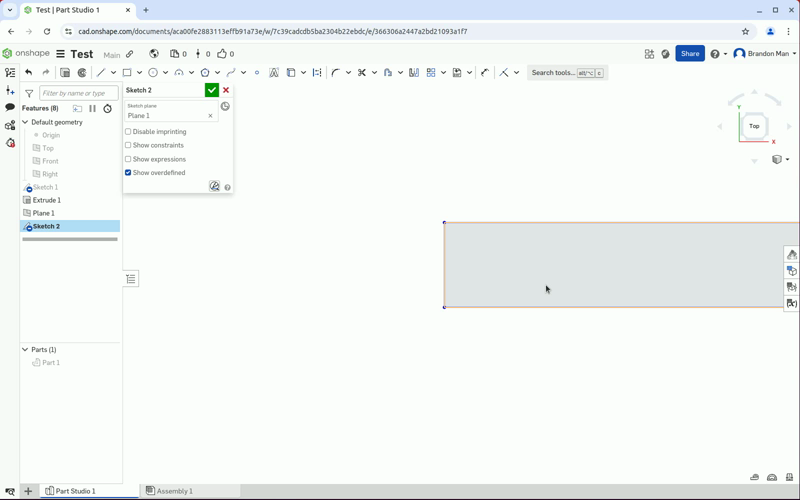
scroll(-6)
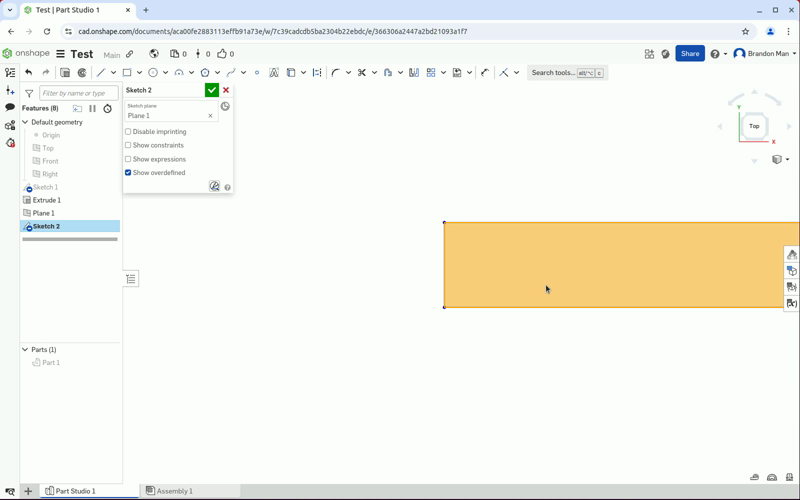
scroll(-6)
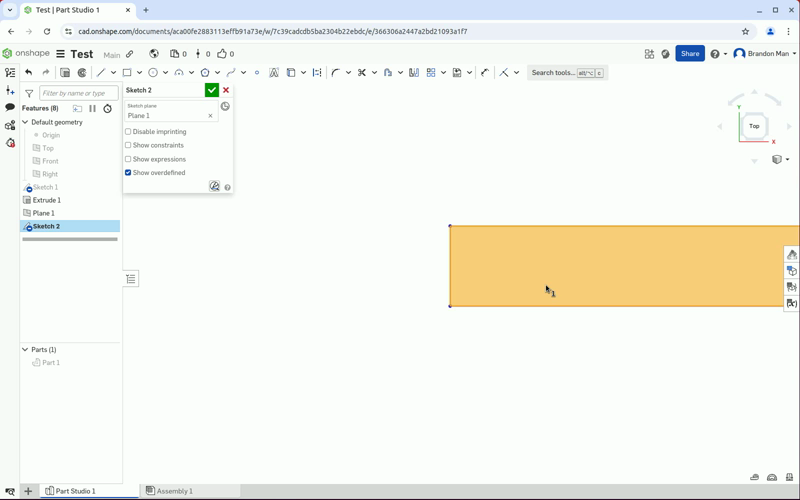
scroll(-6)
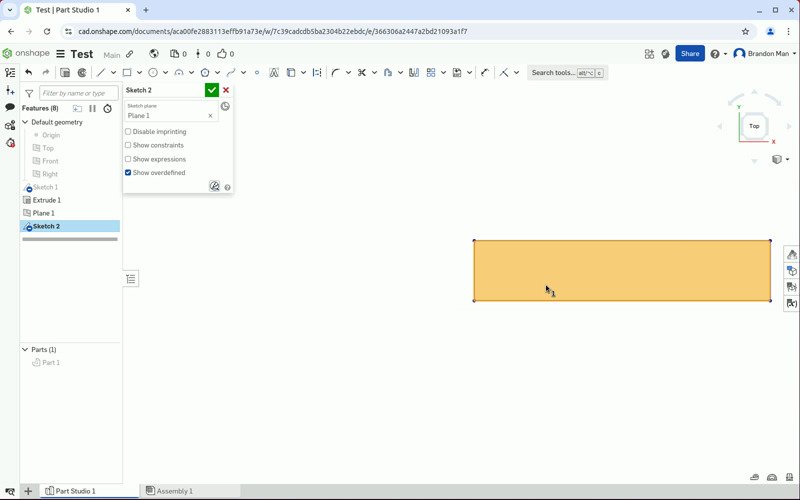
scroll(-6)
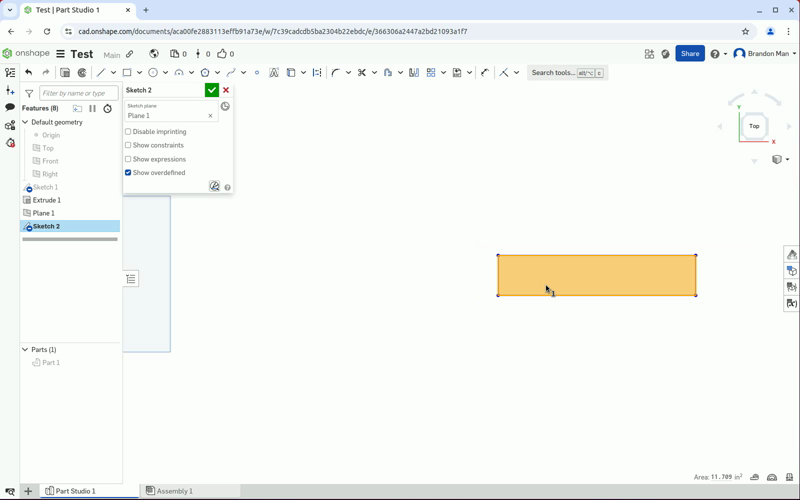
scroll(-6)
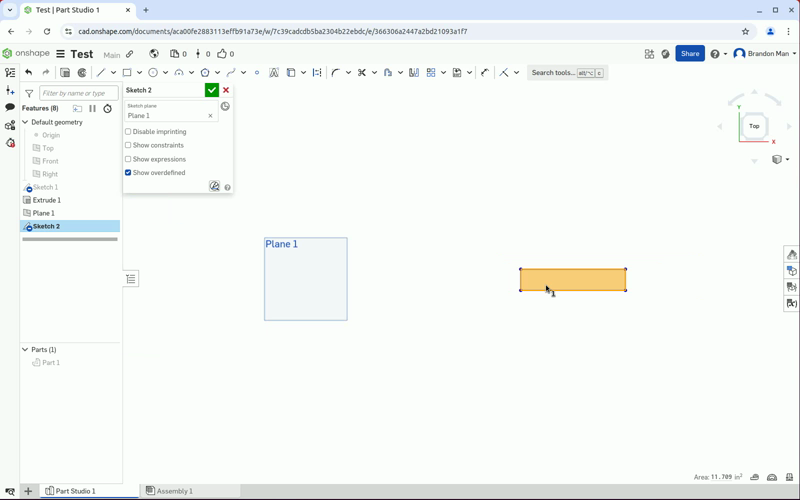
scroll(-6)
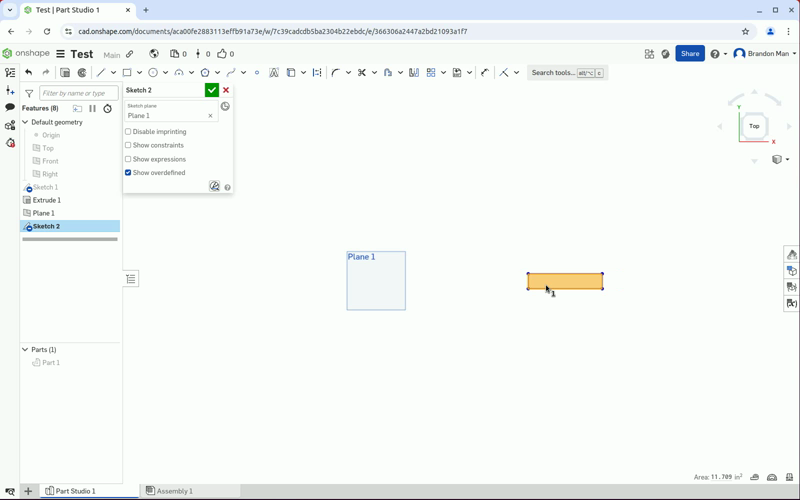
scroll(-6)
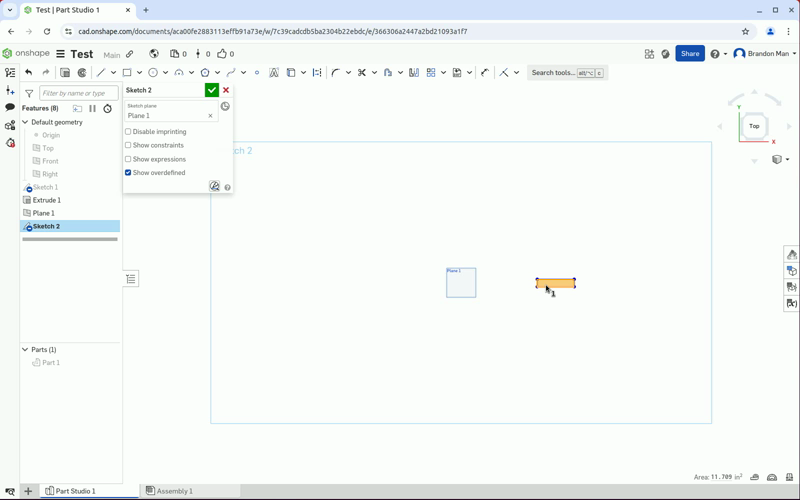
mouse_move(73, 352)
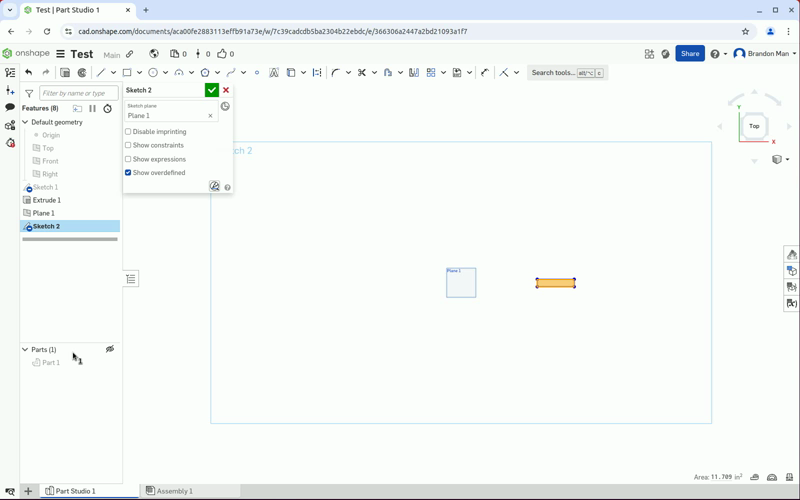
key(shift+y)
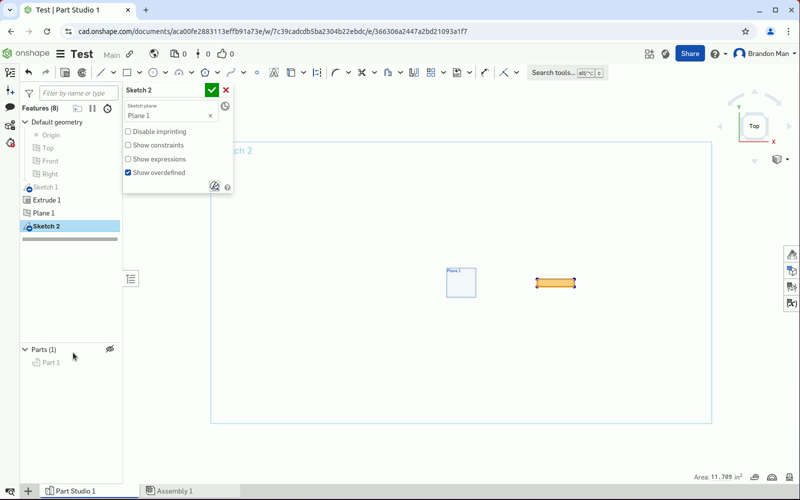
key(shift+e)
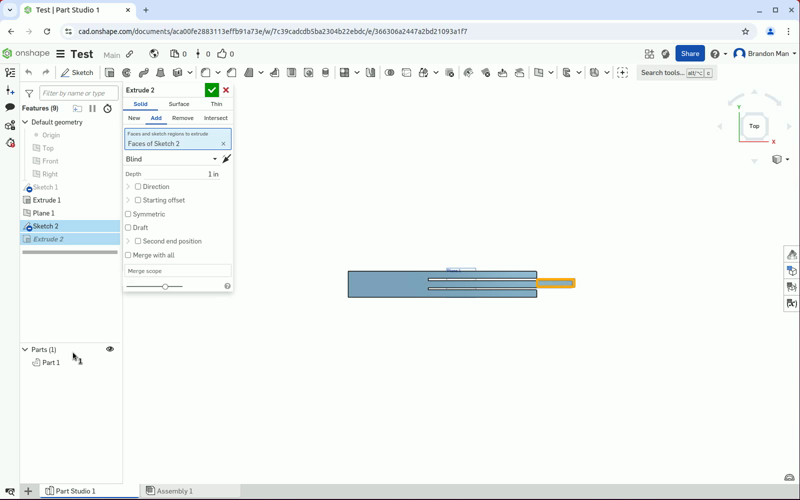
mouse_move(143, 106)
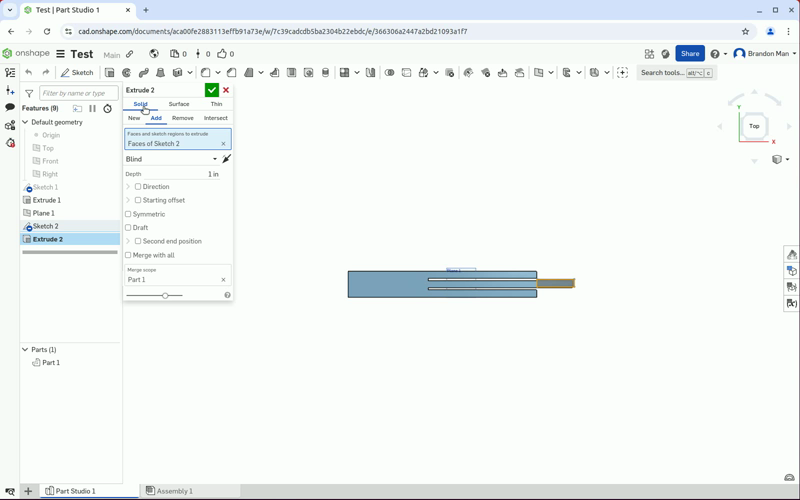
click(143, 106)
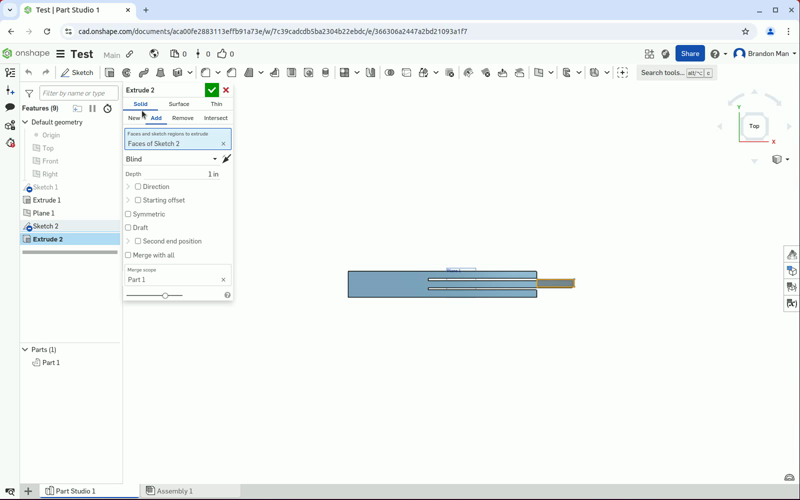
mouse_move(137, 120)
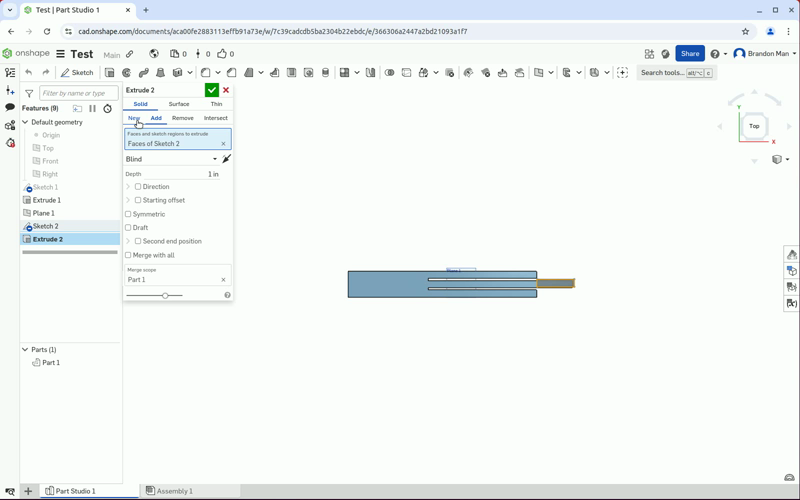
click(137, 120)
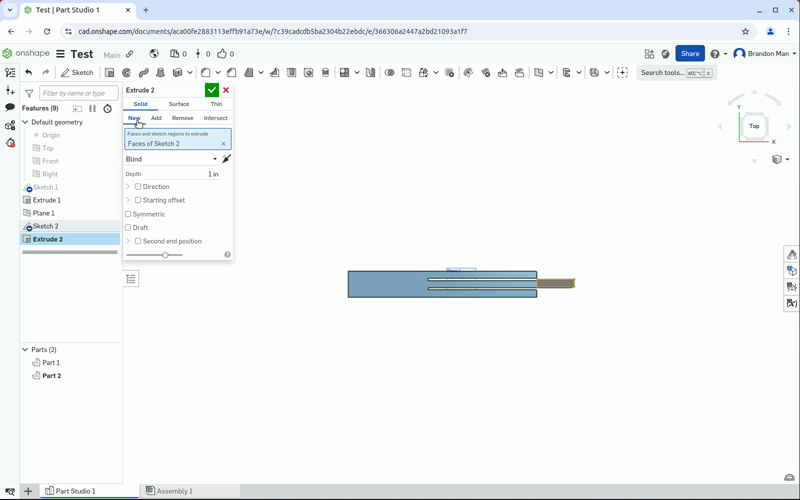
key(tab, 4)
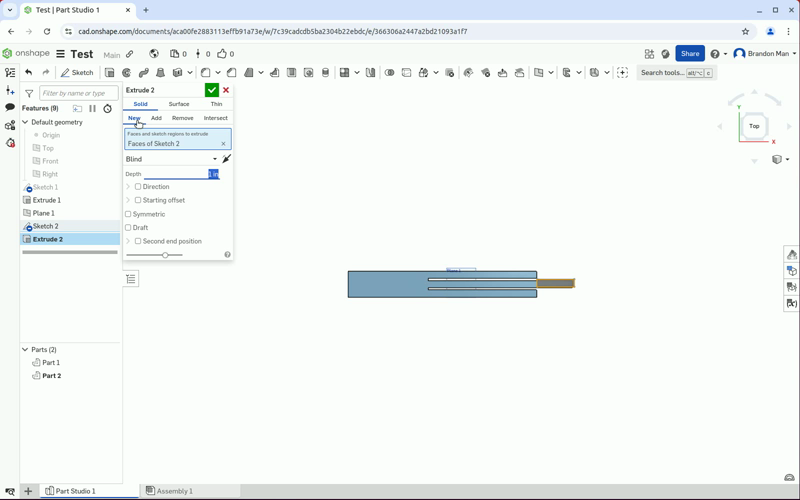
text(0.722)
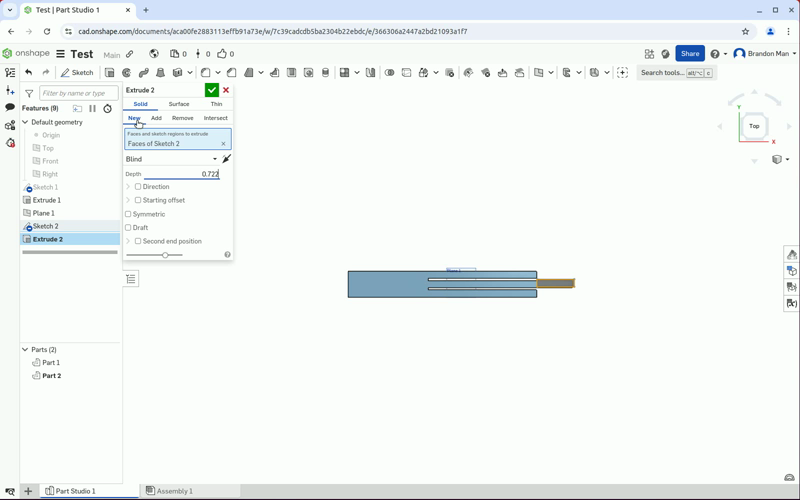
key(enter)
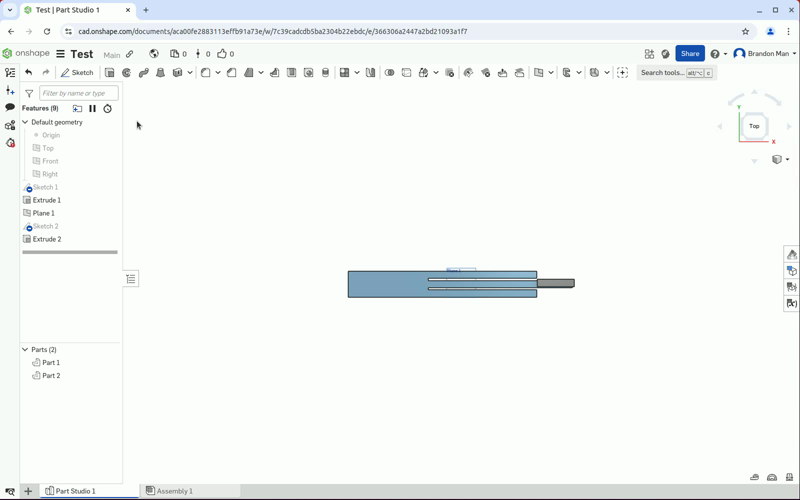
key(shift+h)
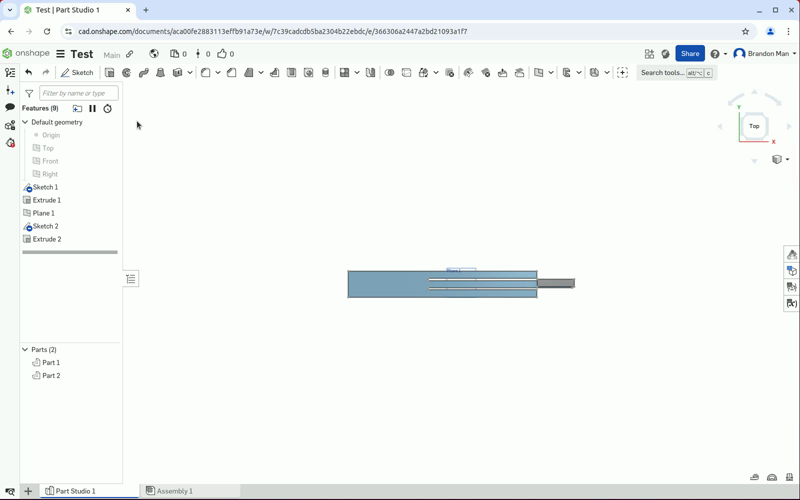
key(shift+h)
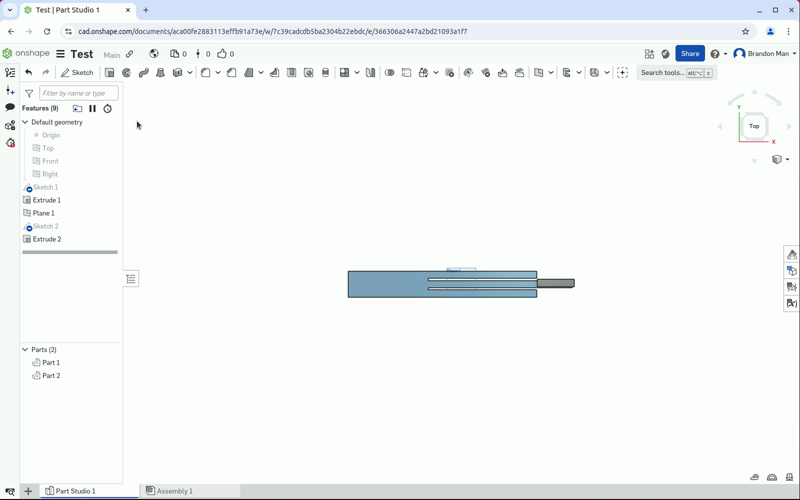
mouse_move(73, 189)
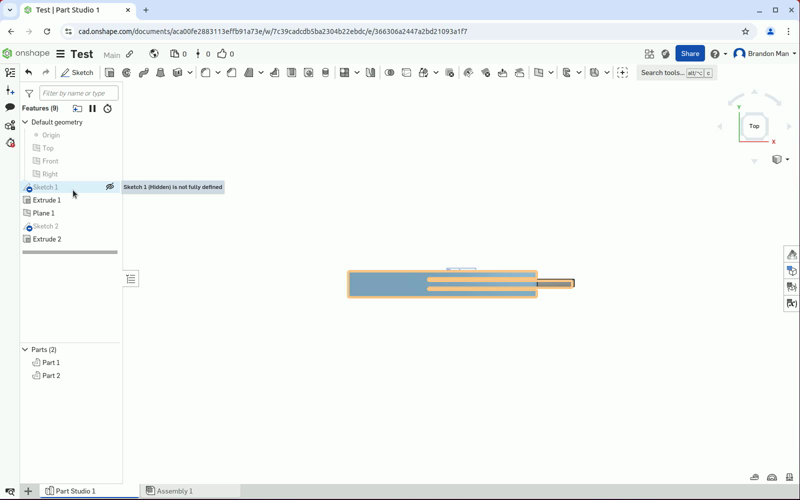
click(73, 189)
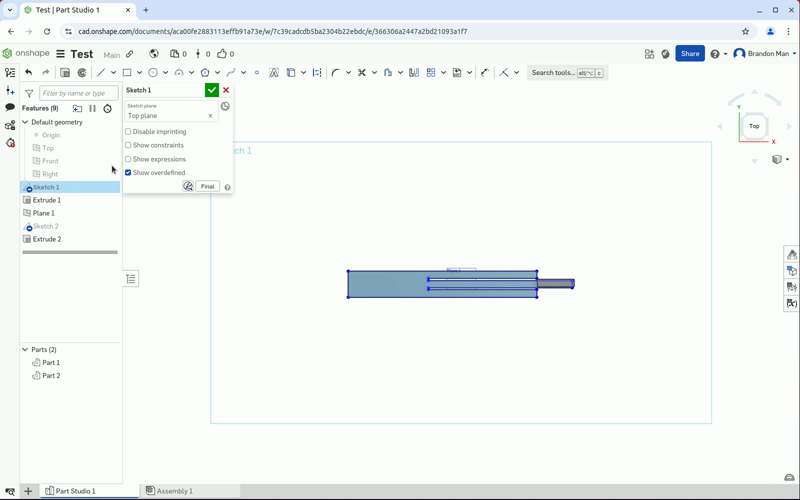
mouse_move(229, 92)
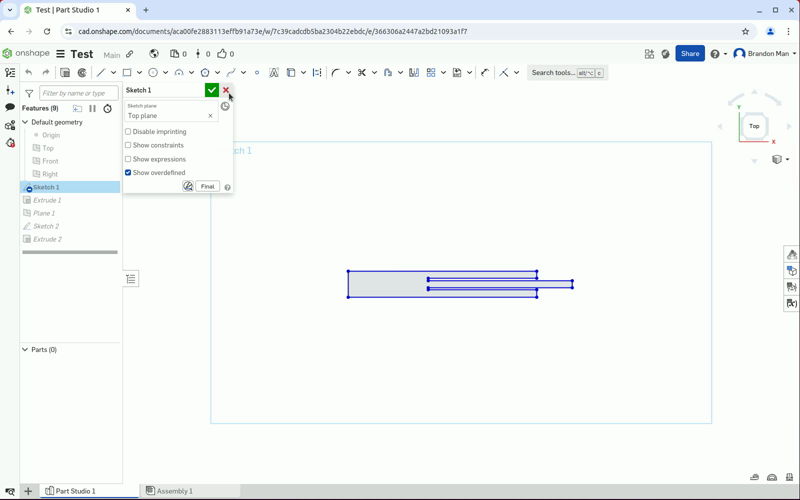
click(229, 92)
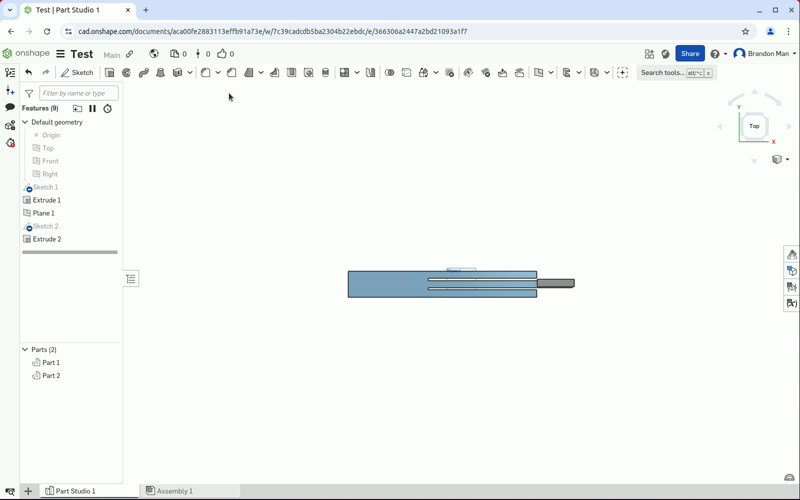
mouse_move(73, 352)
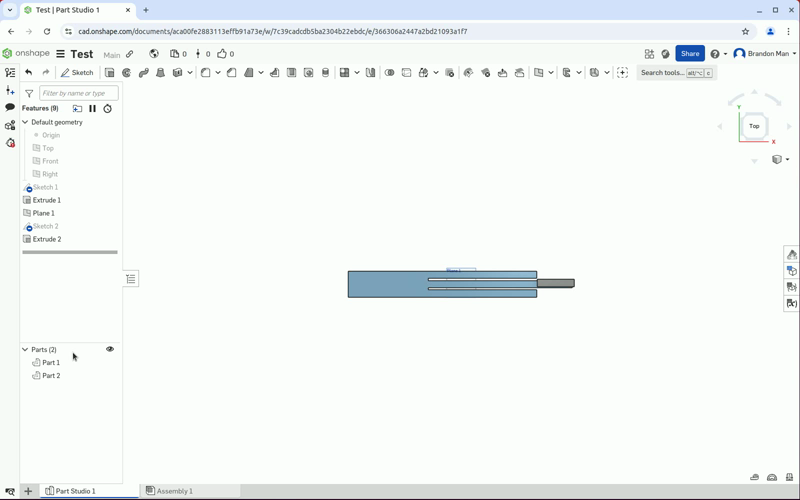
key(y)
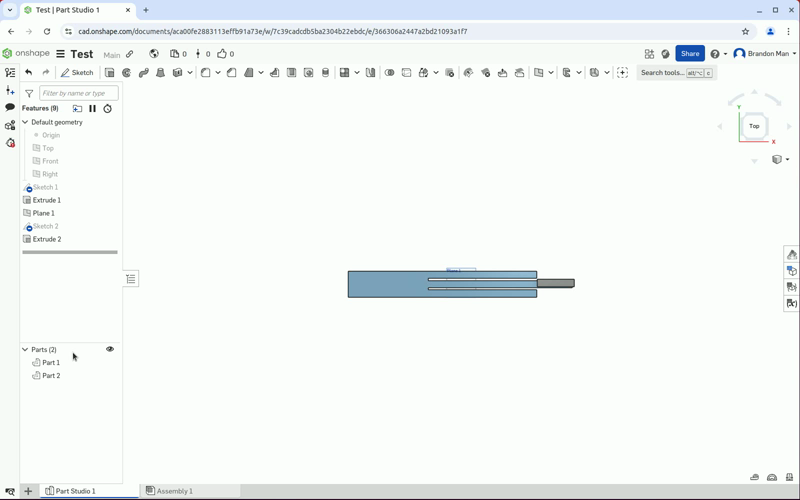
key(shift+p)
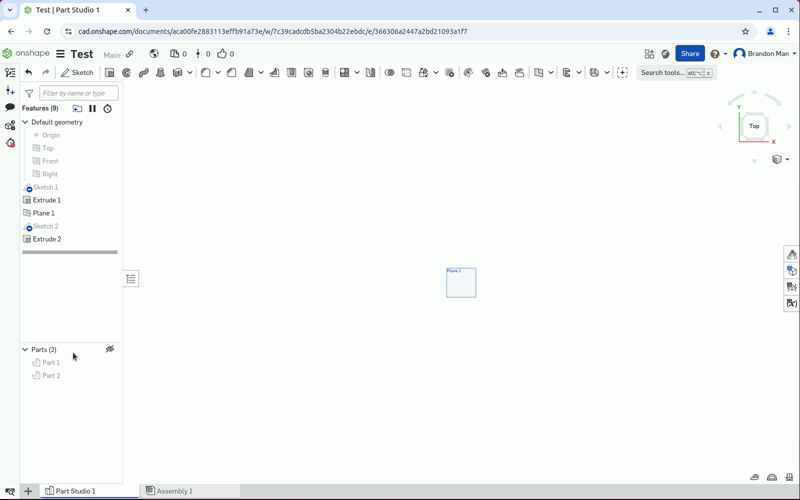
key(space)
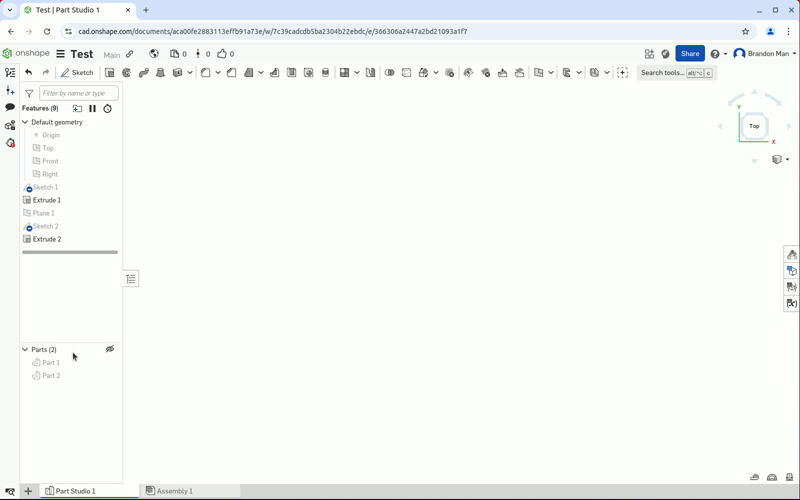
key_down(shift)
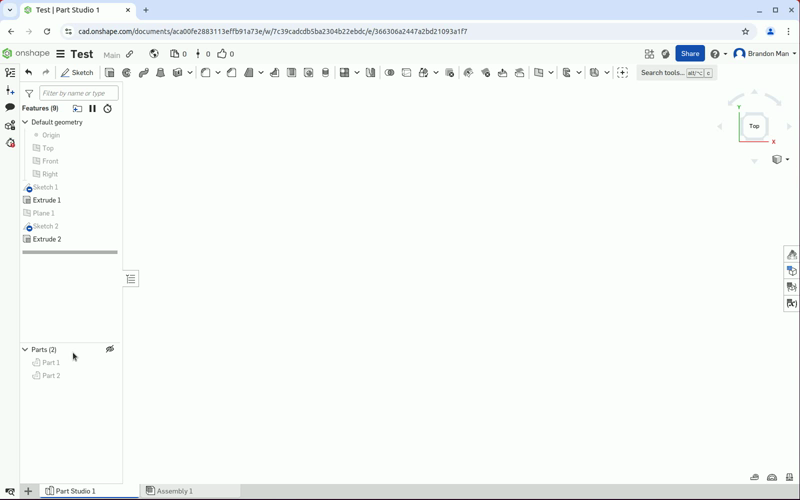
key(up)
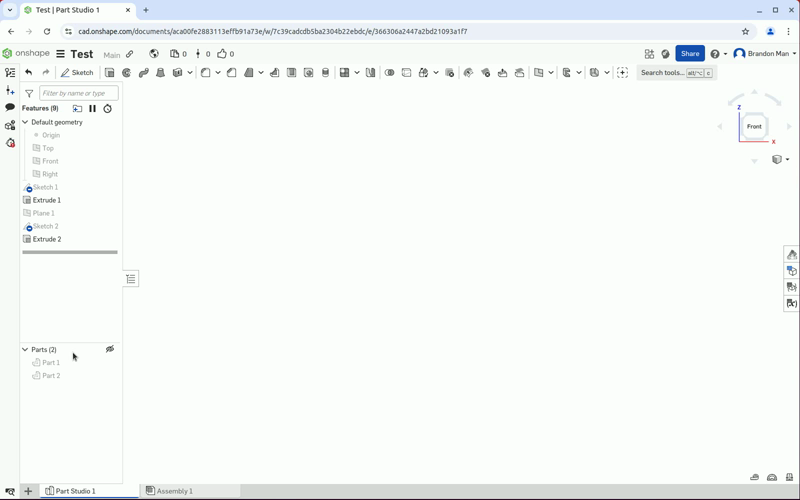
key_up(shift)
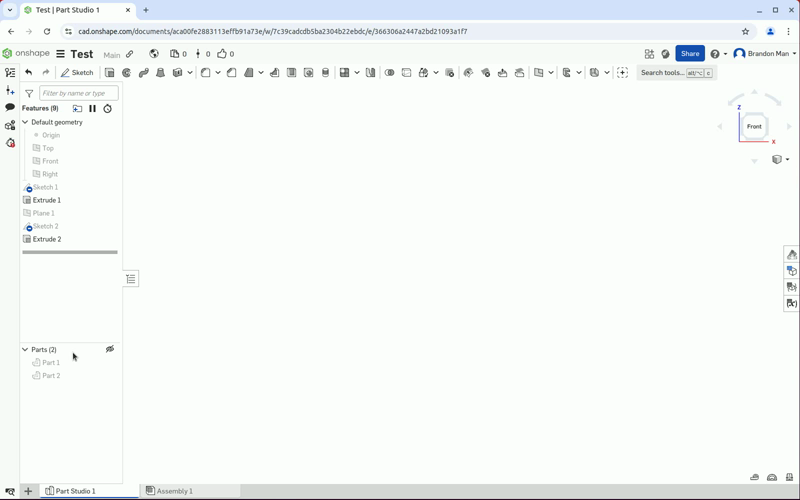
mouse_move(73, 352)
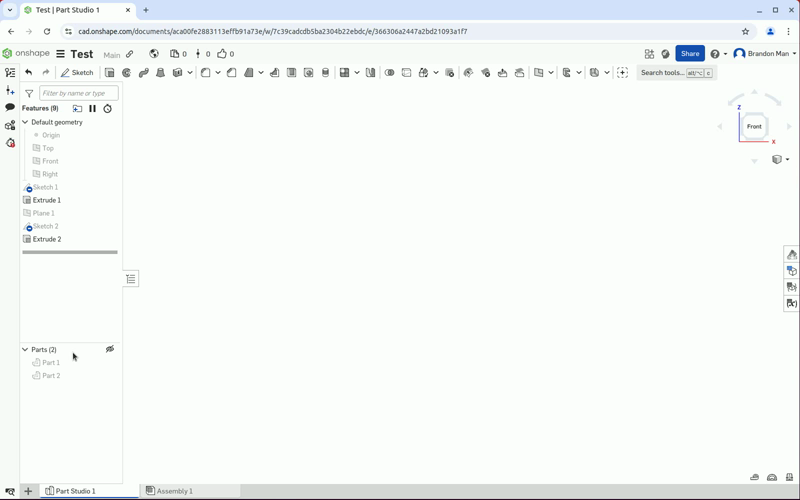
key(shift+y)
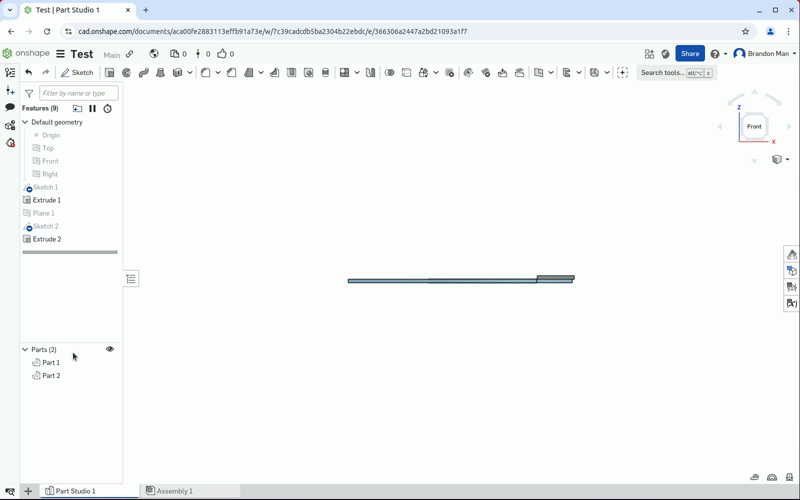
mouse_move(541, 75)
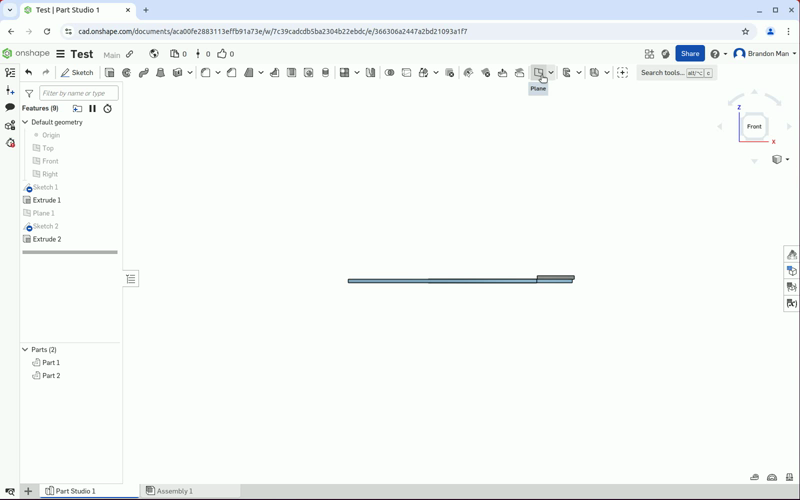
click(541, 75)
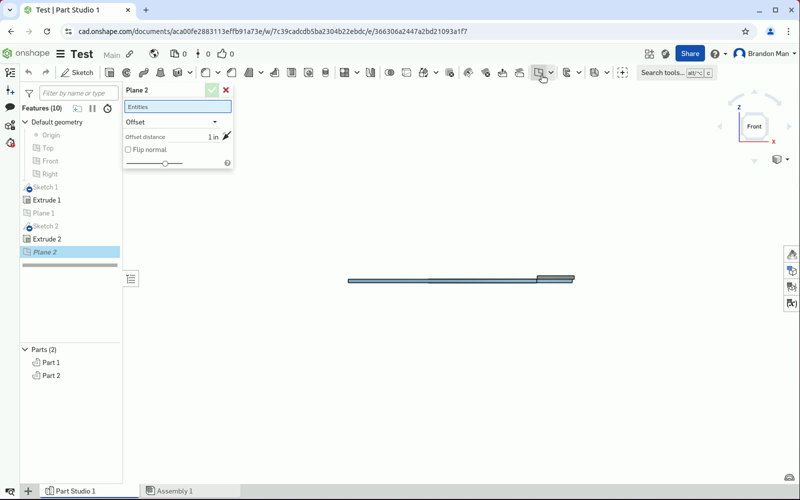
mouse_move(73, 163)
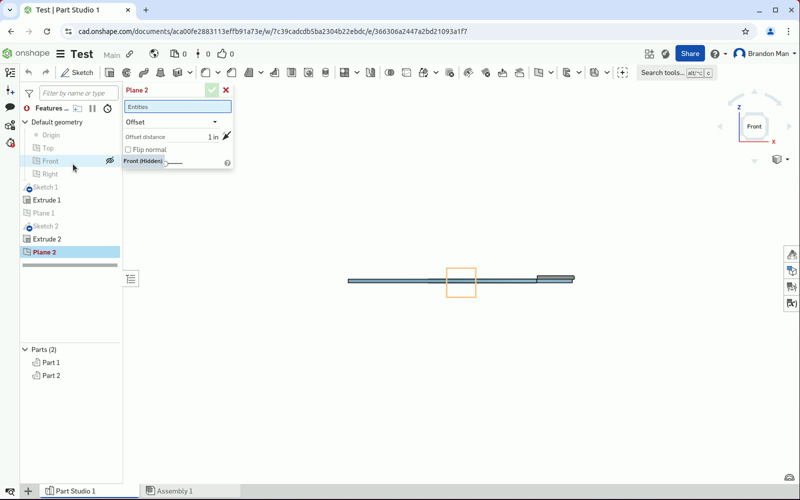
click(73, 163)
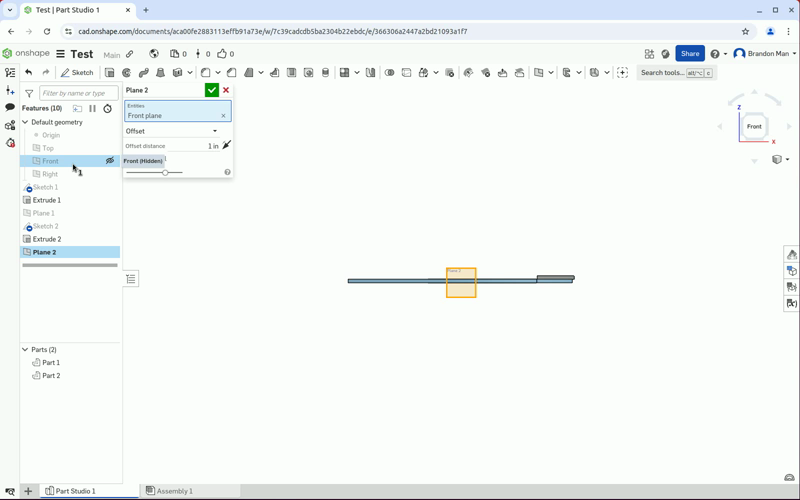
key(tab, 2)
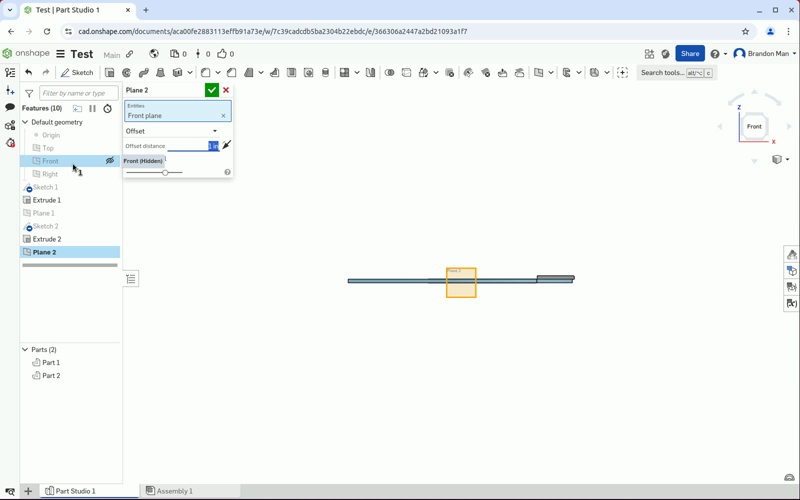
text(0.709)
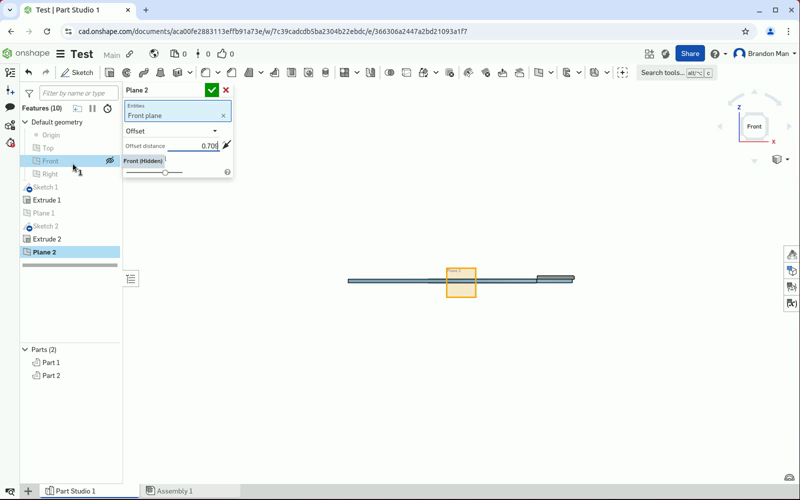
key(enter, 2)
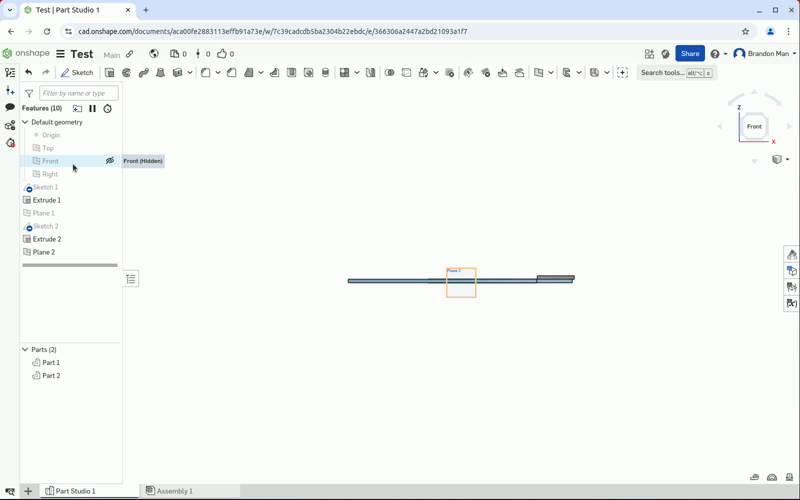
key(shift+s)
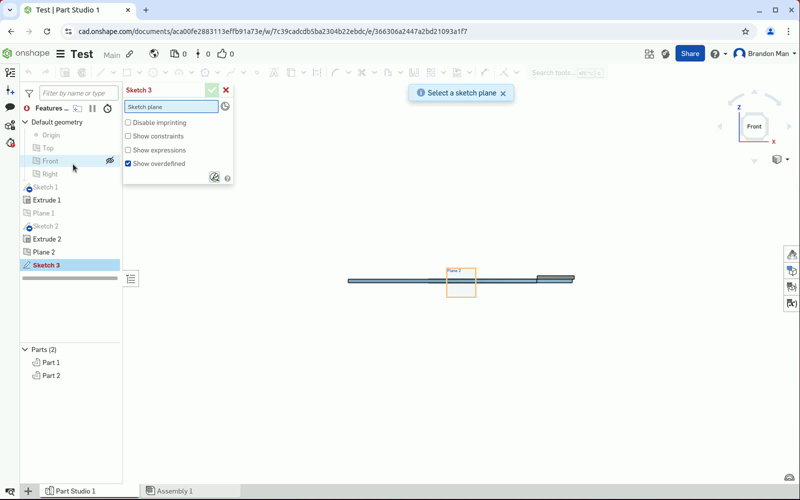
mouse_move(73, 254)
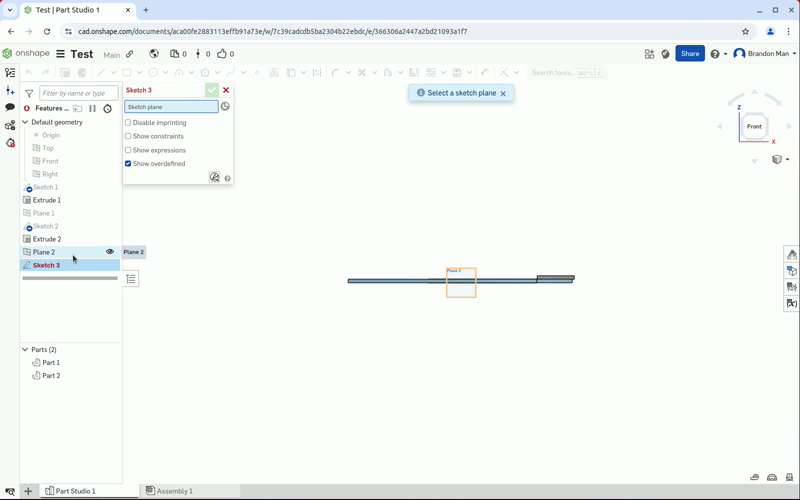
click(73, 254)
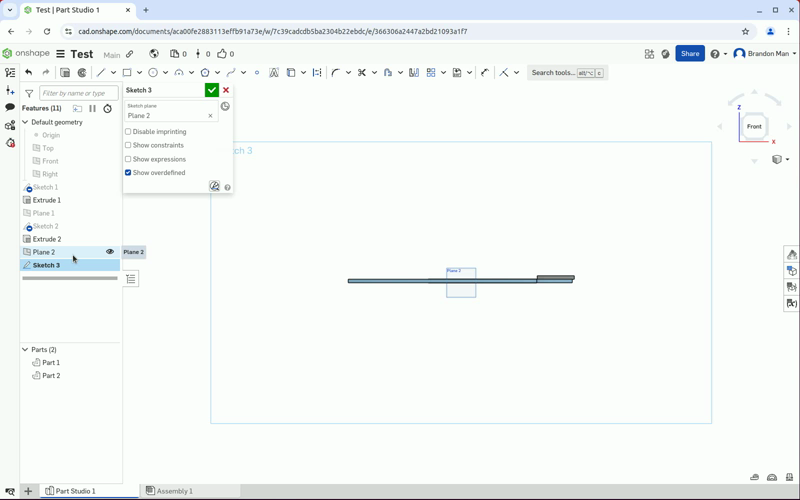
mouse_move(73, 352)
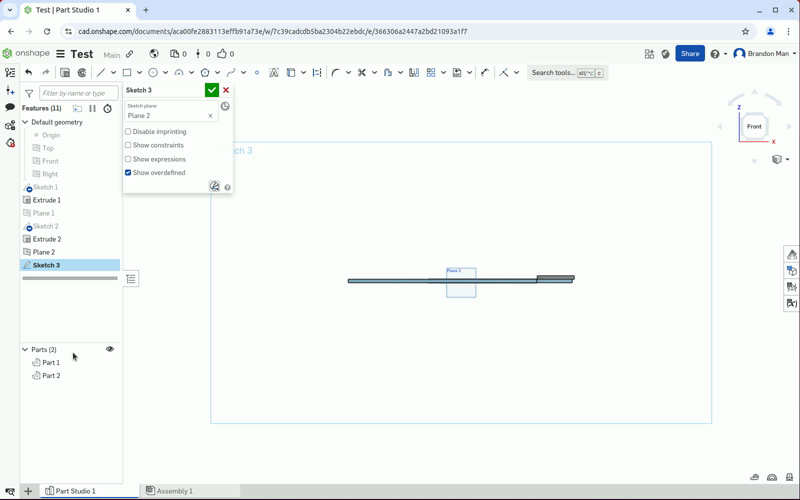
key(y)
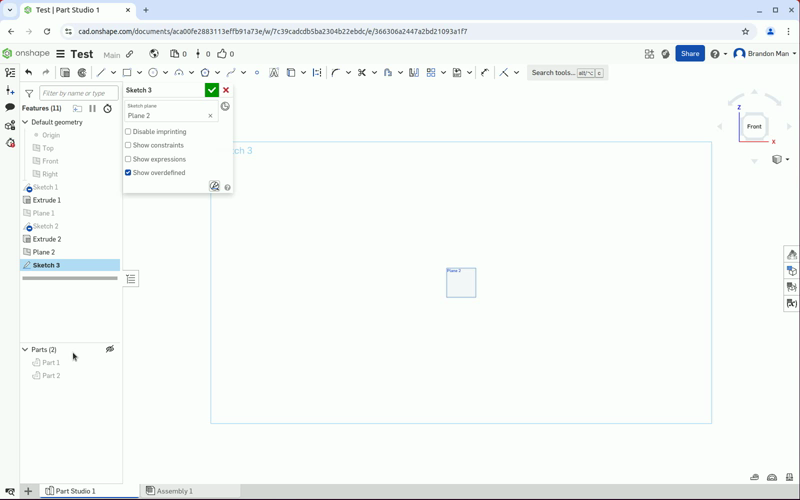
key(c)
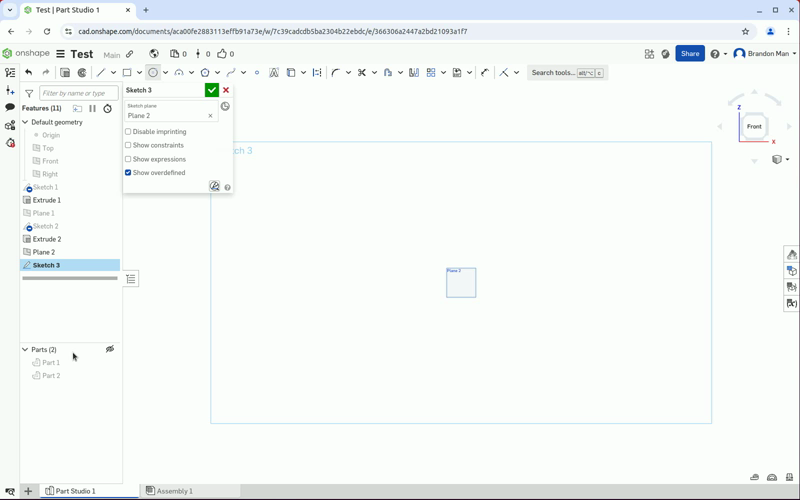
key_down(shift)
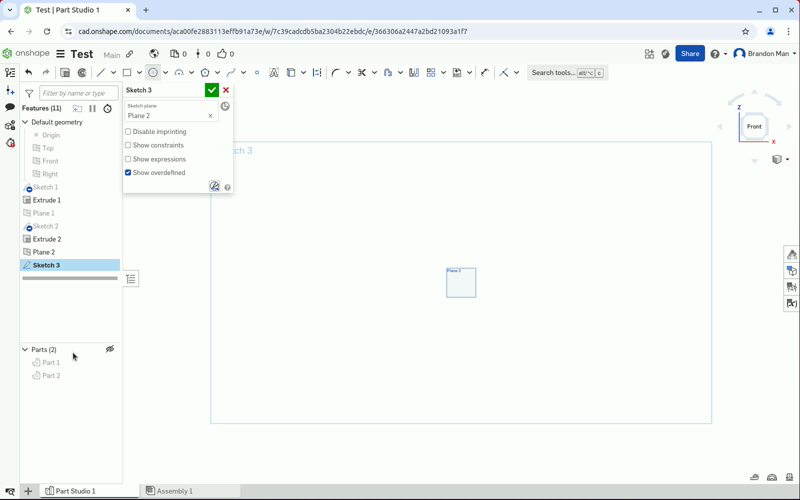
mouse_move(559, 279)
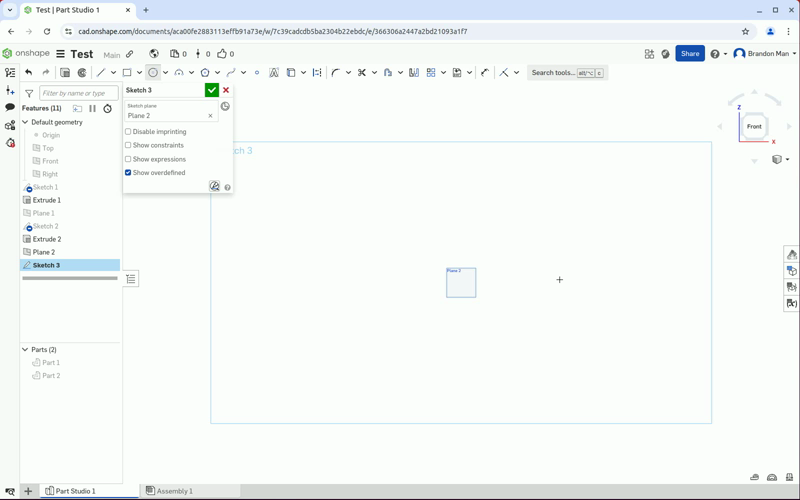
click(559, 279)
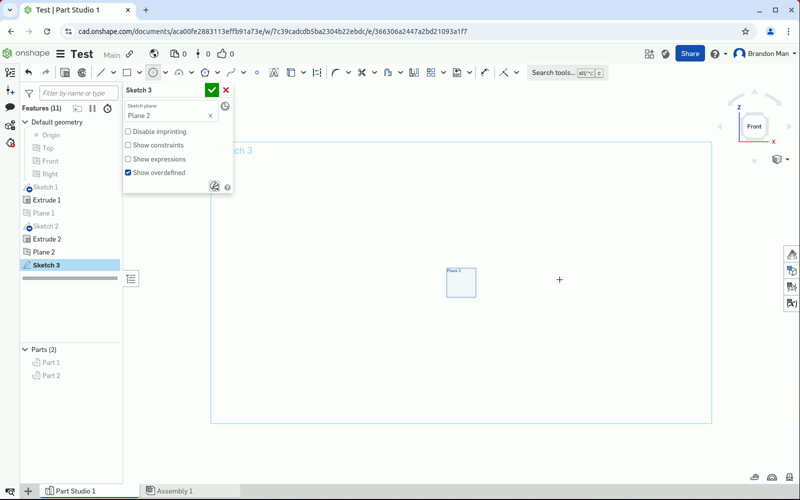
key_up(shift)
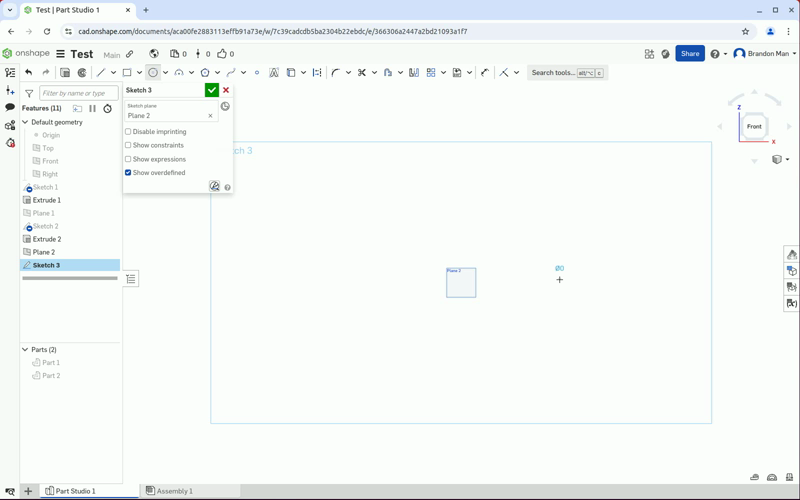
mouse_move(561, 279)
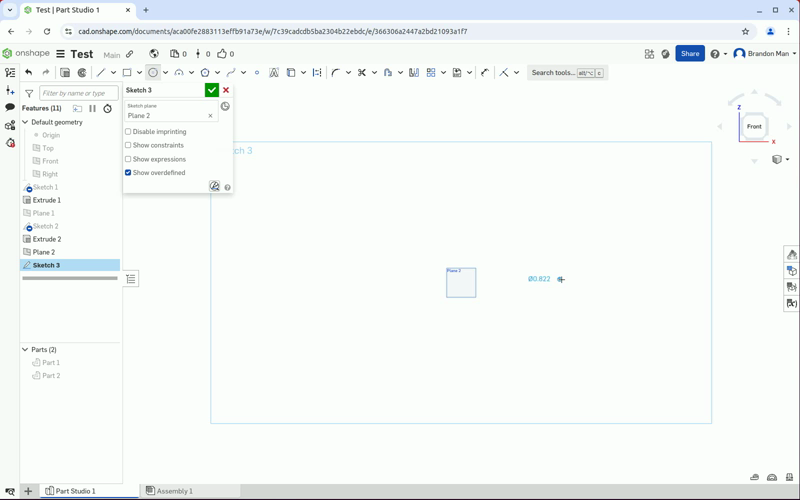
scroll(6)
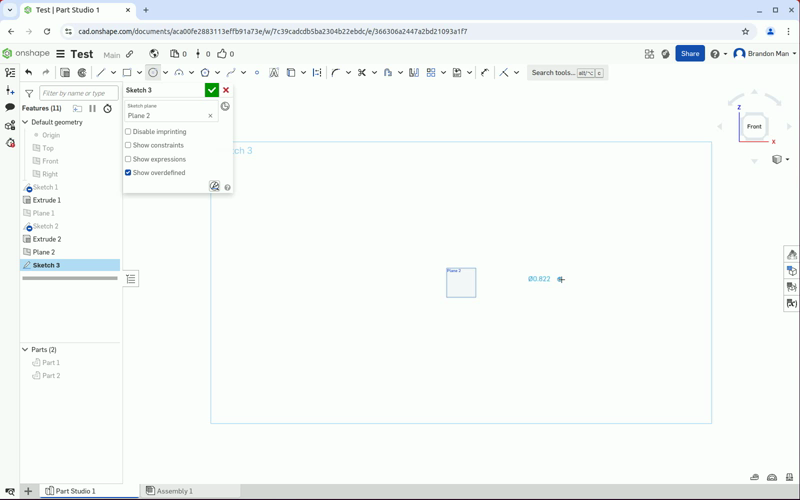
scroll(6)
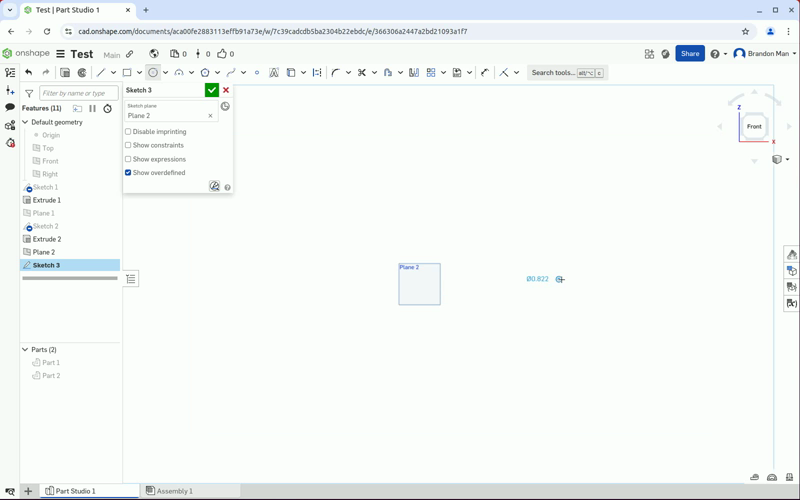
scroll(6)
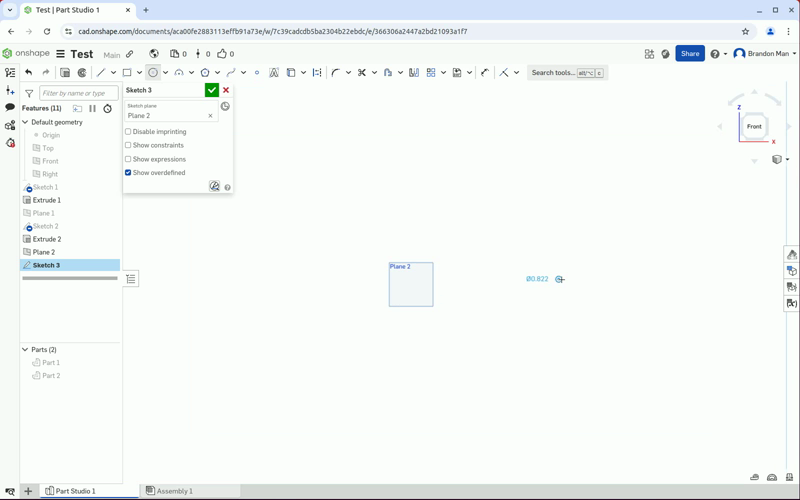
scroll(6)
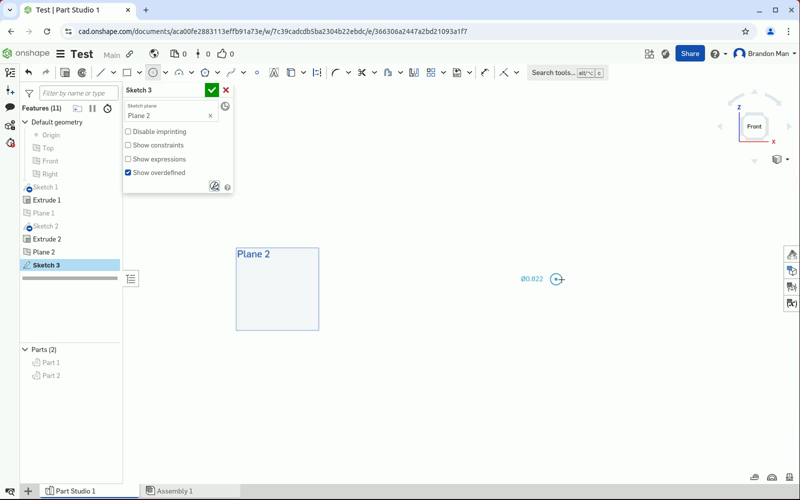
scroll(6)
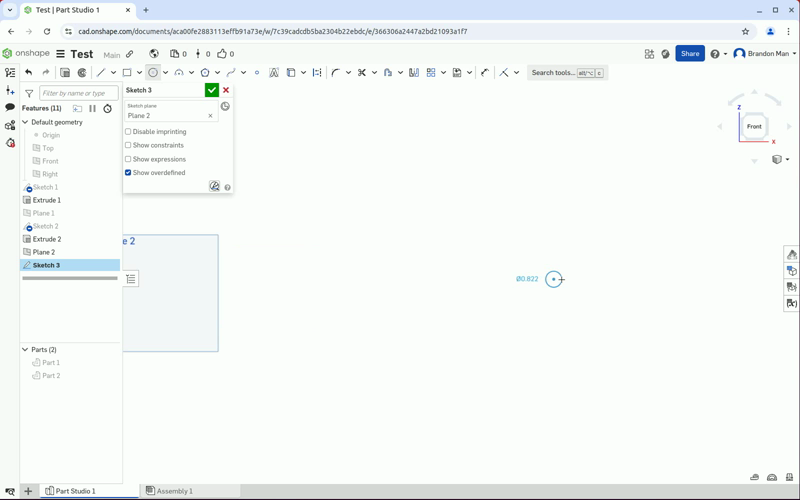
scroll(6)
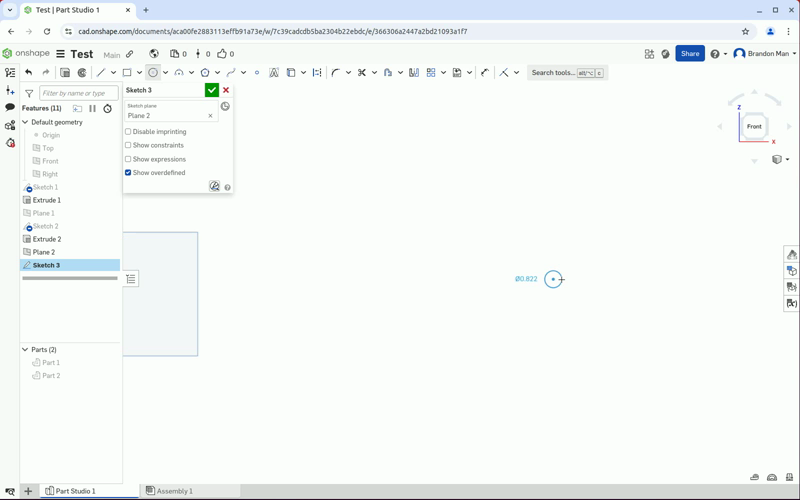
scroll(6)
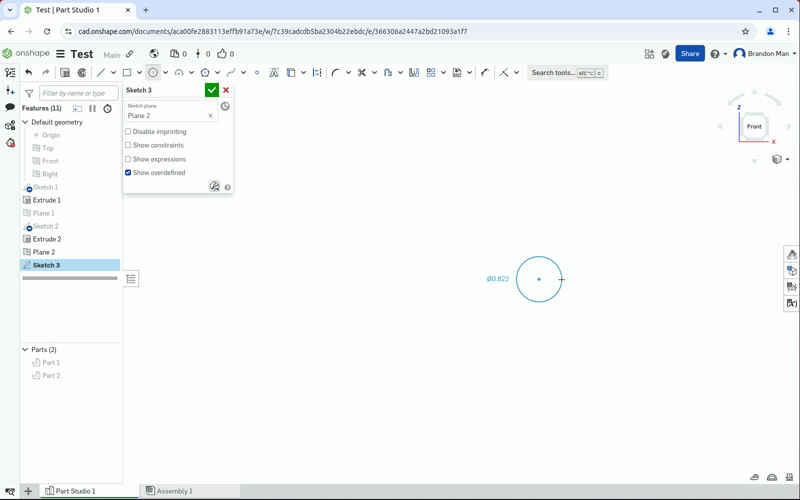
click(561, 279)
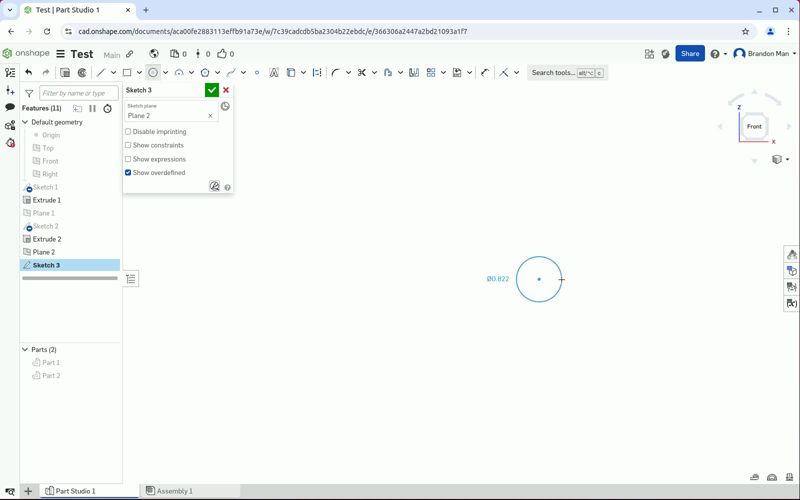
scroll(-6)
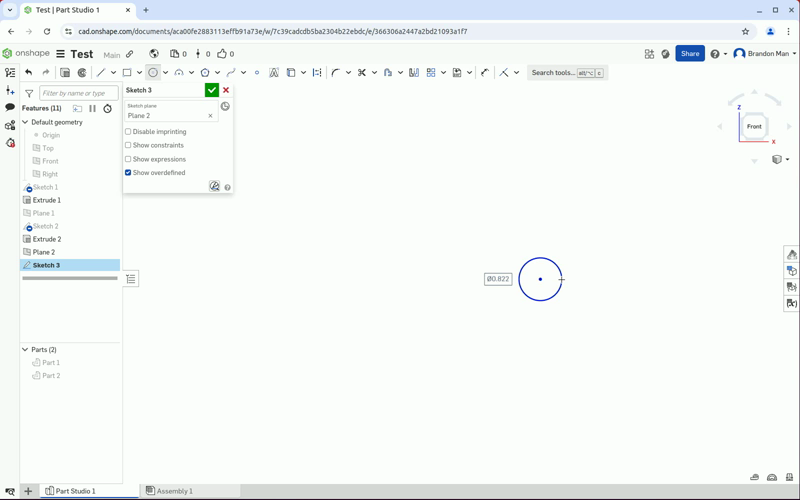
scroll(-6)
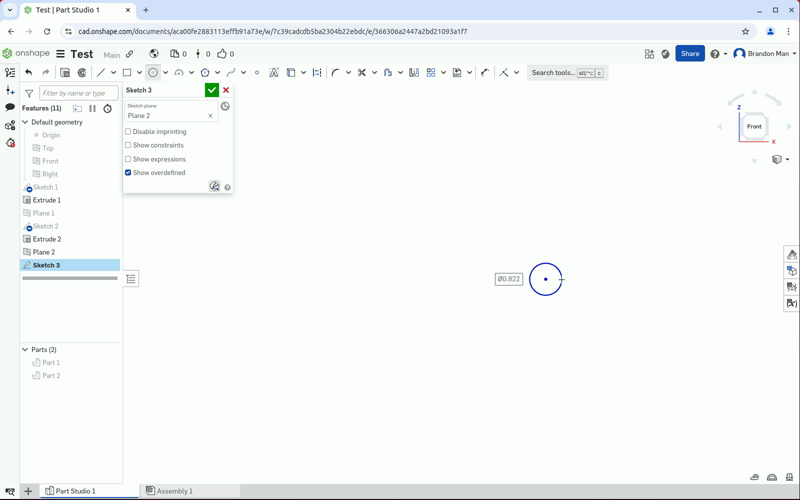
scroll(-6)
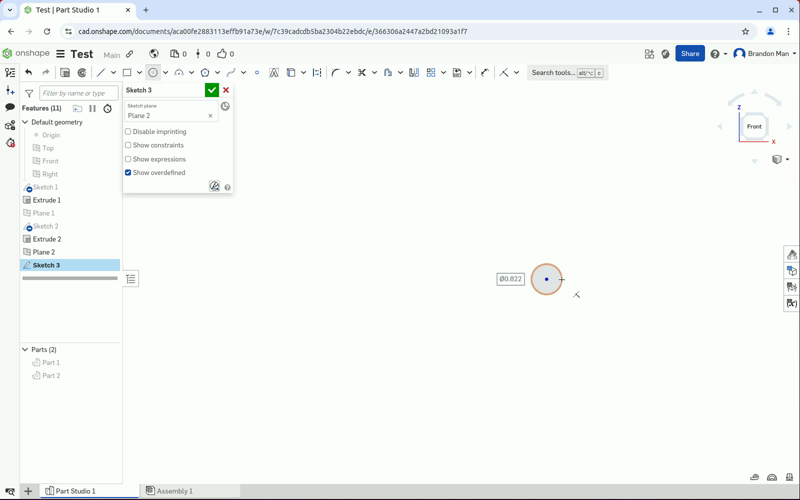
scroll(-6)
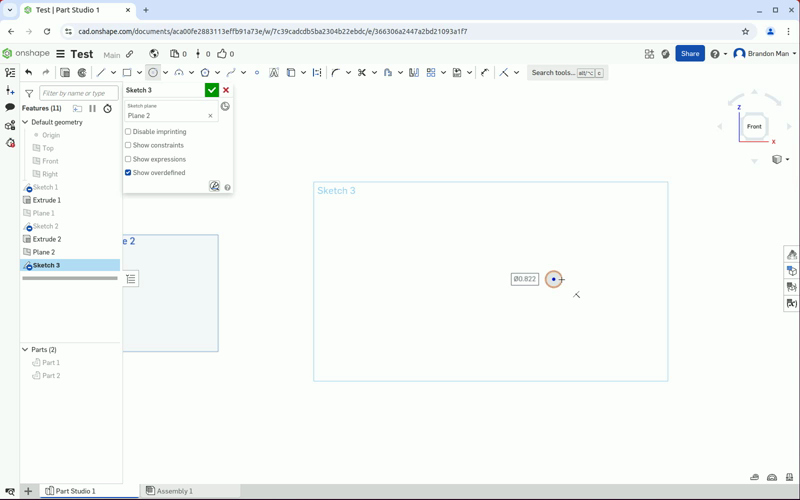
scroll(-6)
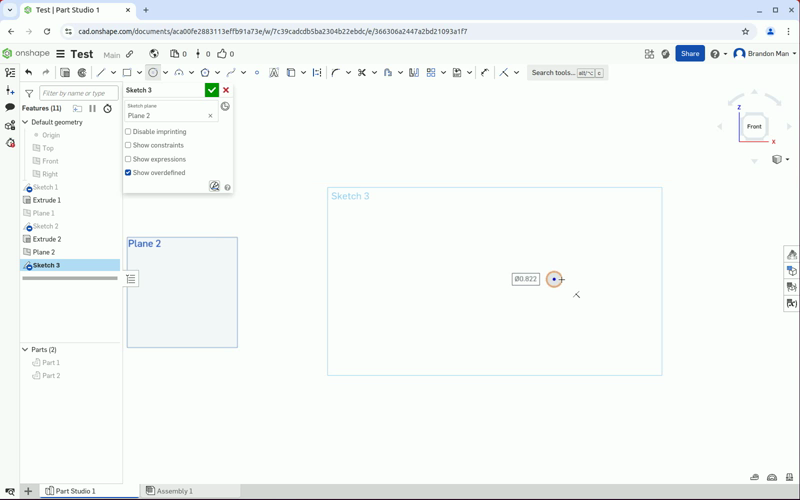
scroll(-6)
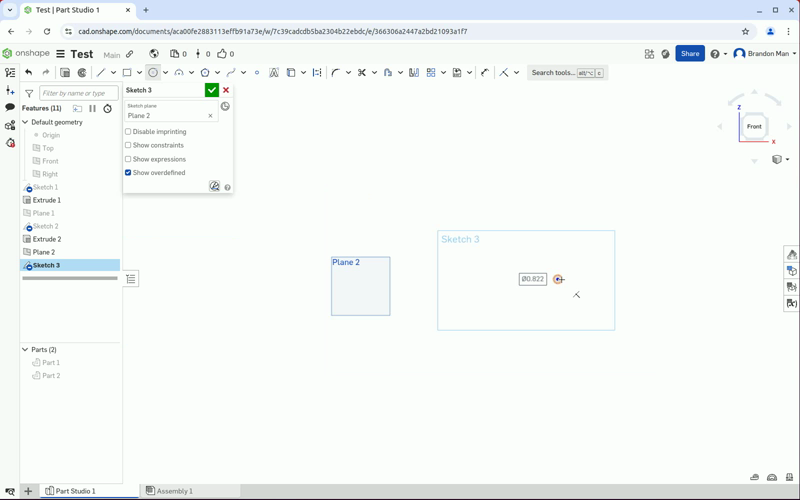
scroll(-6)
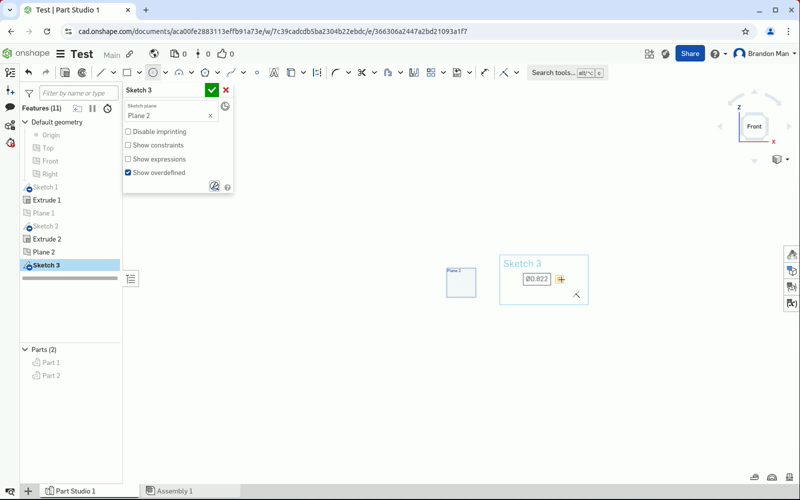
key(esc)
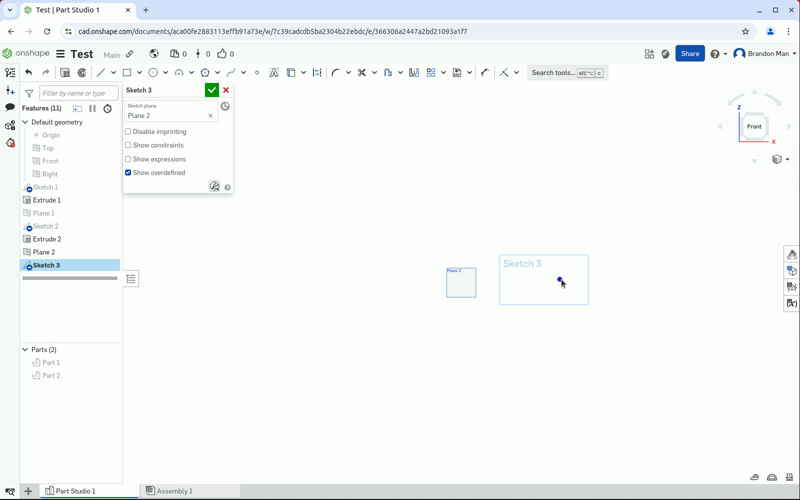
mouse_move(560, 278)
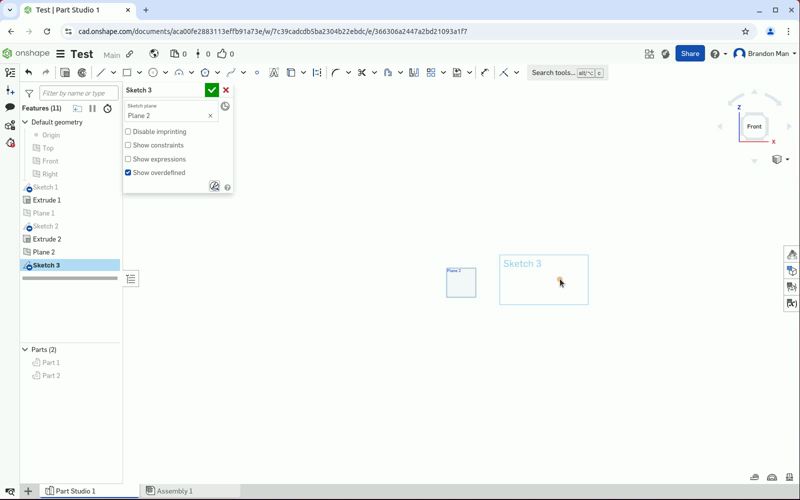
scroll(6)
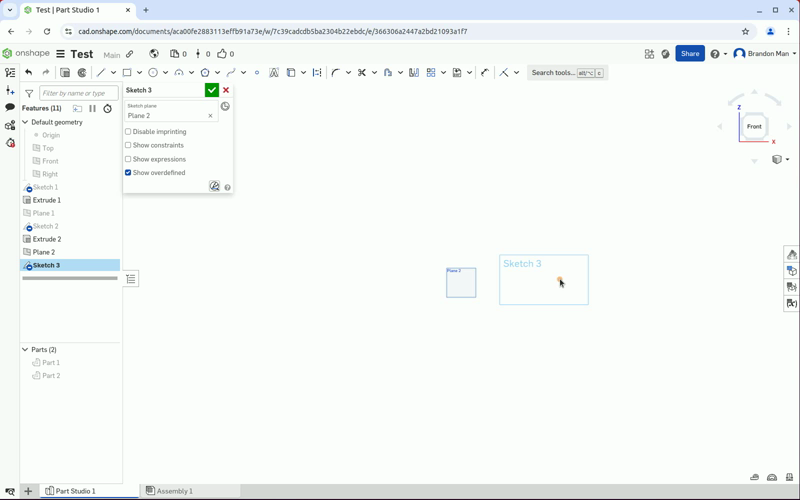
scroll(6)
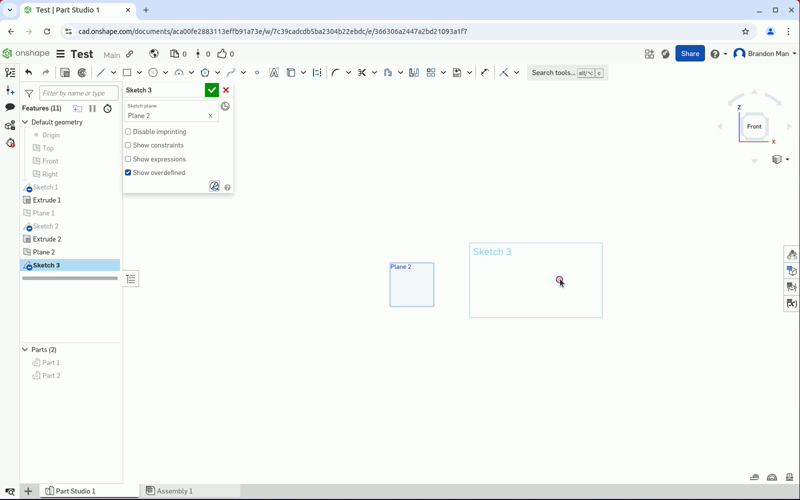
scroll(6)
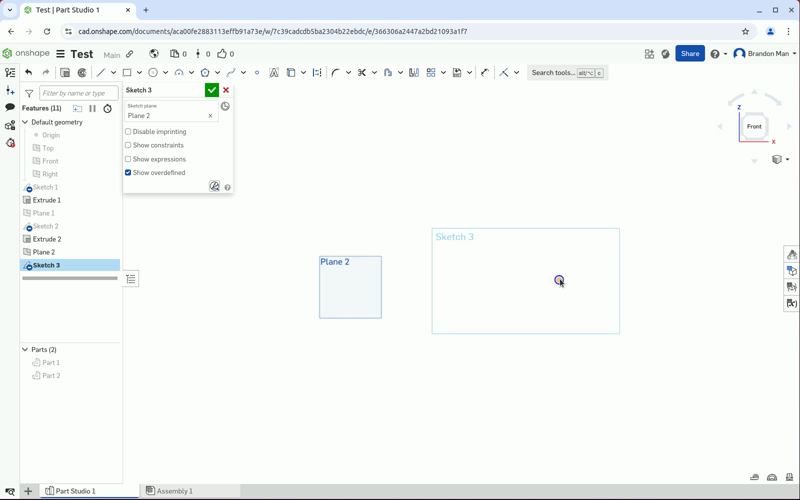
scroll(6)
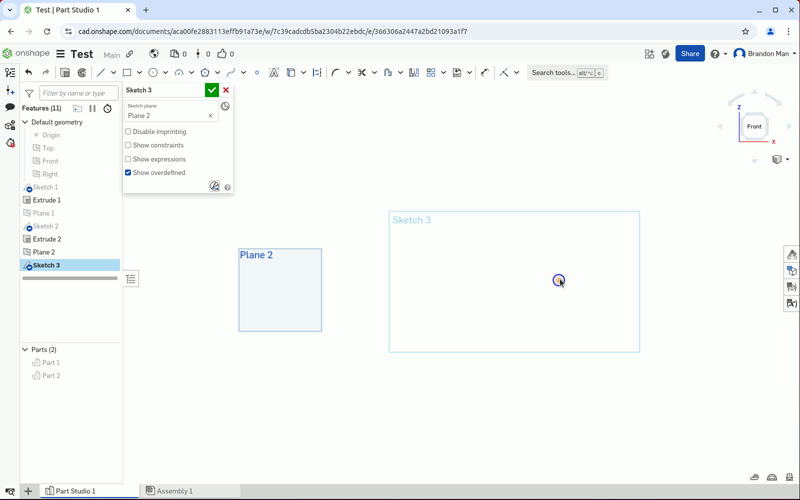
scroll(6)
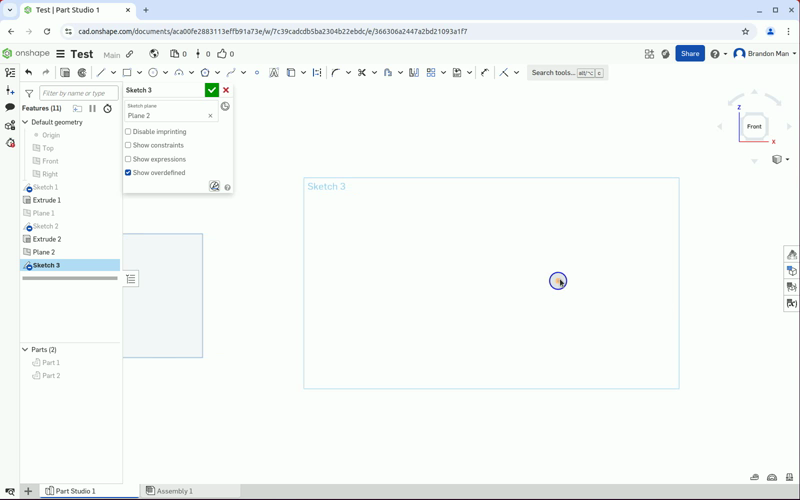
scroll(6)
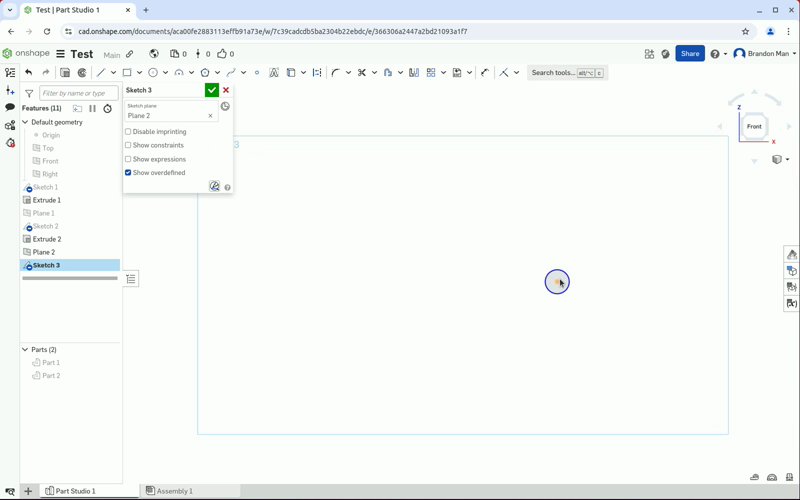
scroll(6)
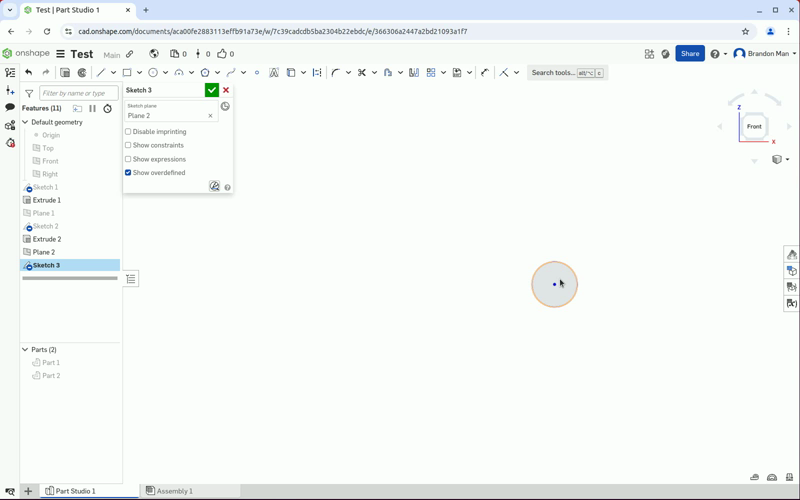
click(560, 278)
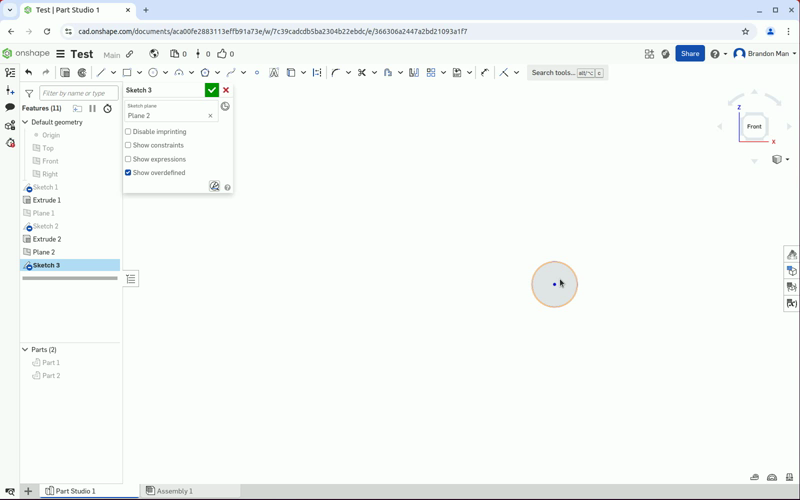
scroll(-6)
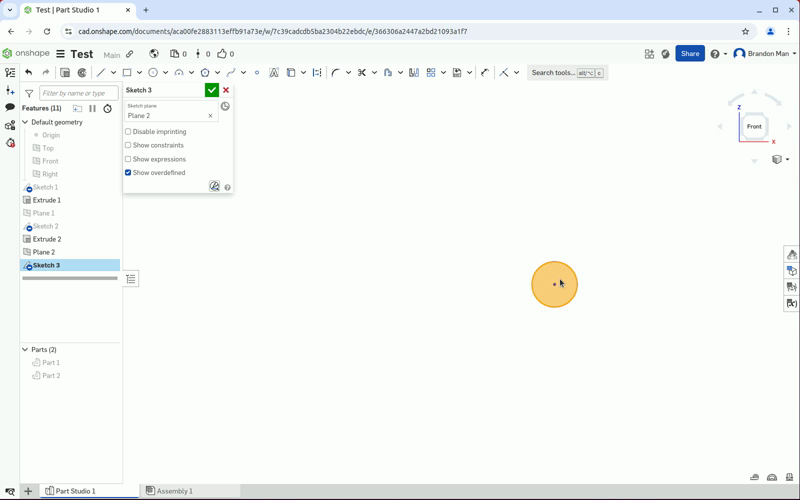
scroll(-6)
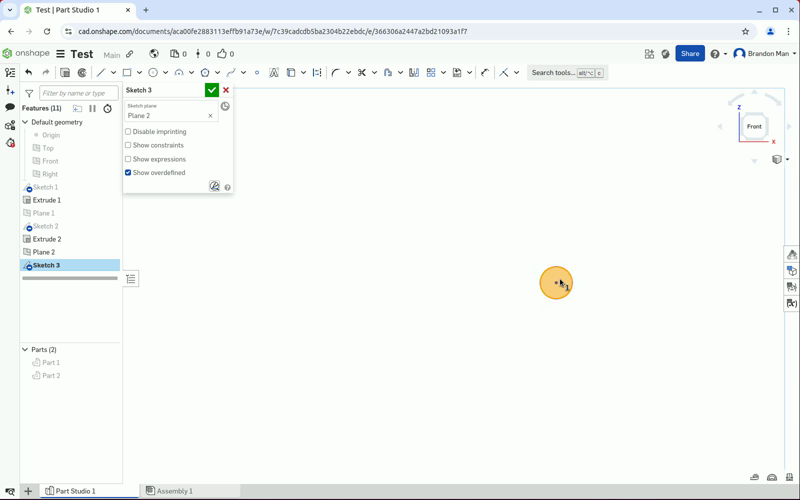
scroll(-6)
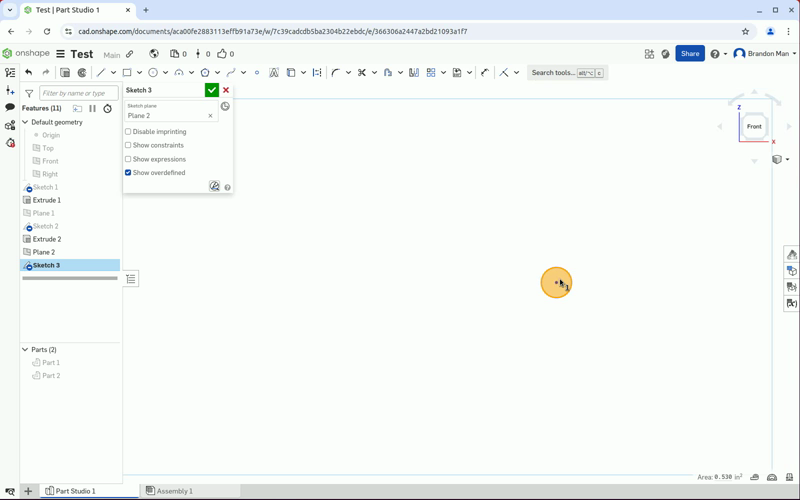
scroll(-6)
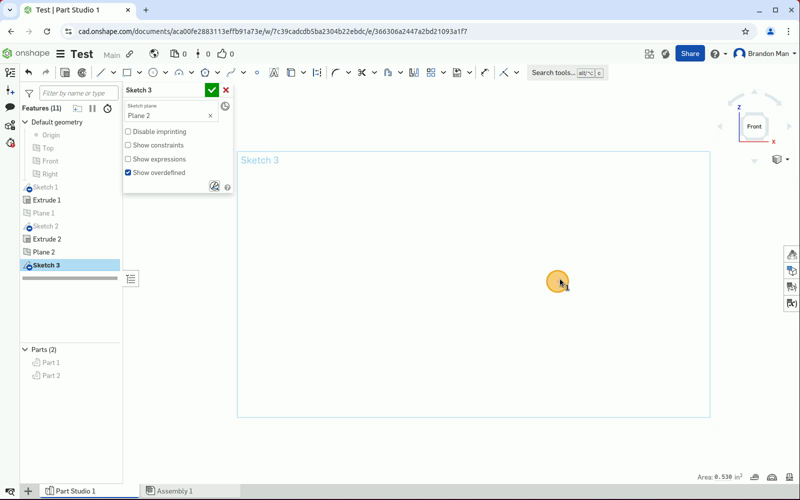
scroll(-6)
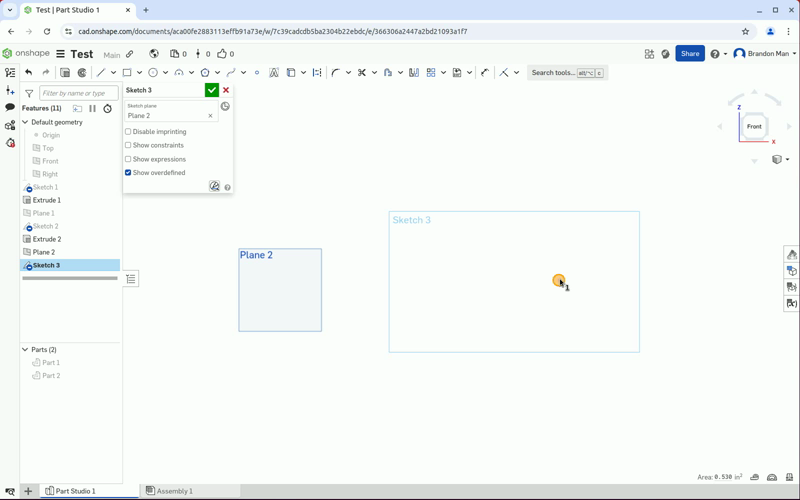
scroll(-6)
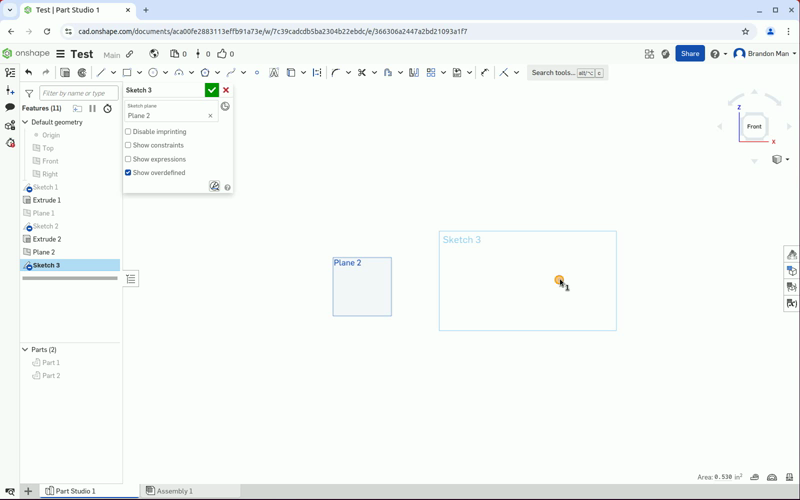
scroll(-6)
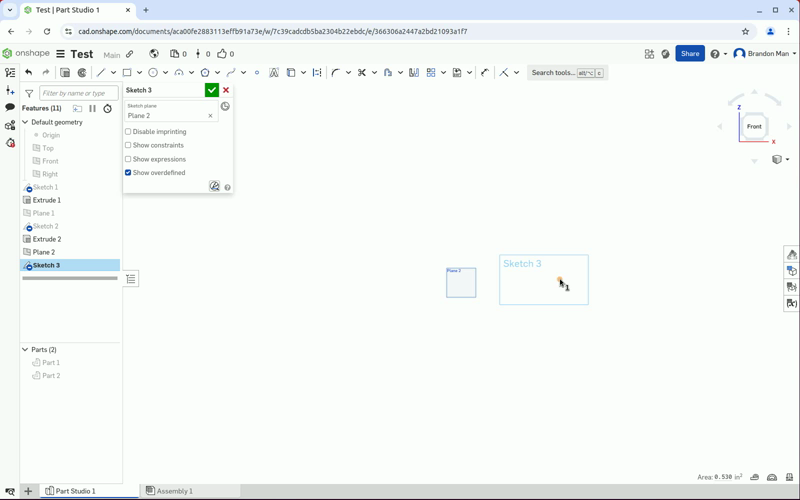
mouse_move(73, 352)
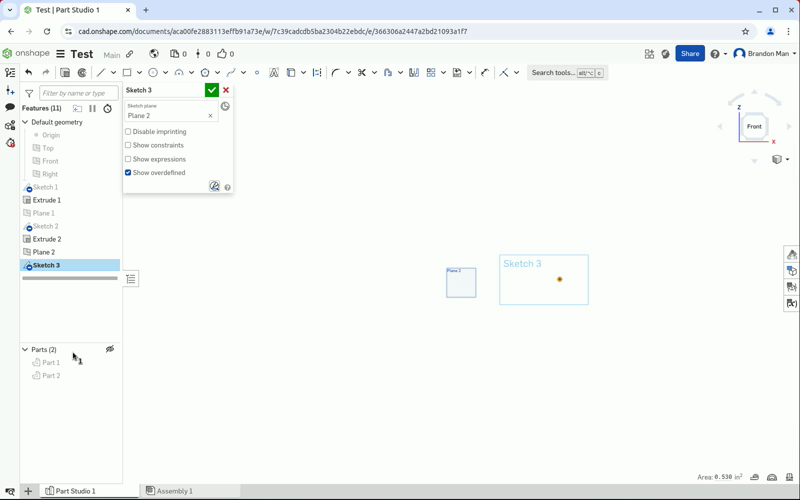
key(shift+y)
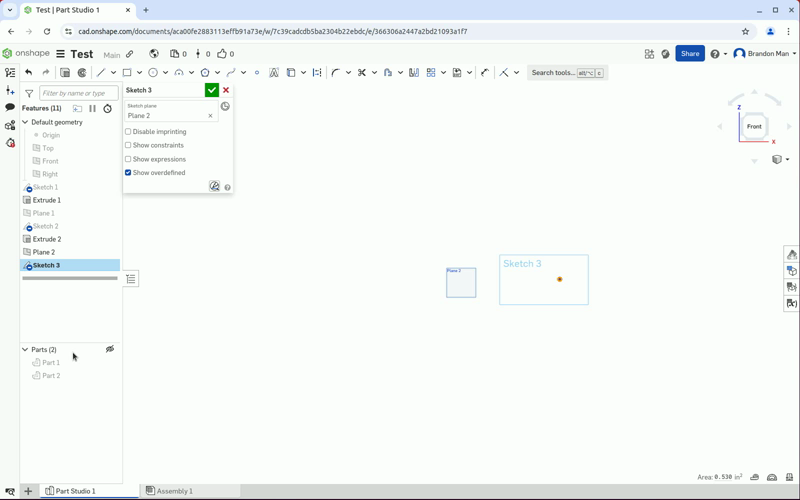
key(shift+e)
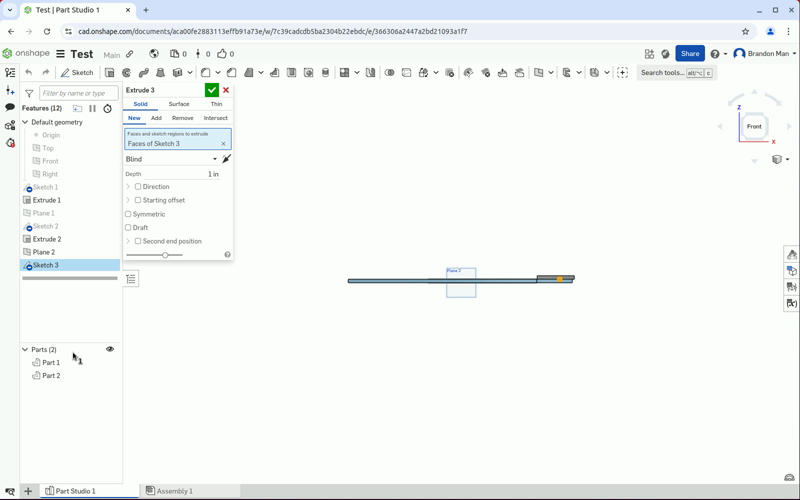
mouse_move(143, 106)
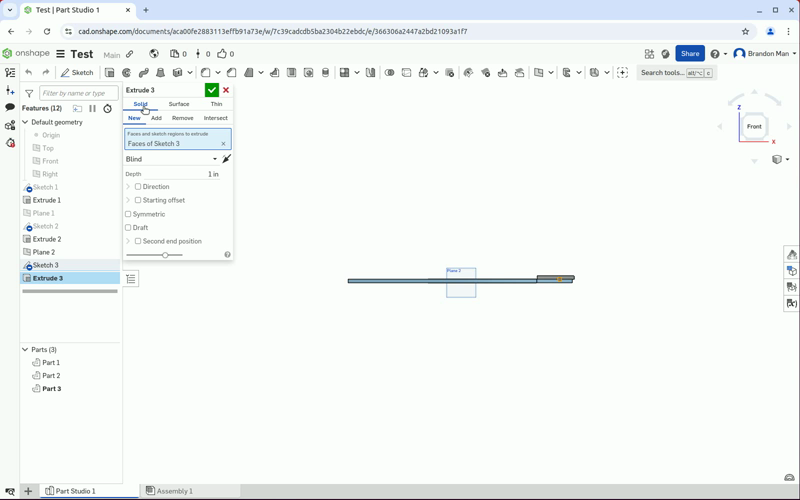
click(143, 106)
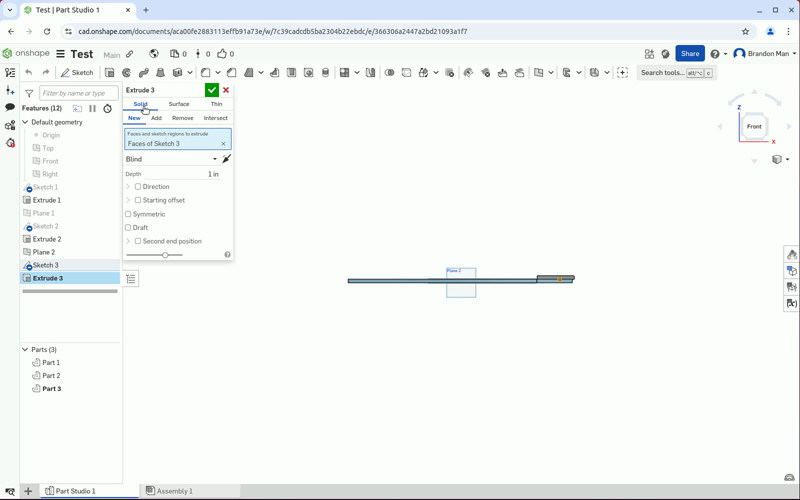
mouse_move(186, 120)
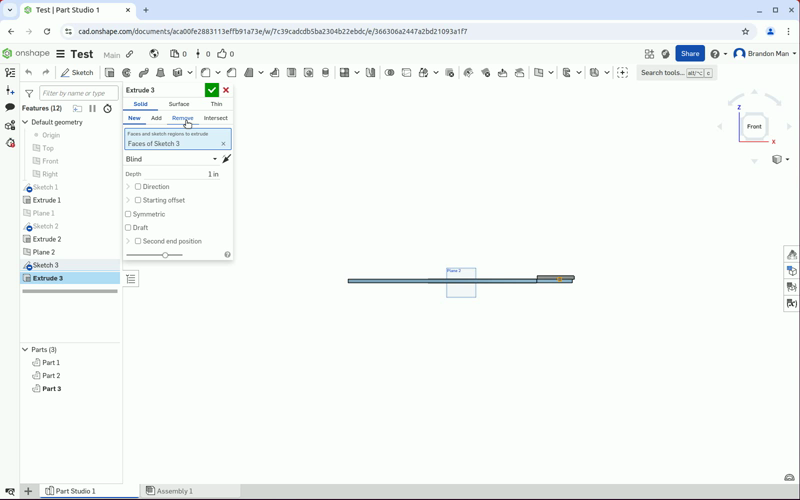
click(186, 120)
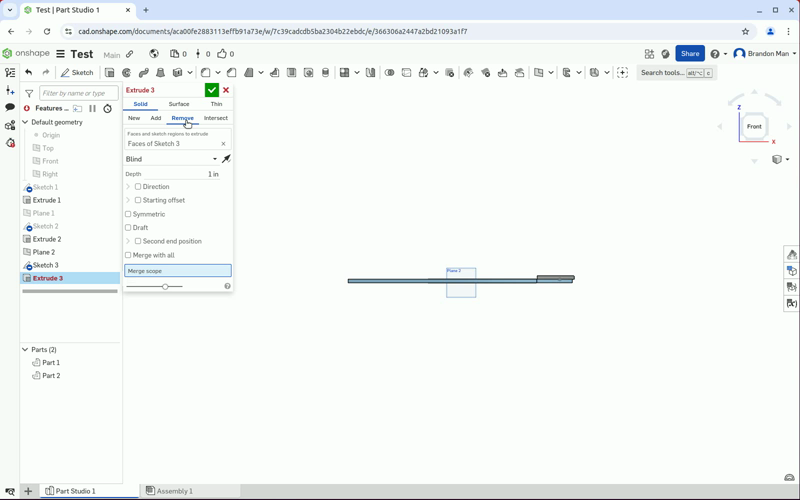
key(tab, 4)
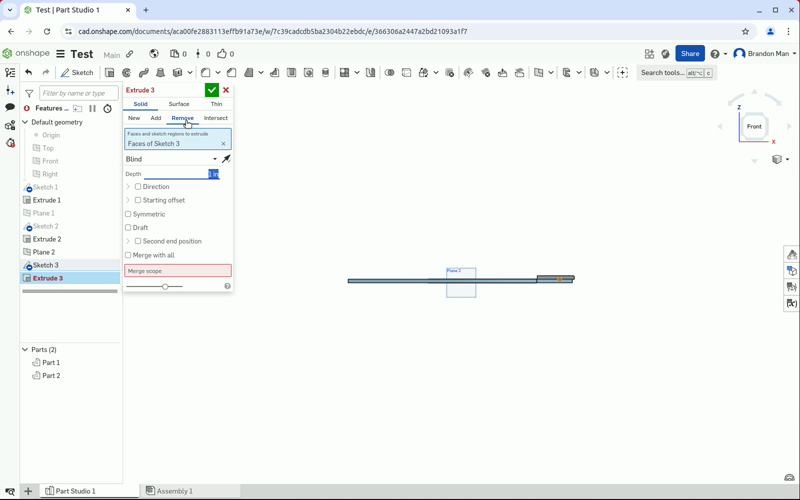
text(2.166)
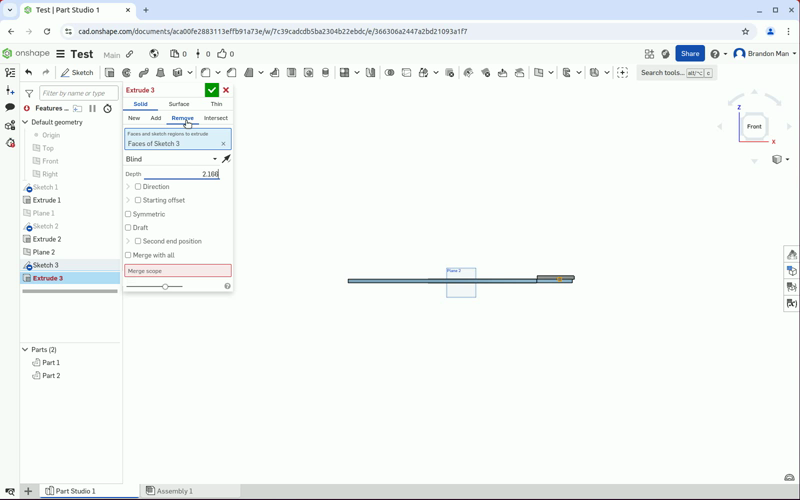
key(tab, 6)
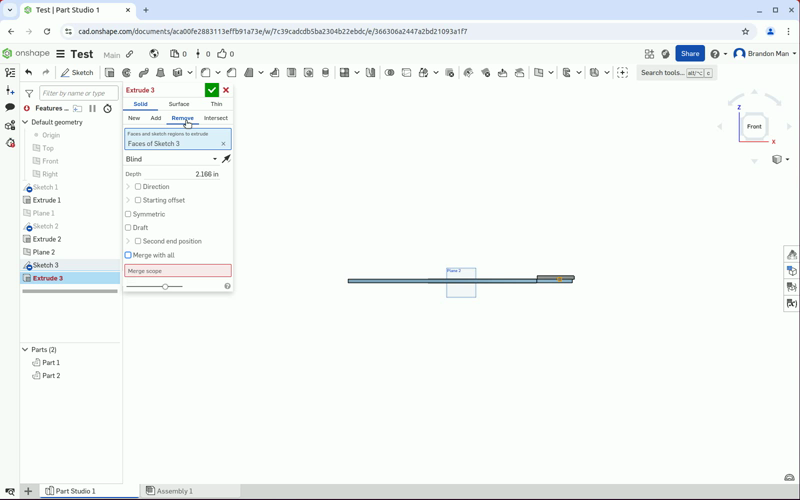
key(space)
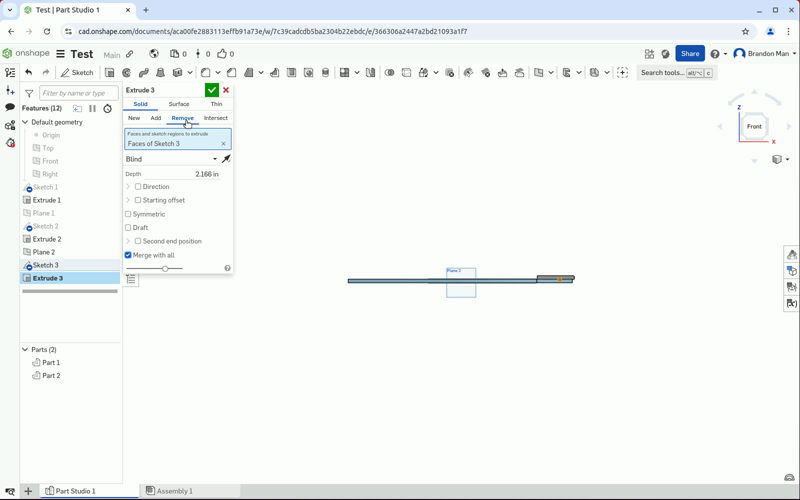
key(enter)
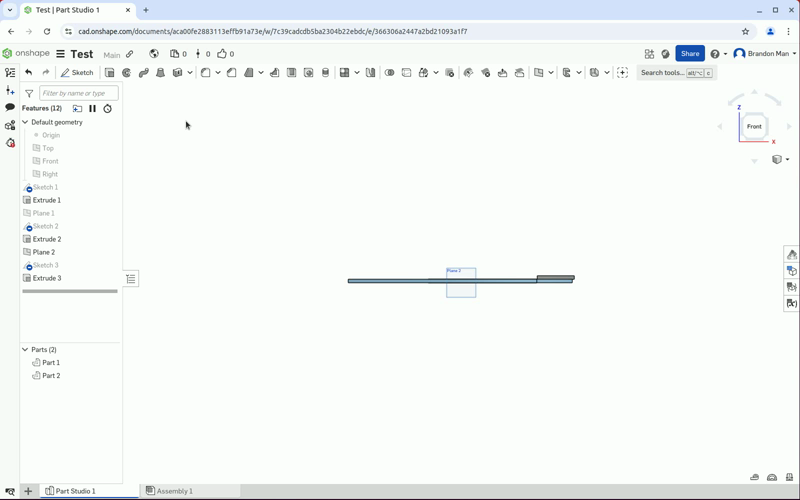
key(shift+h)
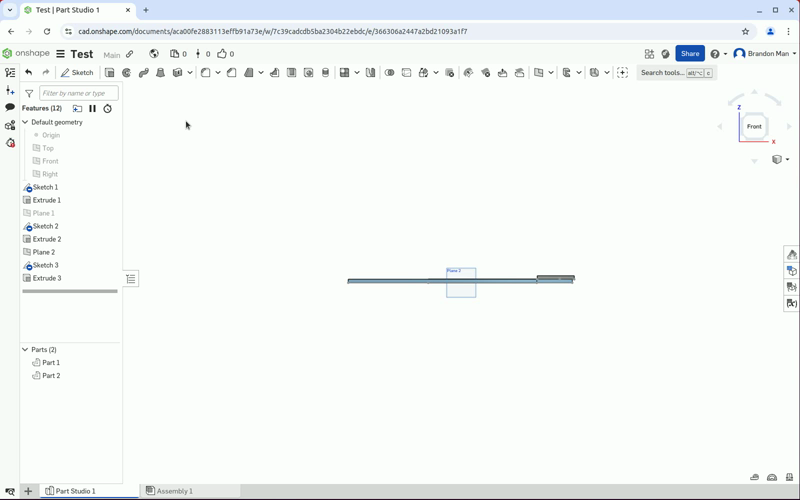
key(shift+h)
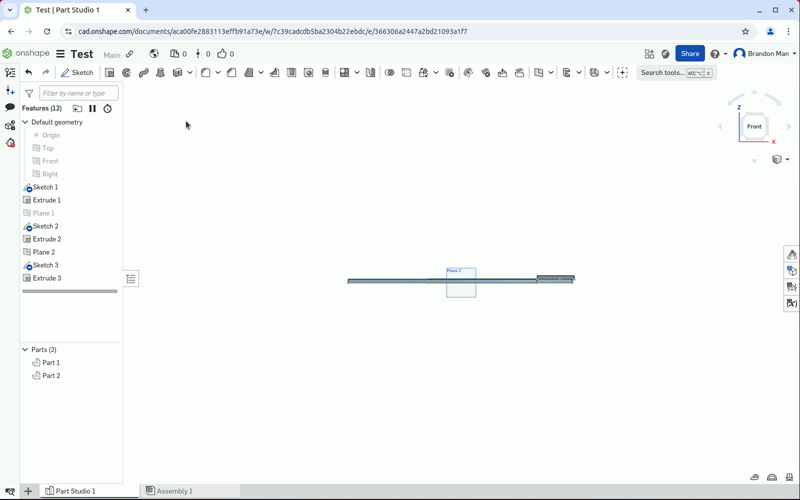
key(shift+7)
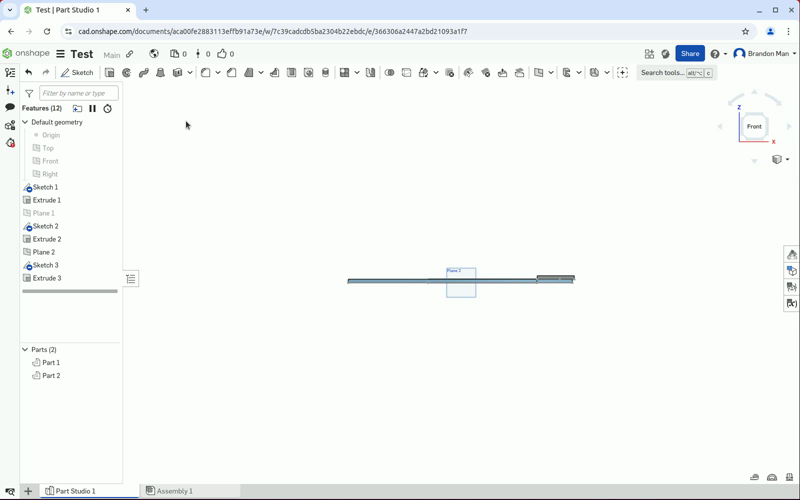
key(left, 2)
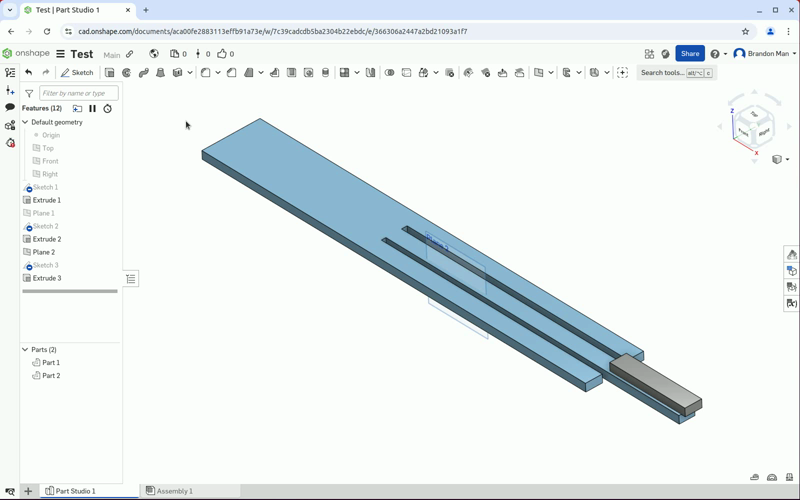
key(down, 2)
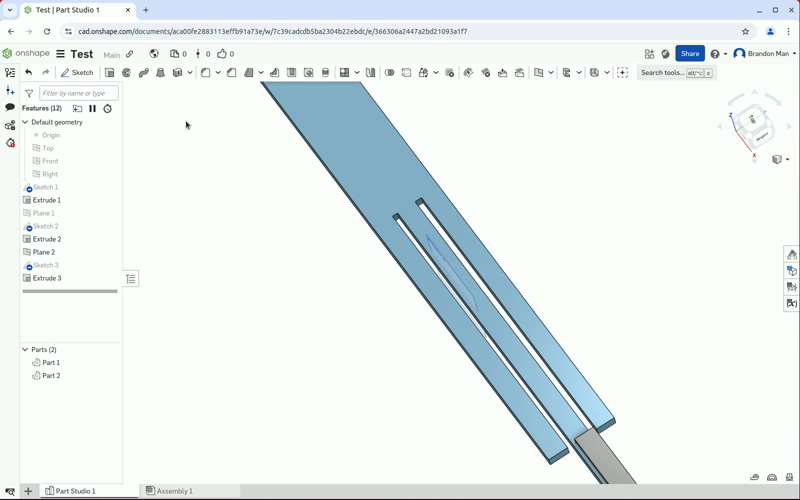
key(up, 2)
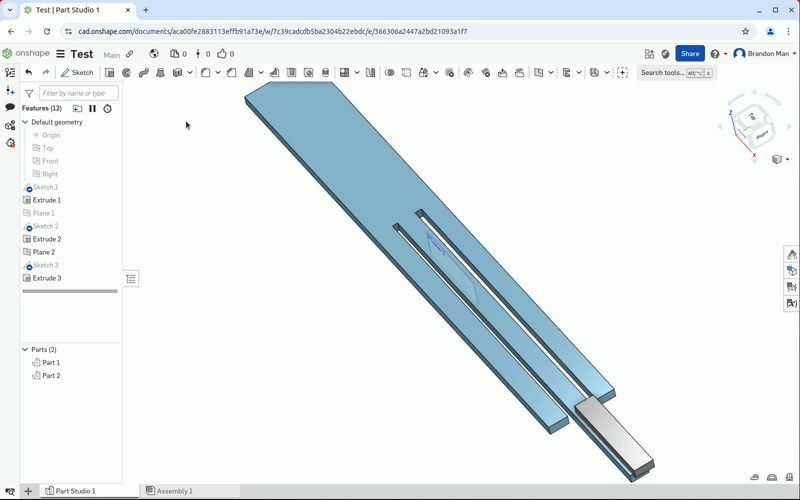
key(right, 2)
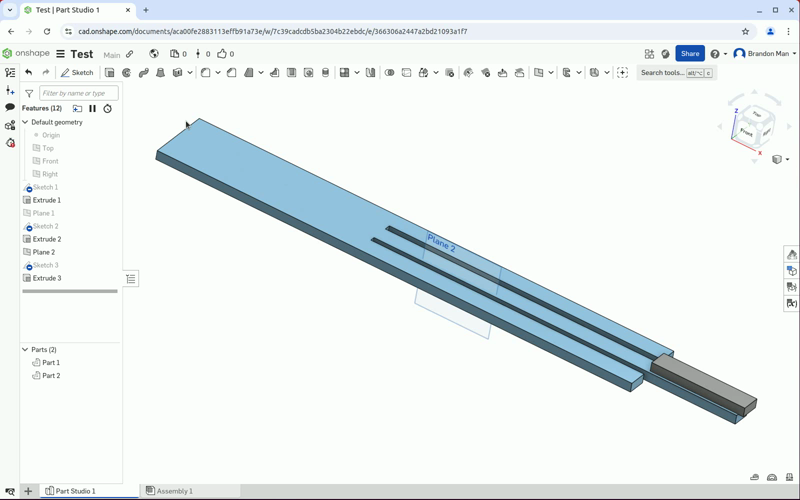
mouse_move(73, 189)
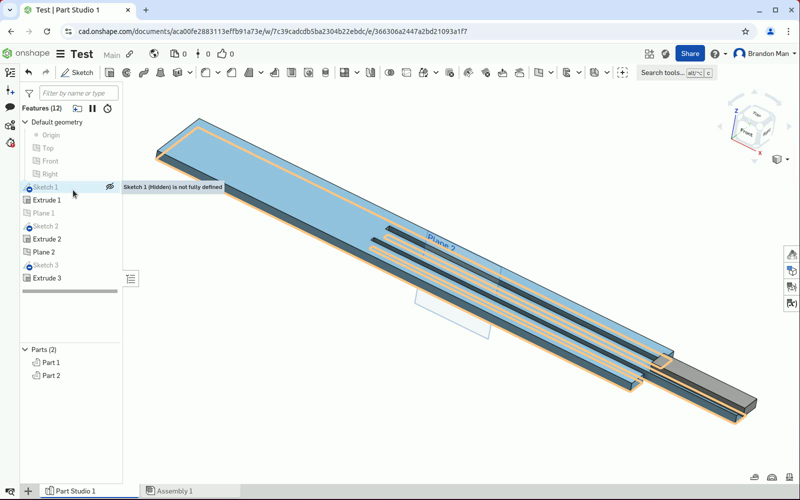
click(73, 189)